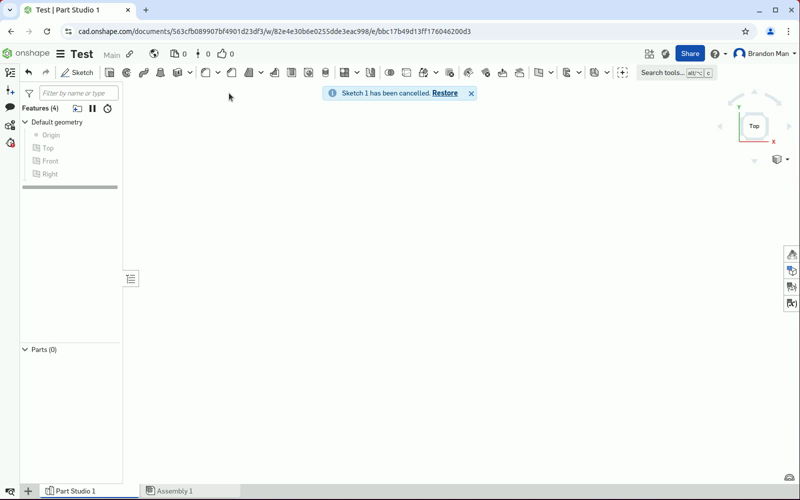
key(shift+h)
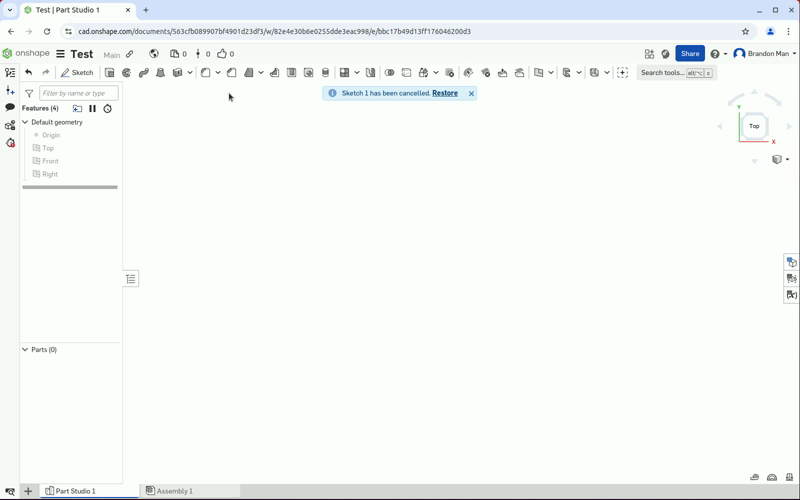
mouse_move(73, 352)
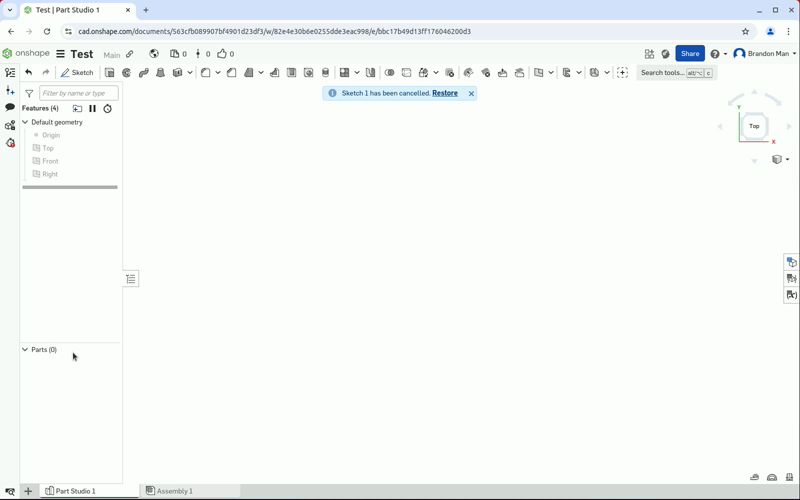
key(y)
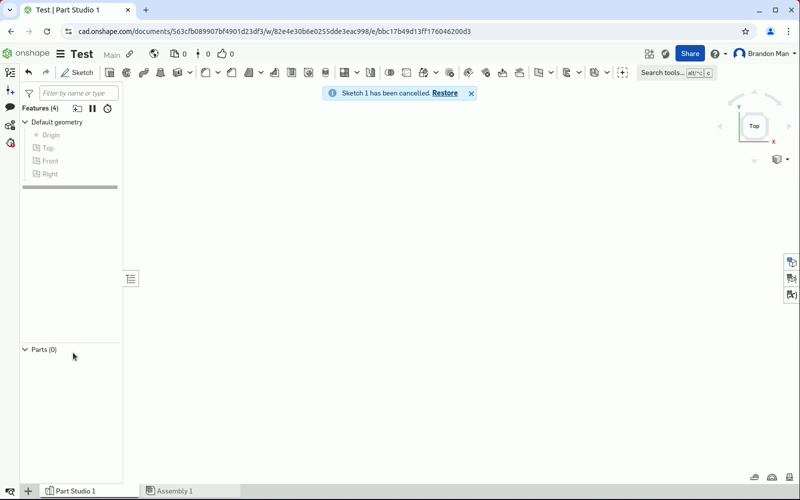
key(shift+p)
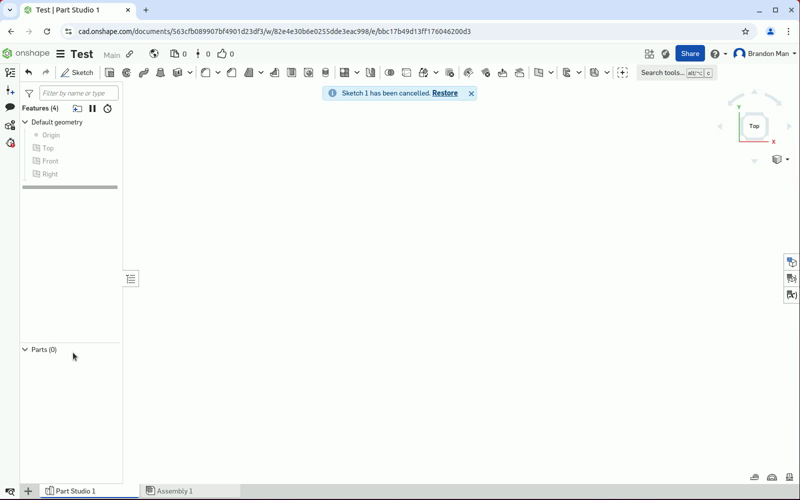
key(space)
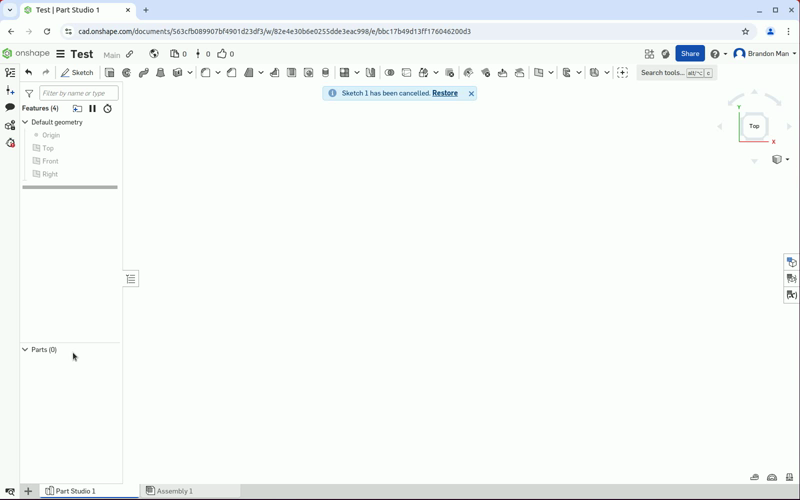
key_down(shift)
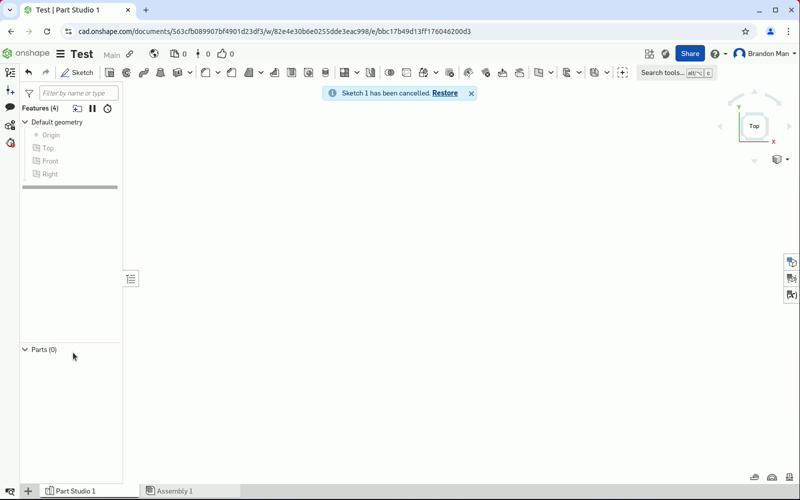
key(up)
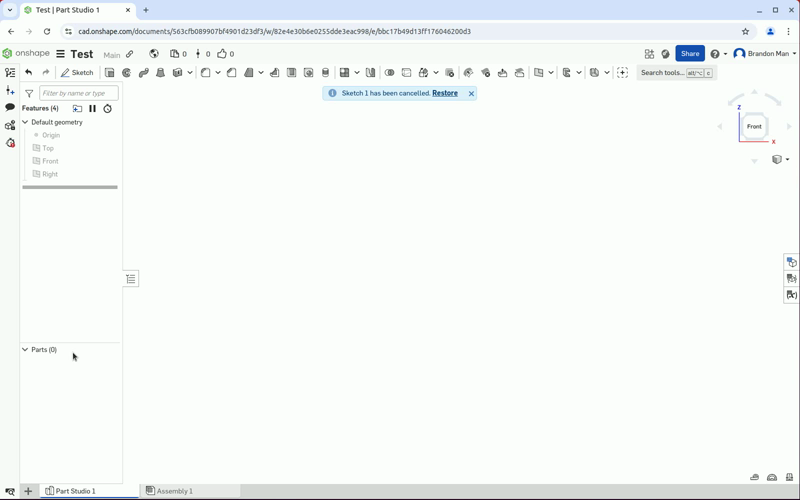
key_up(shift)
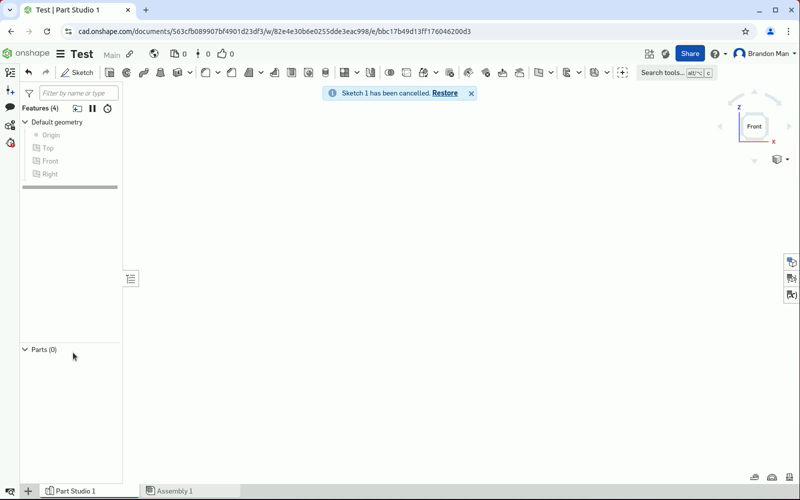
mouse_move(73, 352)
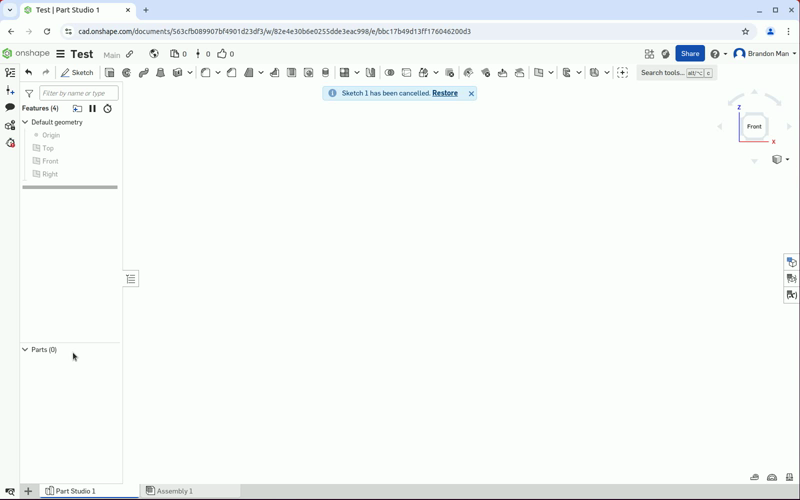
key(shift+y)
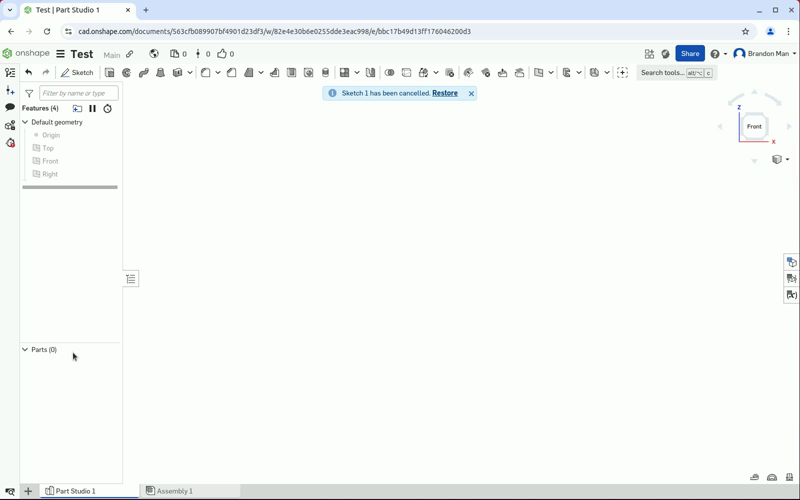
key(shift+s)
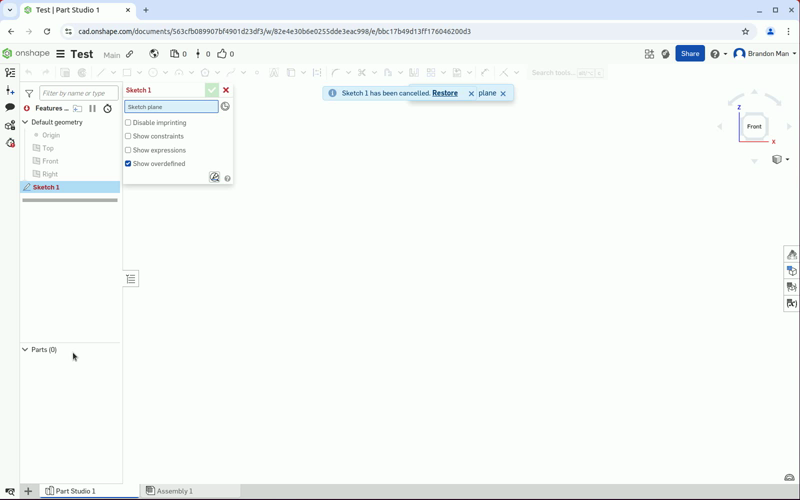
mouse_move(73, 163)
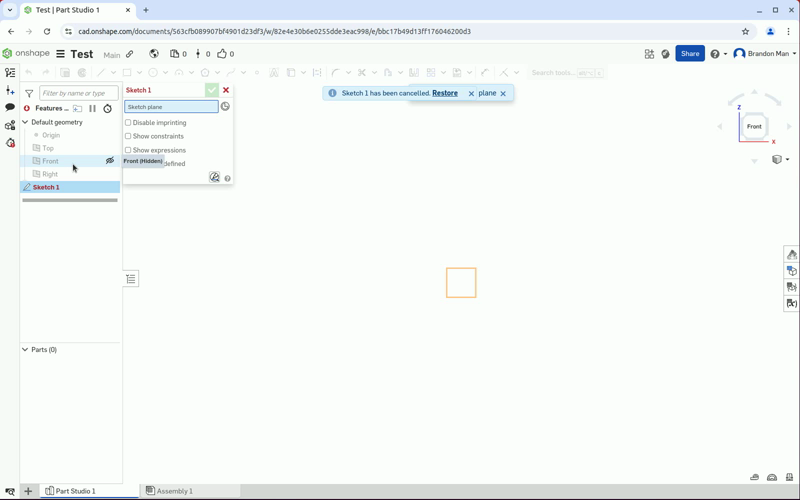
click(73, 163)
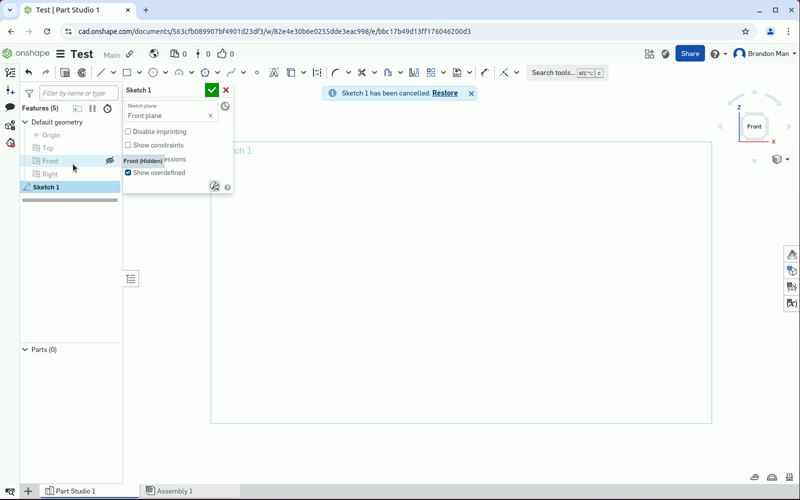
mouse_move(73, 352)
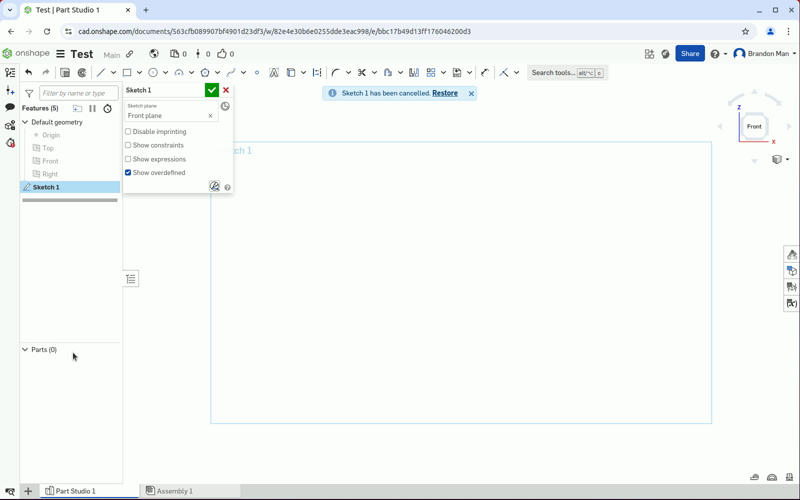
key(y)
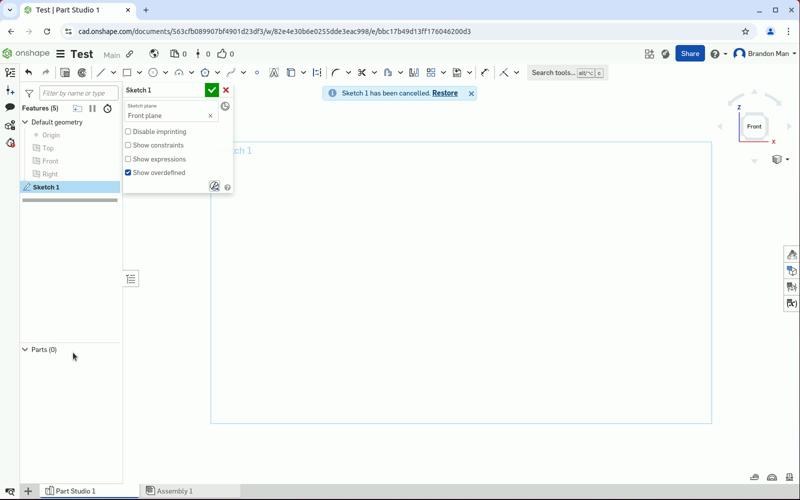
key(l)
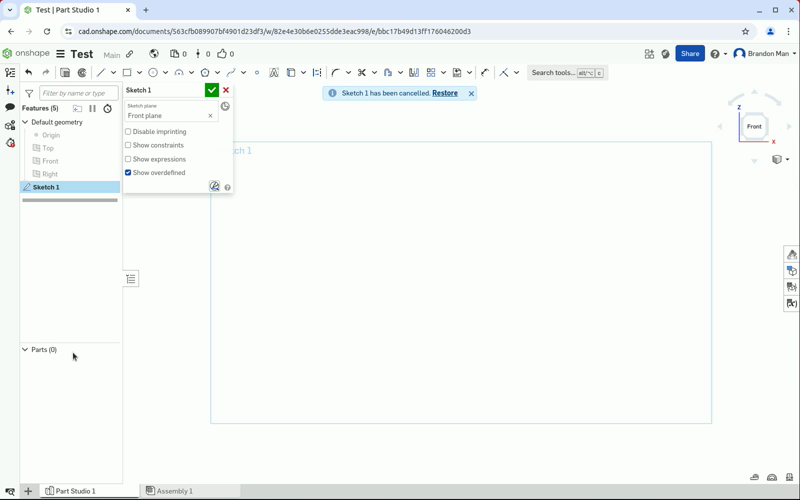
key_down(shift)
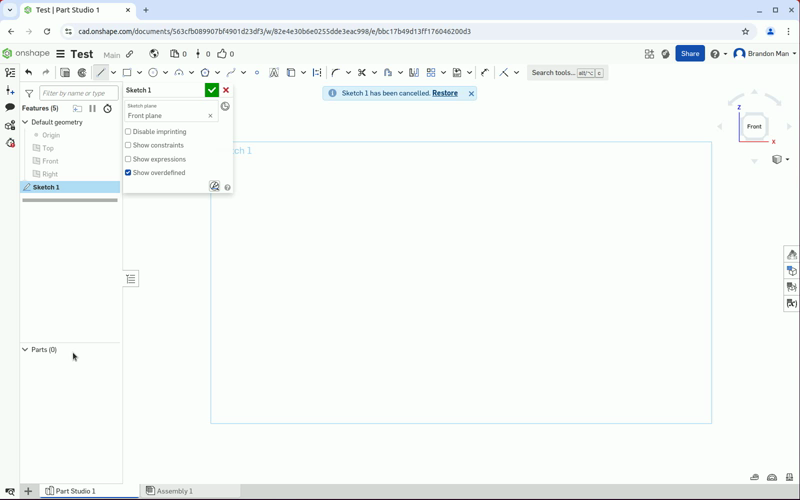
mouse_move(460, 282)
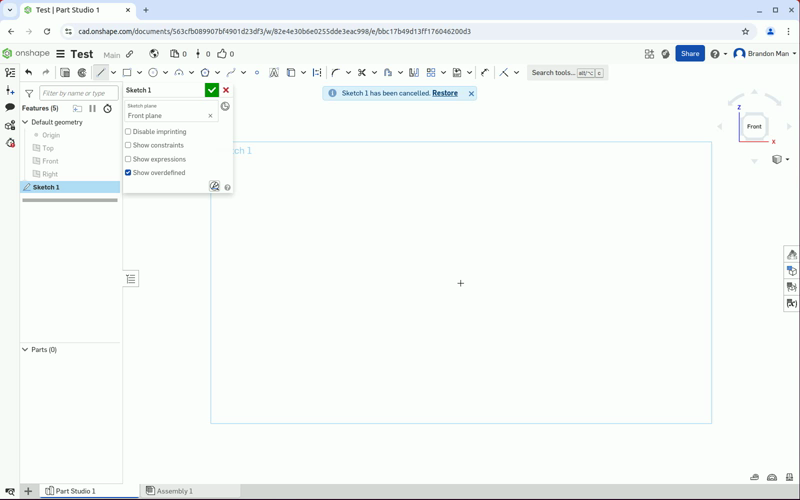
click(460, 282)
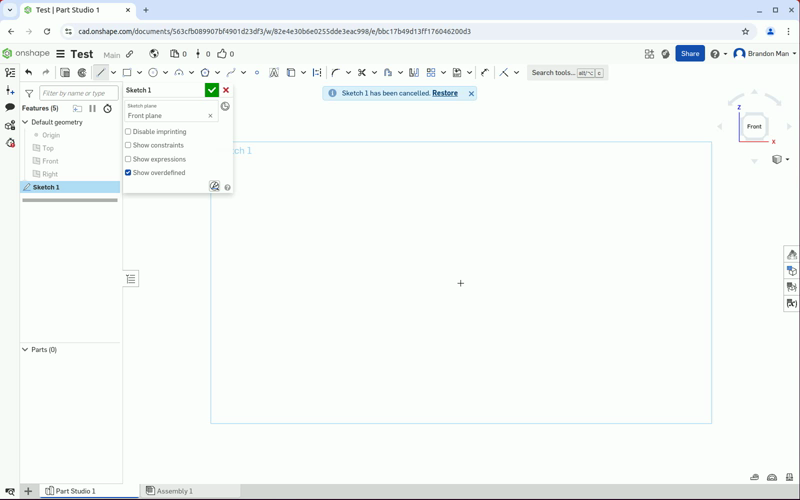
key_up(shift)
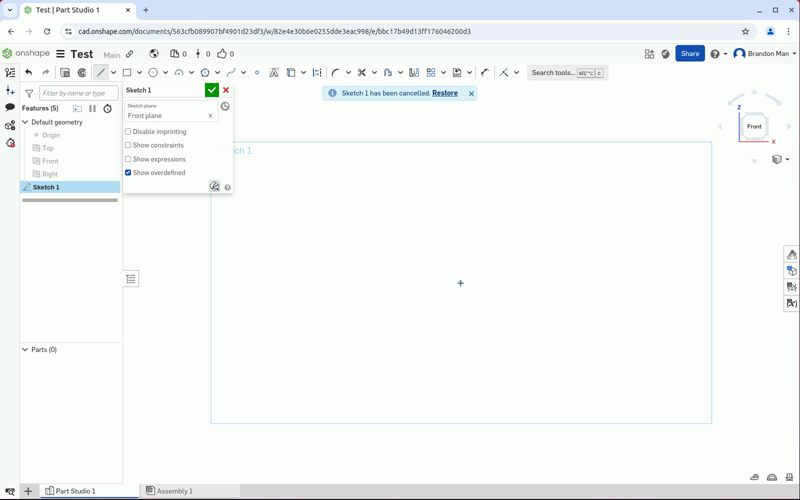
key_down(shift)
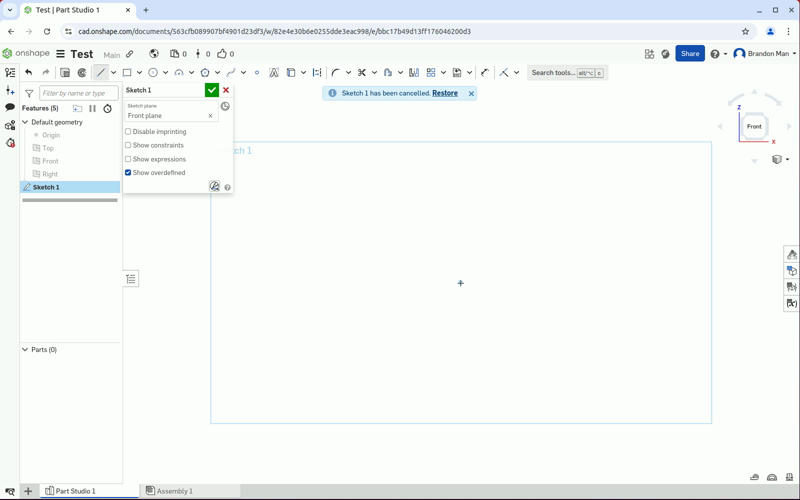
mouse_move(530, 282)
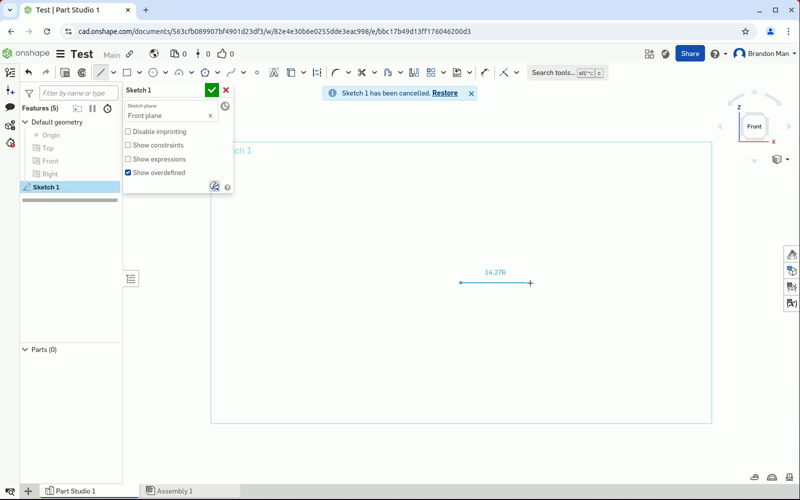
click(530, 282)
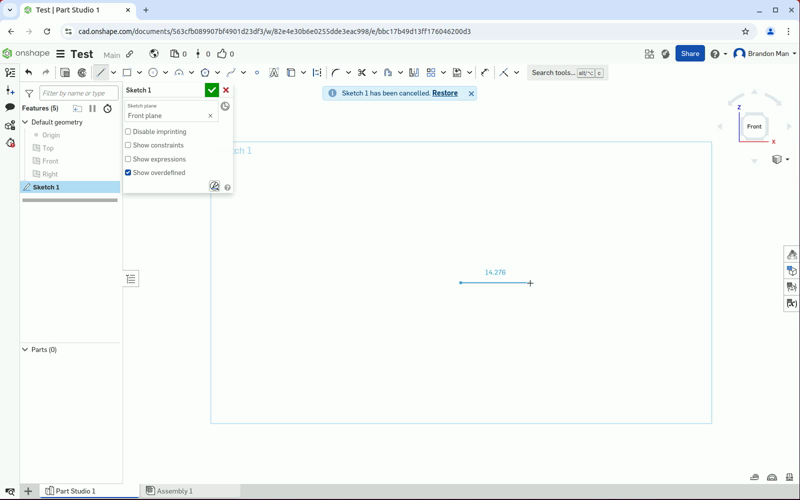
key_up(shift)
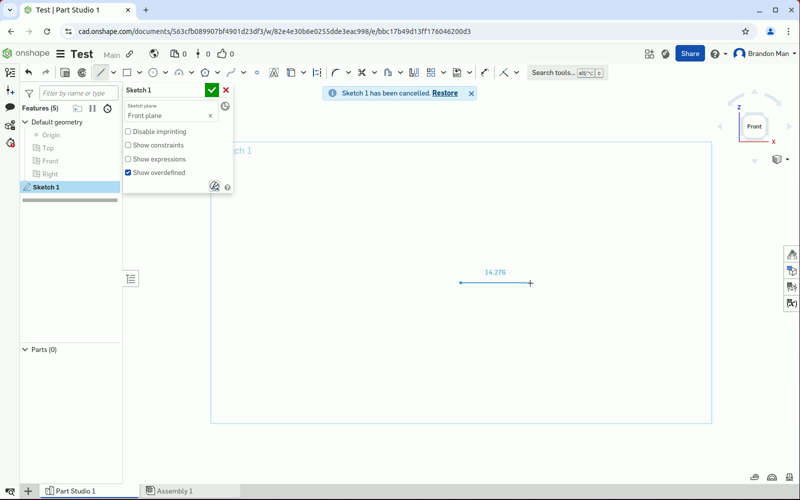
key_down(shift)
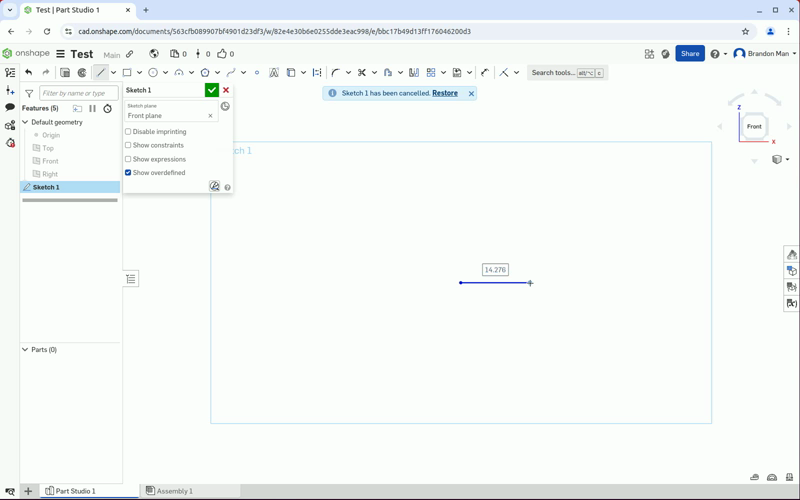
mouse_move(560, 282)
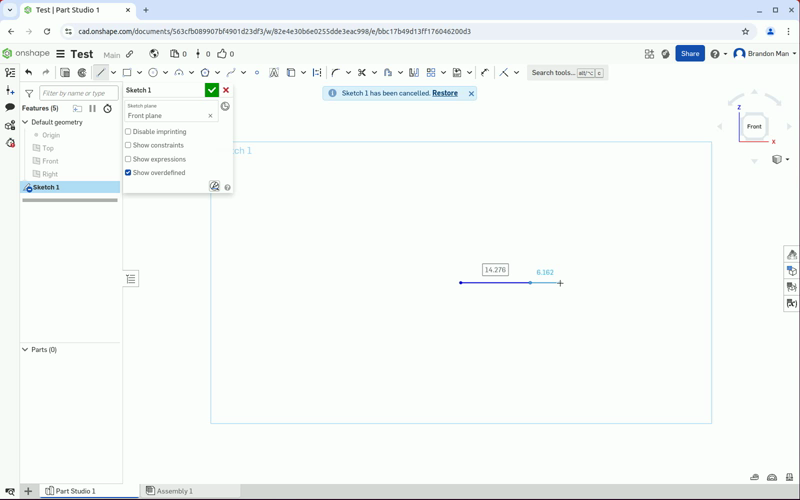
mouse_move(530, 226)
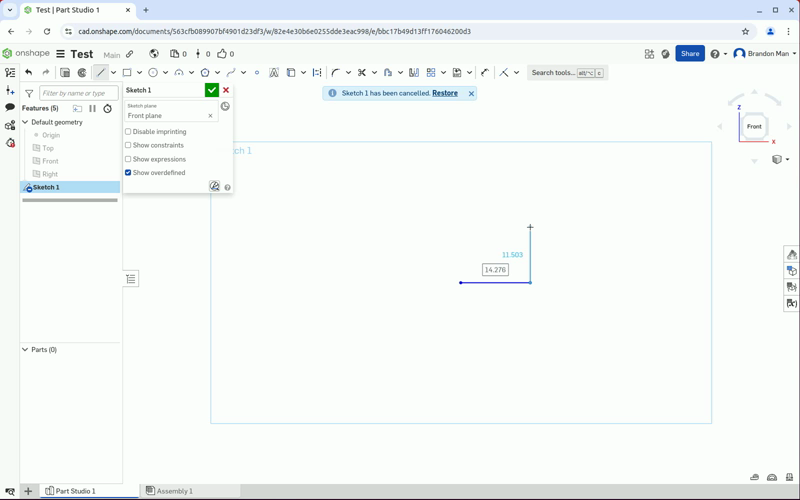
click(530, 226)
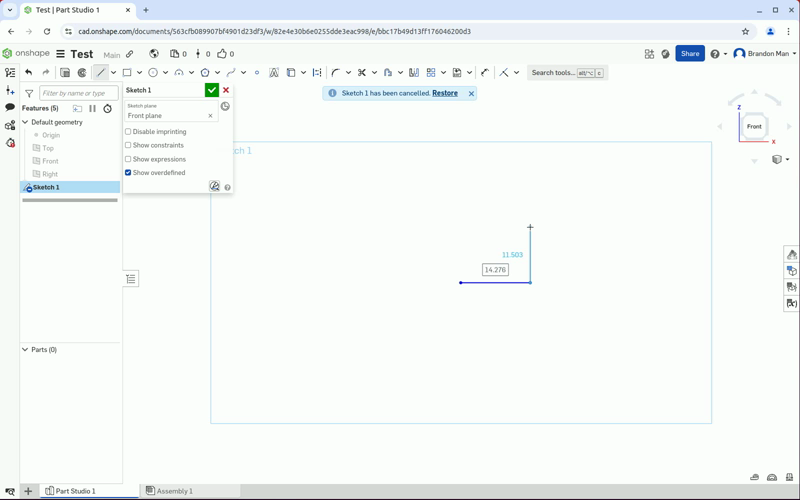
key_up(shift)
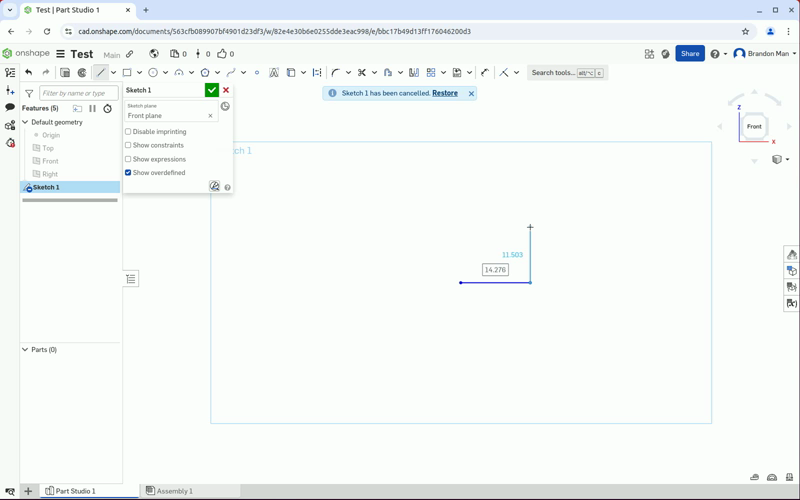
key_down(shift)
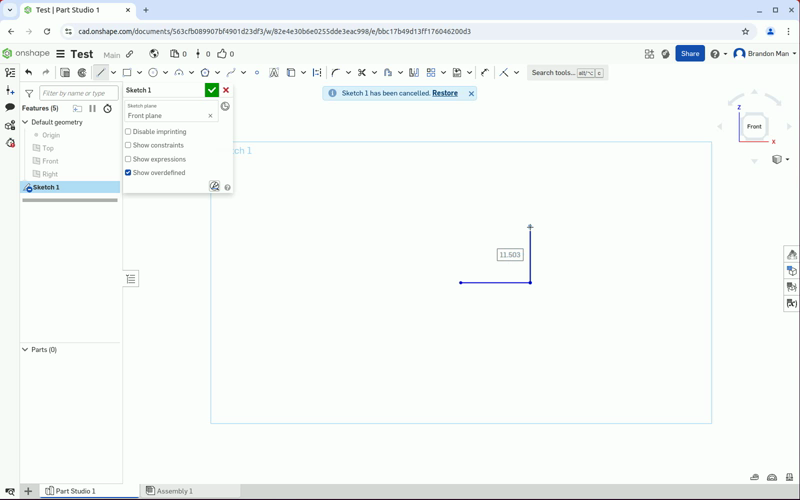
mouse_move(460, 282)
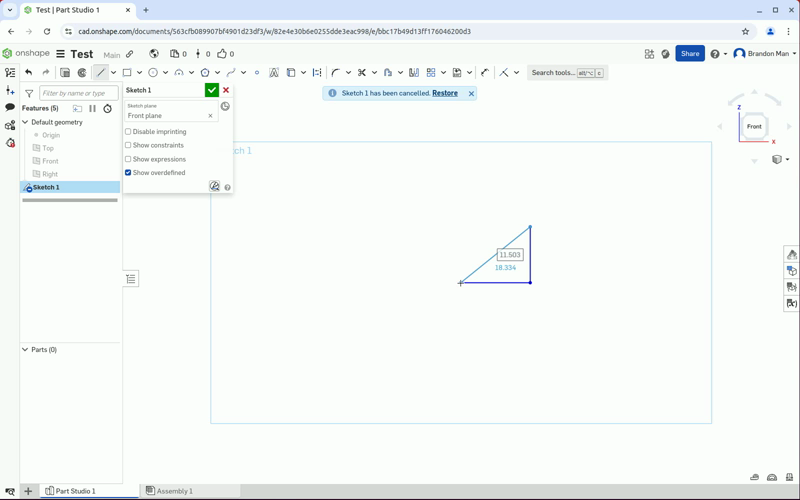
key_up(shift)
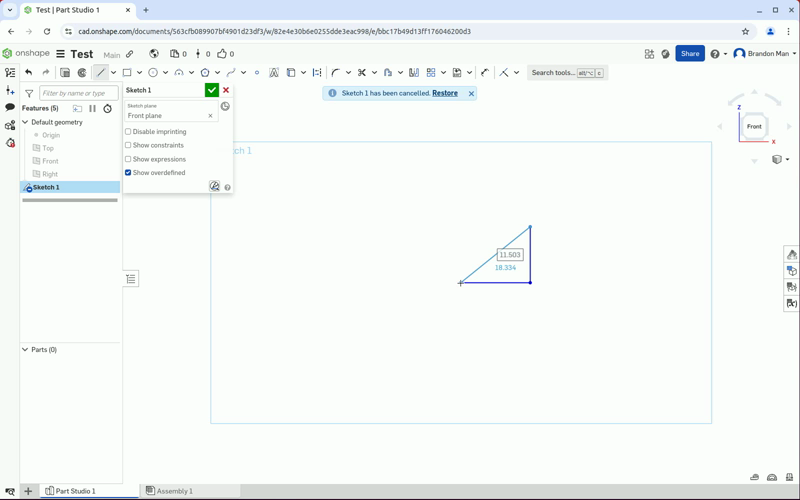
click(460, 282)
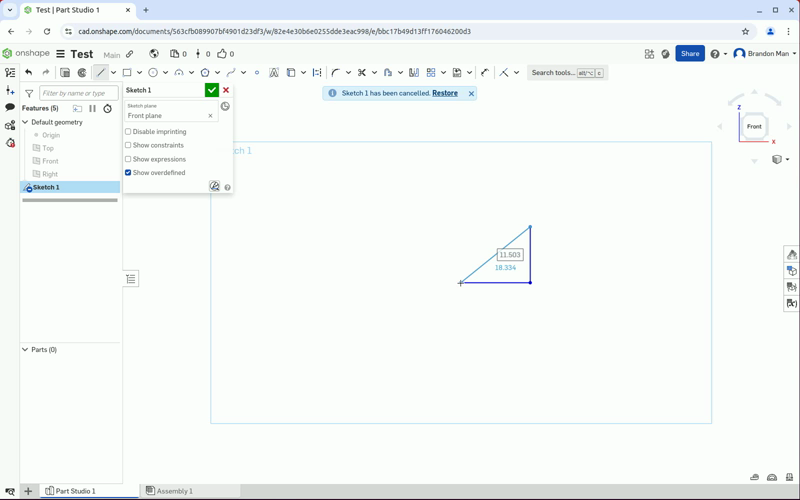
key(esc)
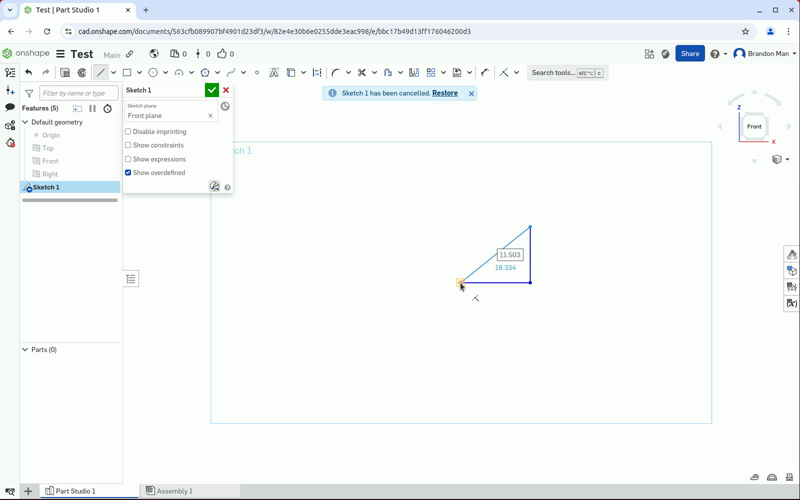
mouse_move(508, 280)
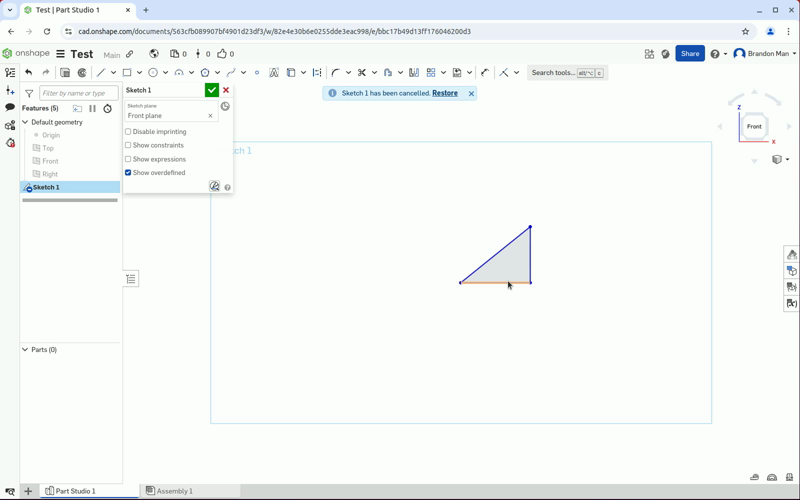
click(508, 280)
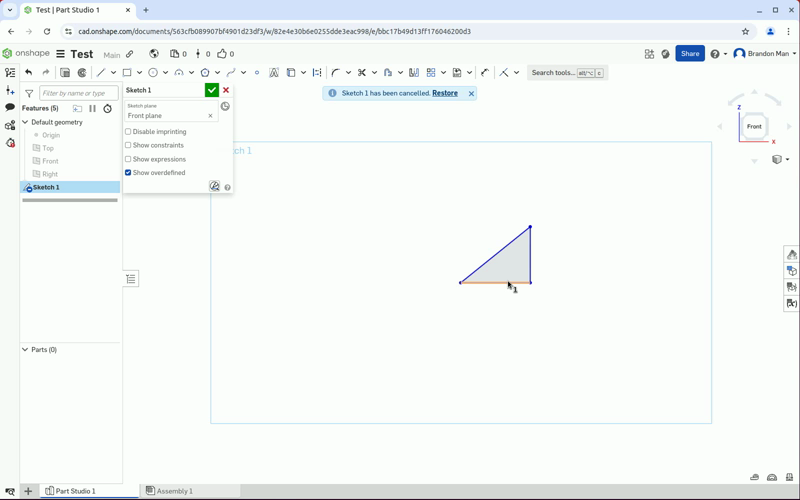
mouse_move(73, 352)
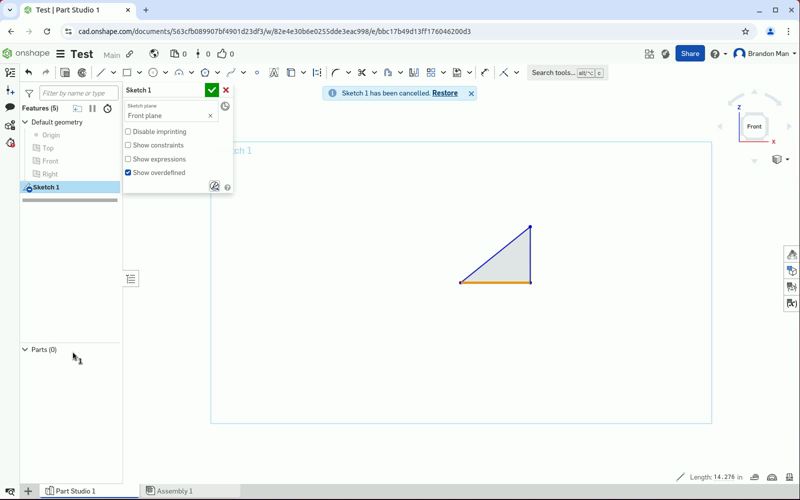
key(shift+y)
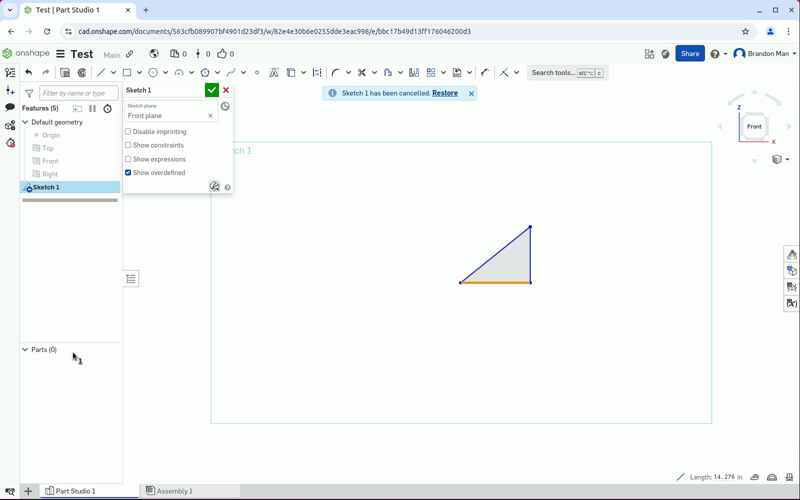
key(shift+e)
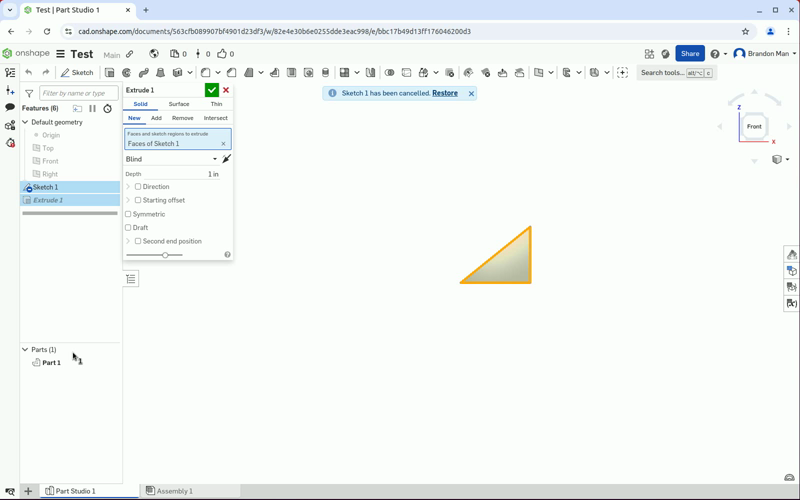
mouse_move(143, 106)
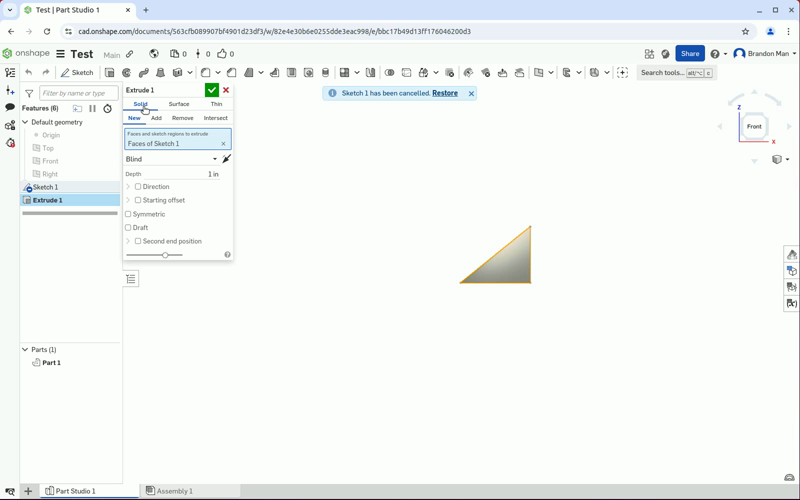
click(143, 106)
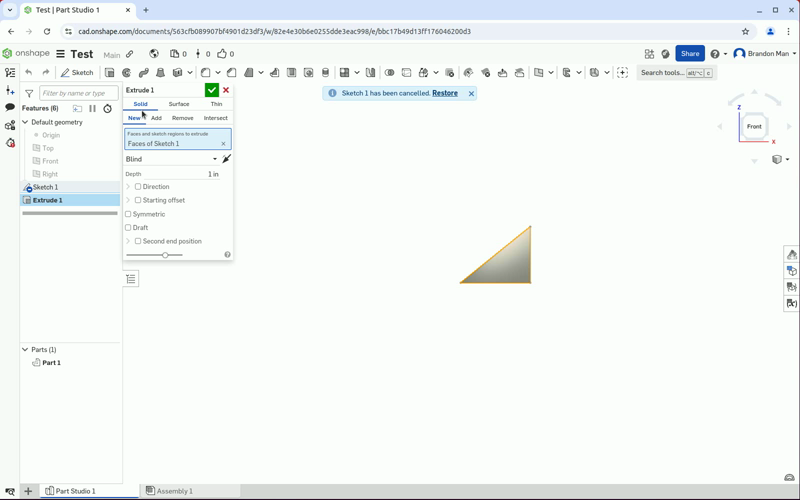
mouse_move(137, 120)
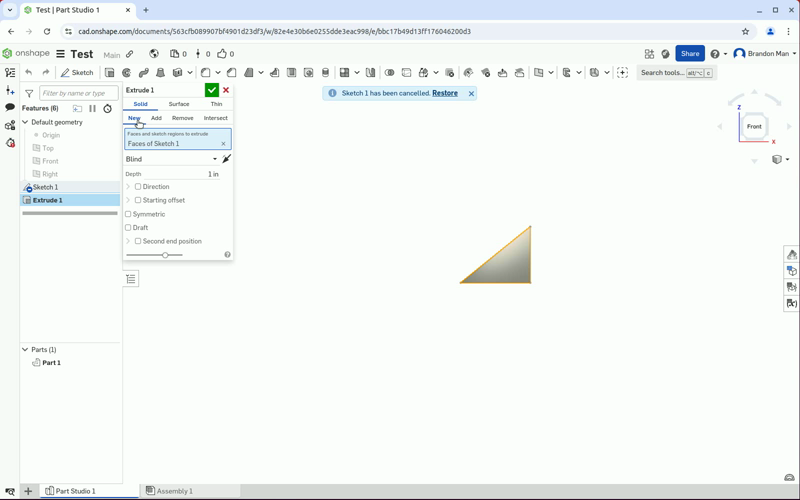
click(137, 120)
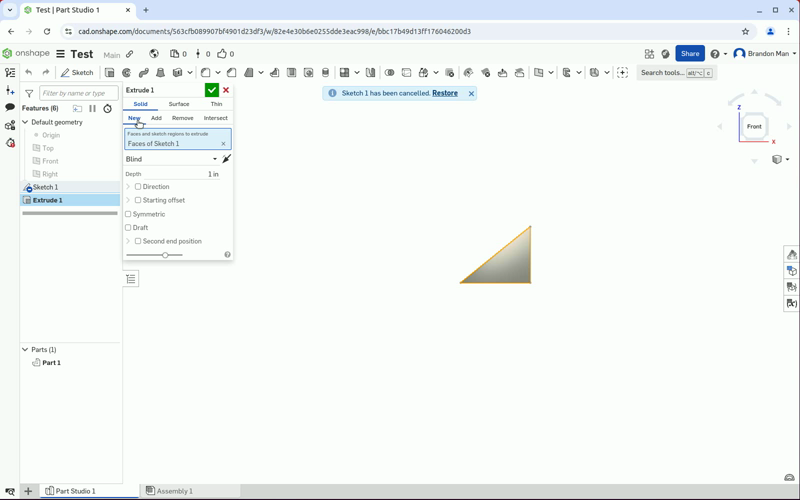
key(tab, 4)
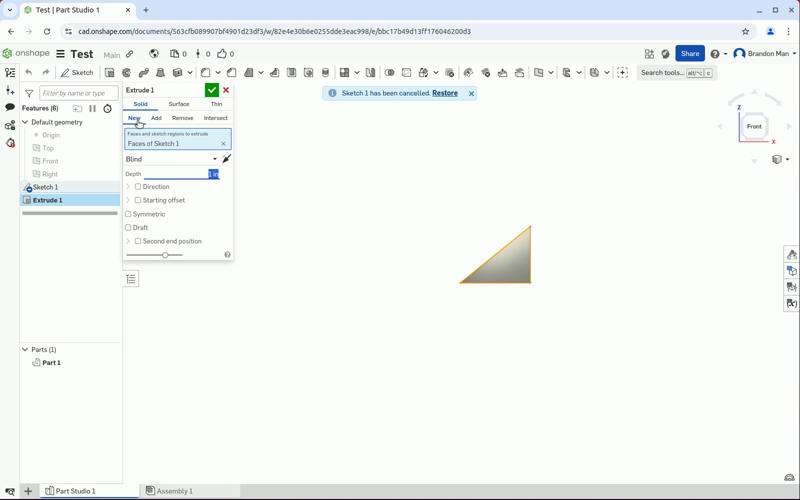
text(-11.073)
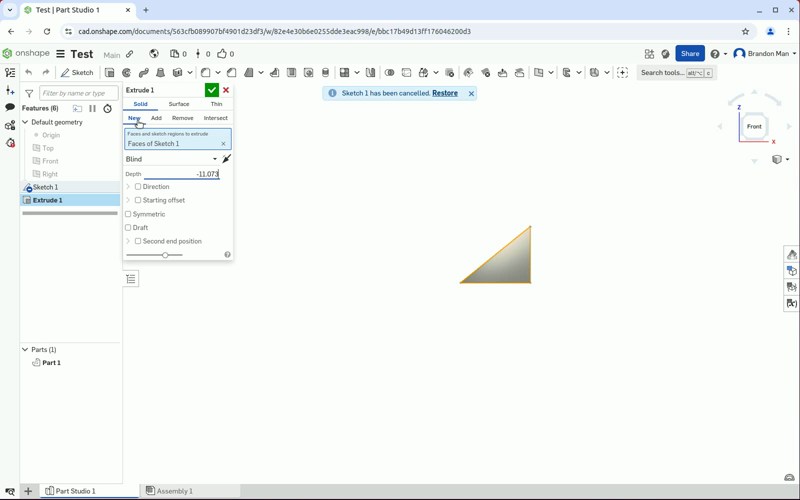
key(enter)
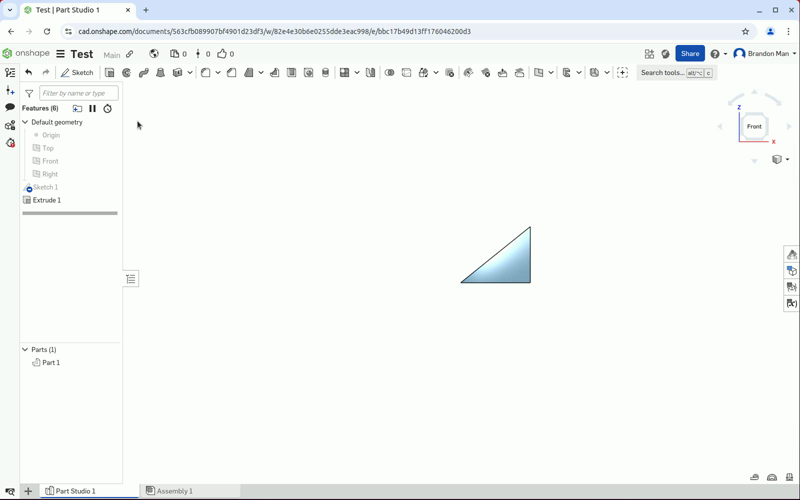
key(shift+h)
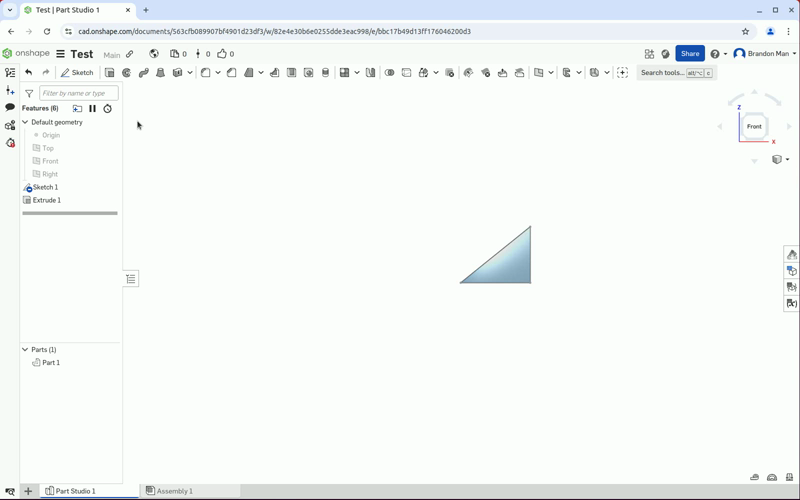
key(shift+h)
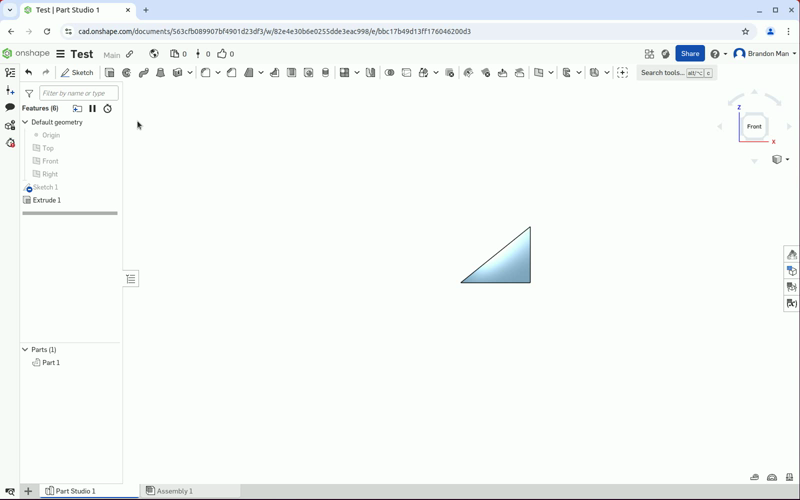
mouse_move(73, 189)
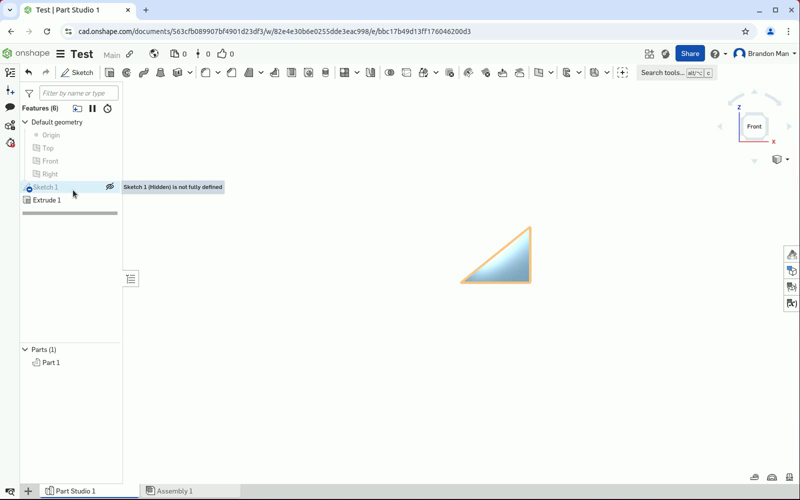
click(73, 189)
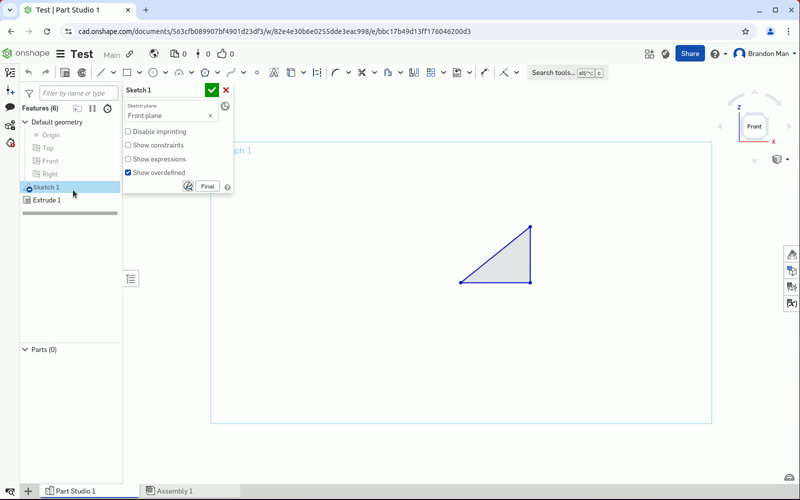
mouse_move(229, 92)
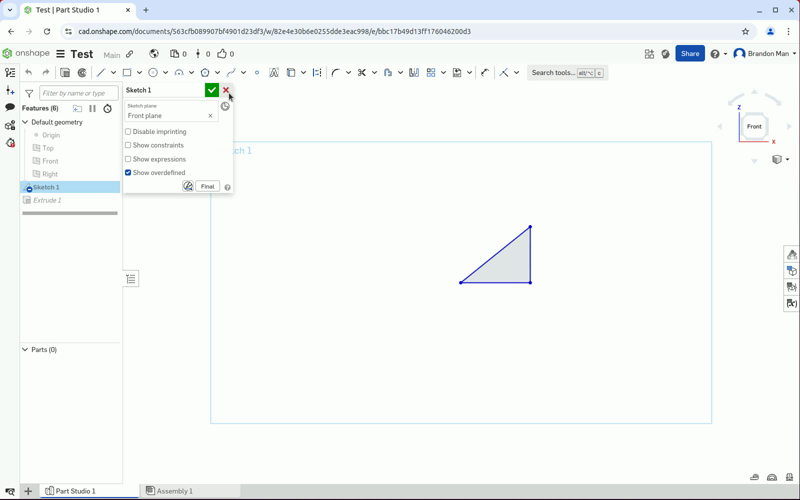
click(229, 92)
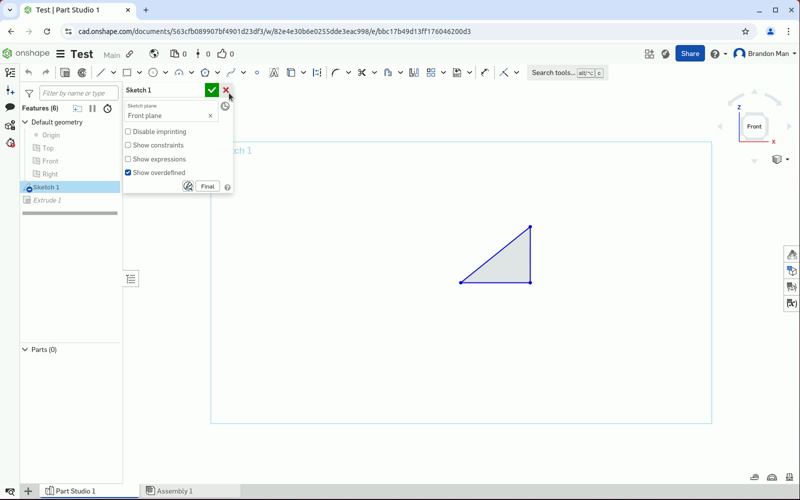
key(shift+s)
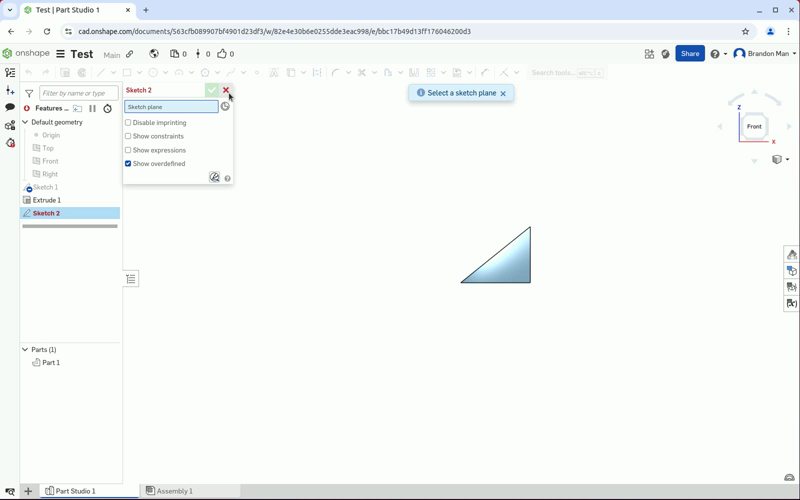
mouse_move(73, 163)
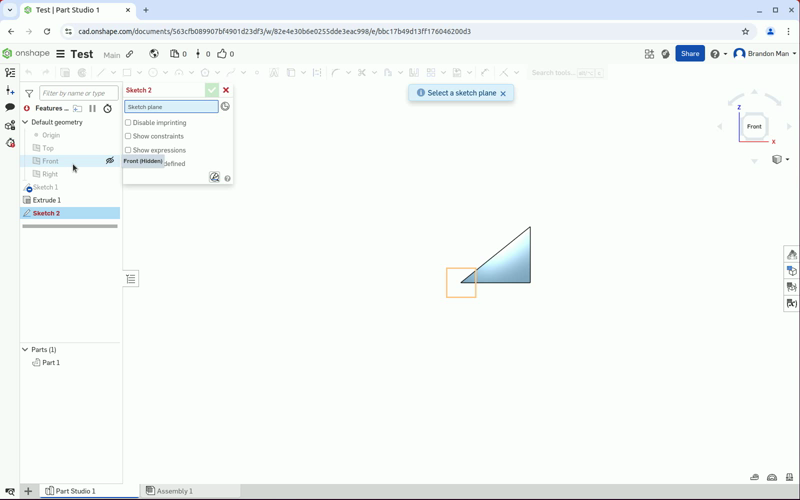
click(73, 163)
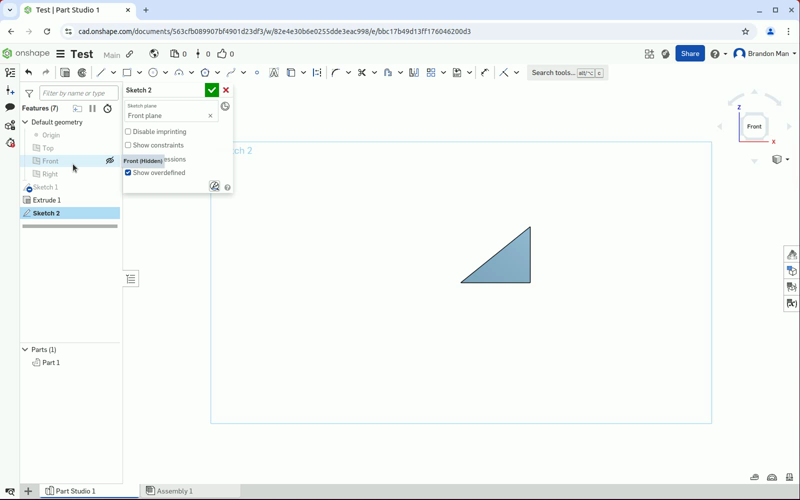
mouse_move(73, 352)
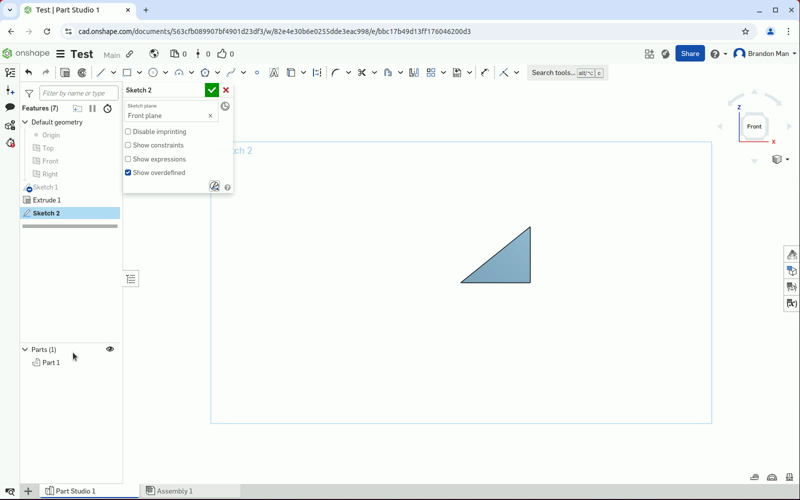
key(y)
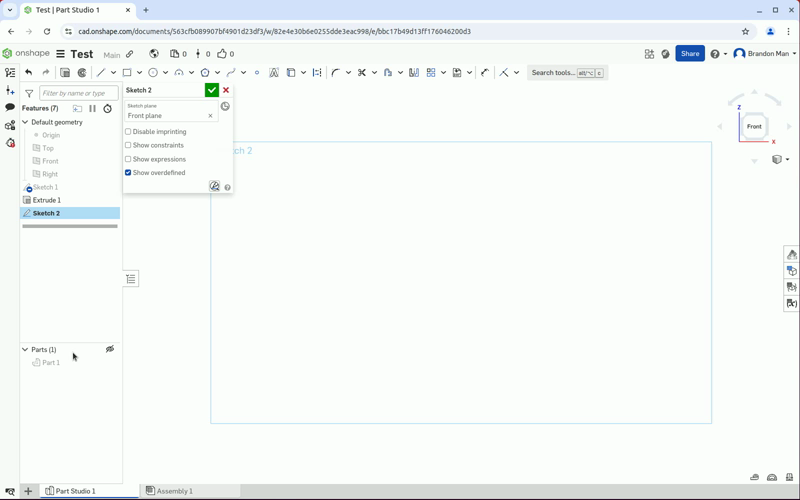
key(l)
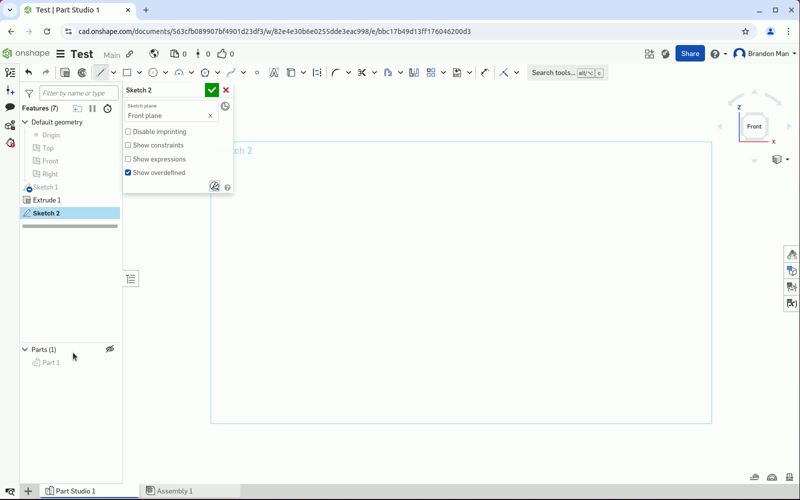
key_down(shift)
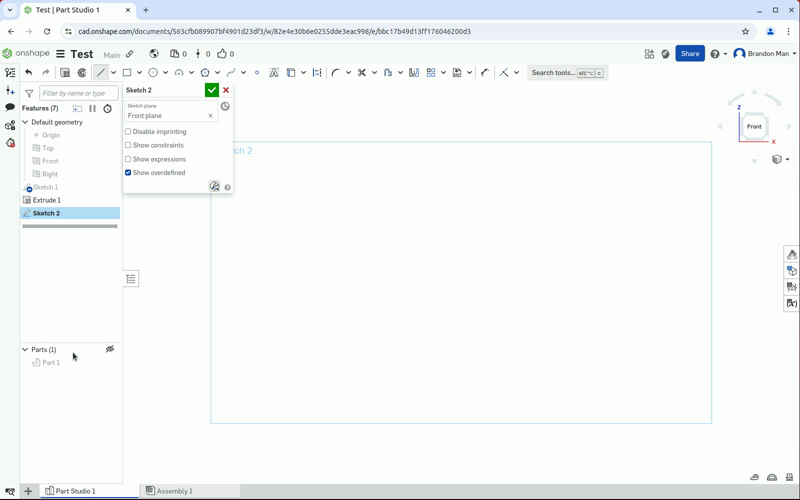
mouse_move(350, 270)
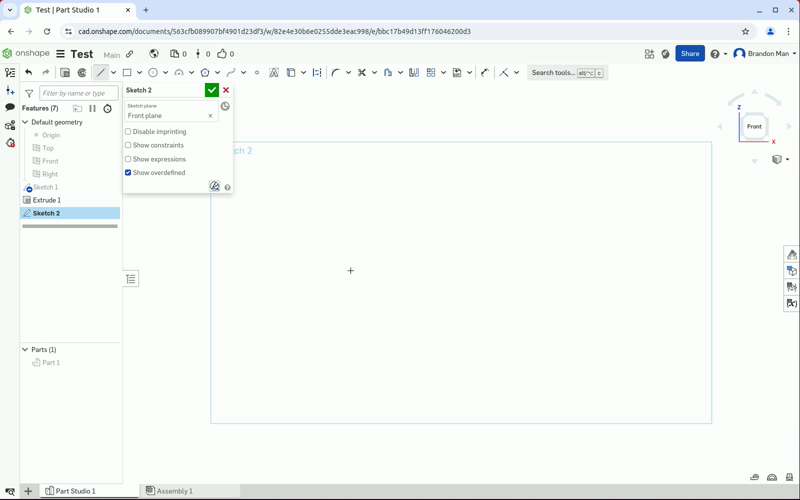
click(350, 270)
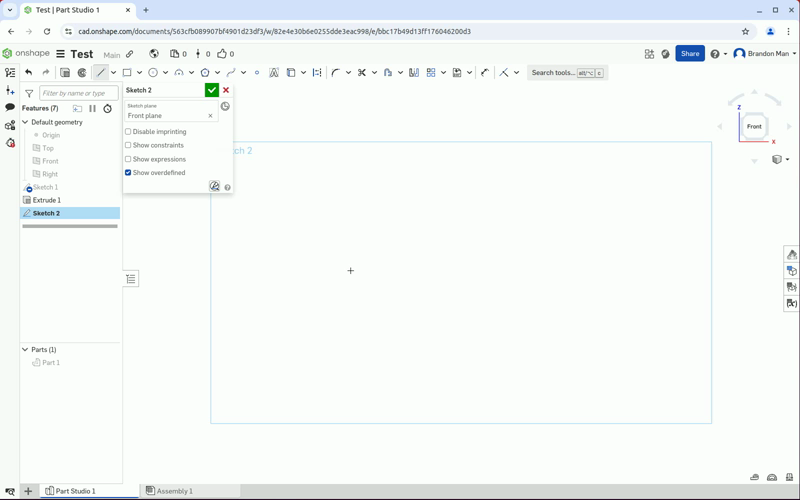
key_up(shift)
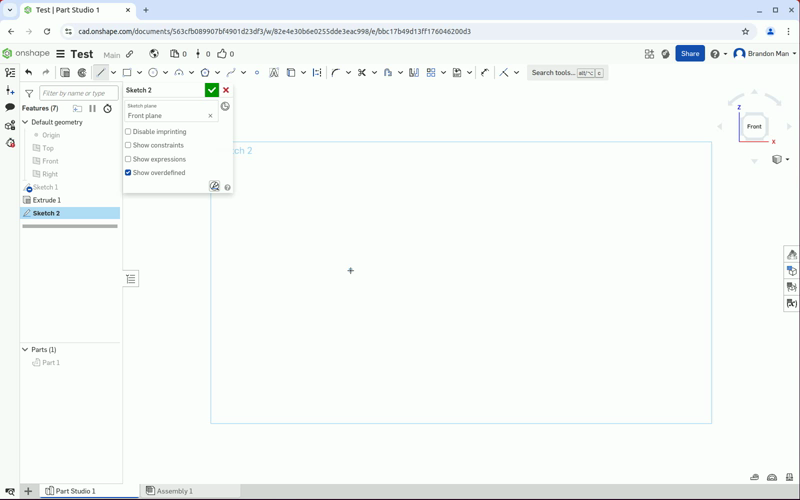
key_down(shift)
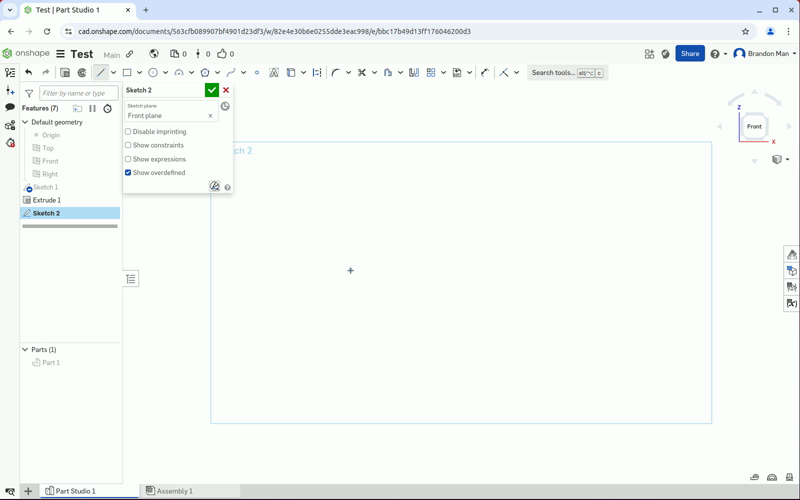
mouse_move(380, 270)
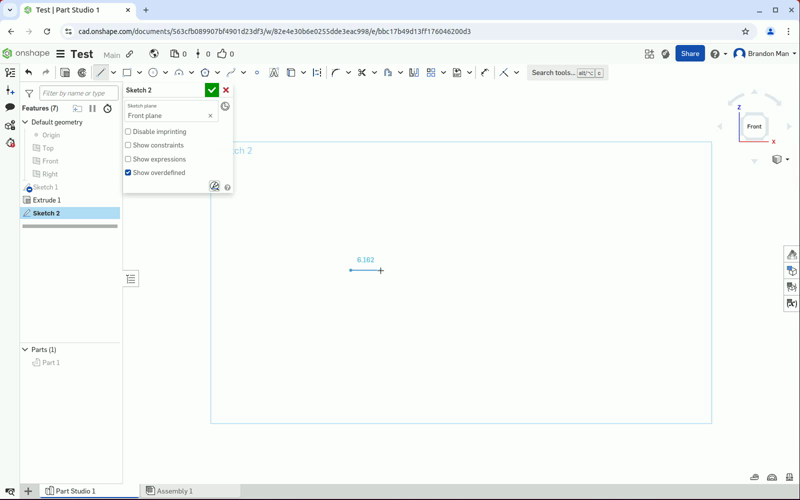
mouse_move(352, 300)
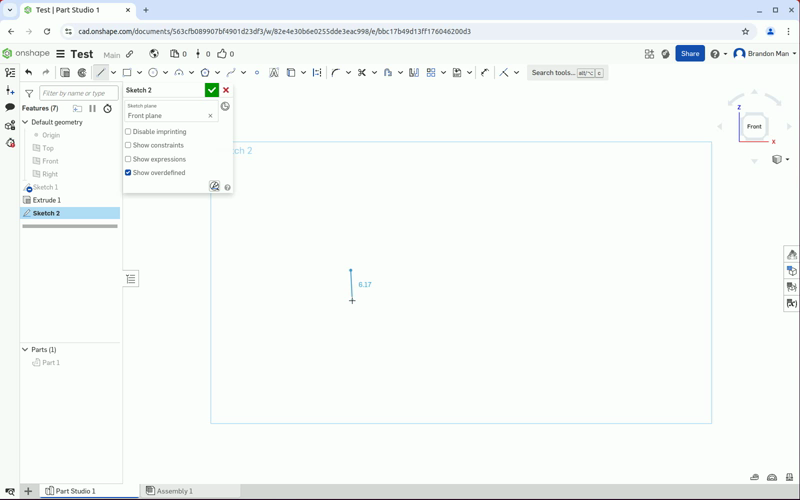
click(352, 300)
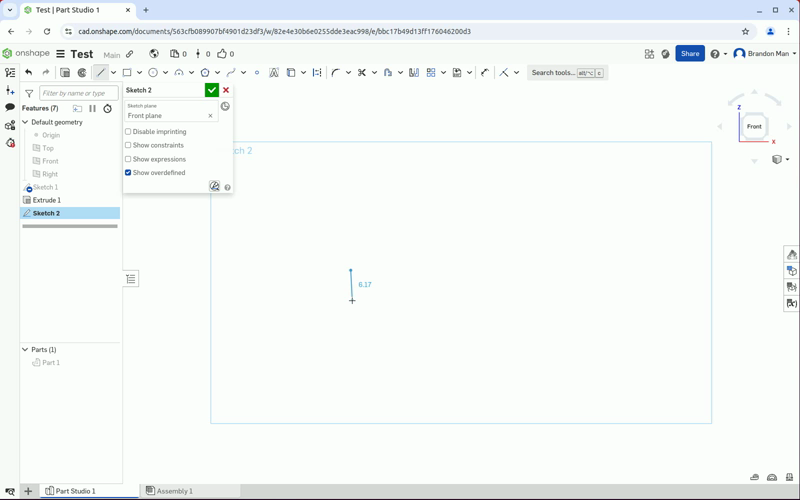
key_up(shift)
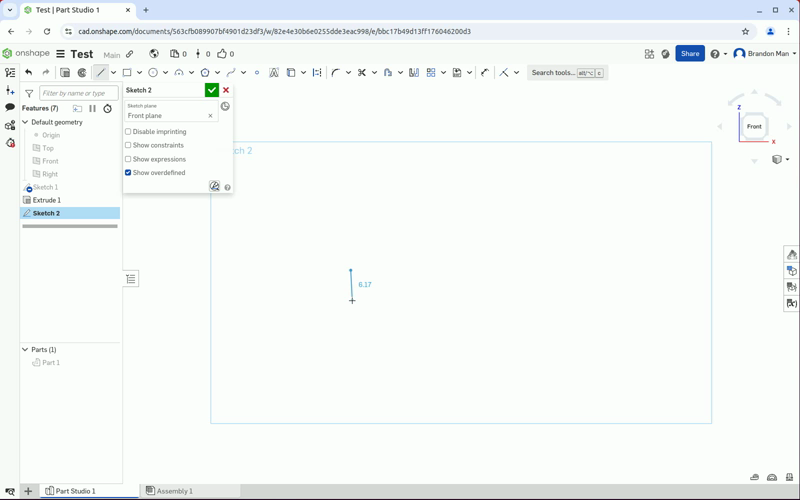
key_down(shift)
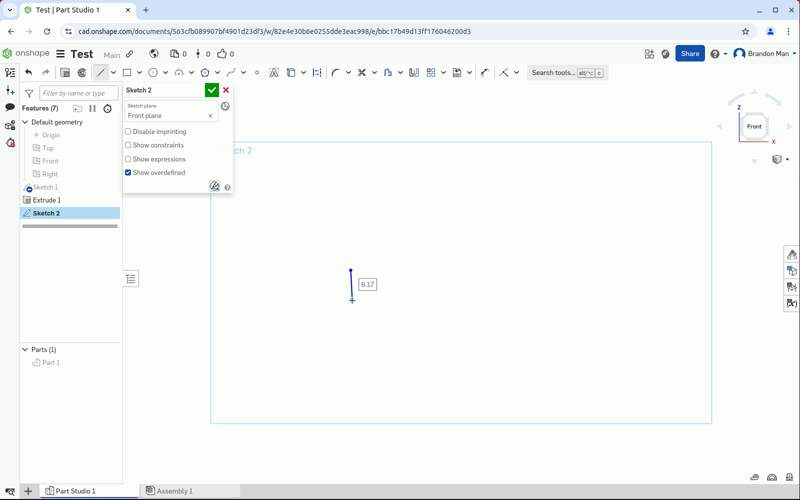
mouse_move(382, 300)
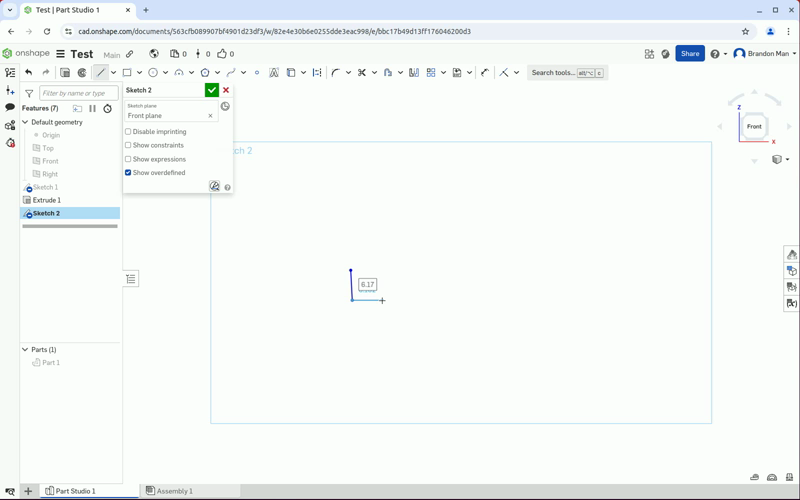
mouse_move(389, 270)
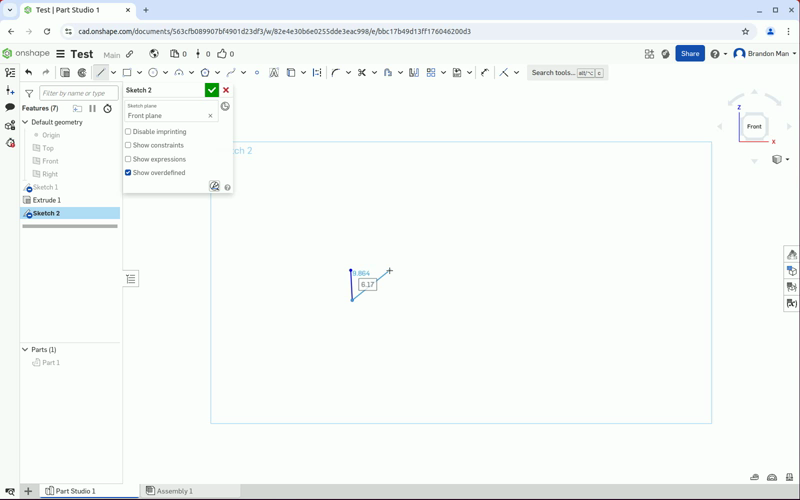
click(389, 270)
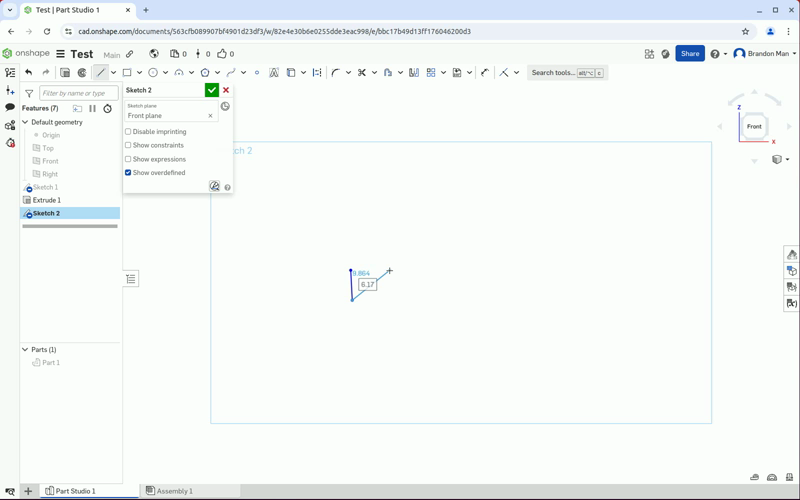
key_up(shift)
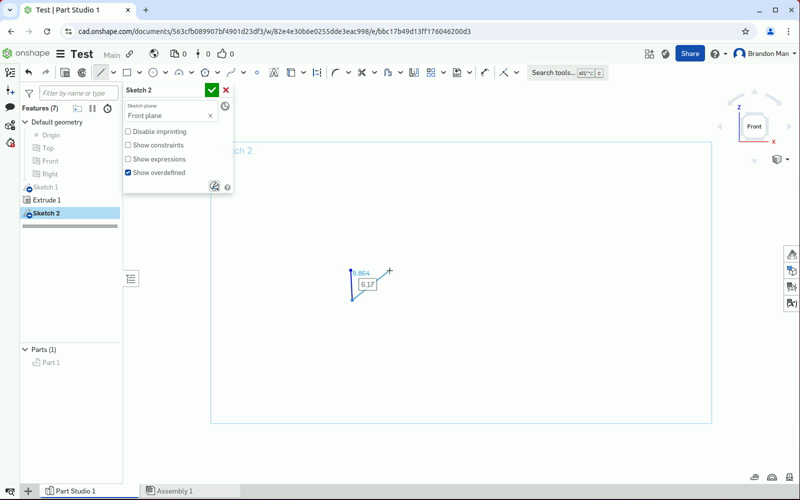
mouse_move(420, 270)
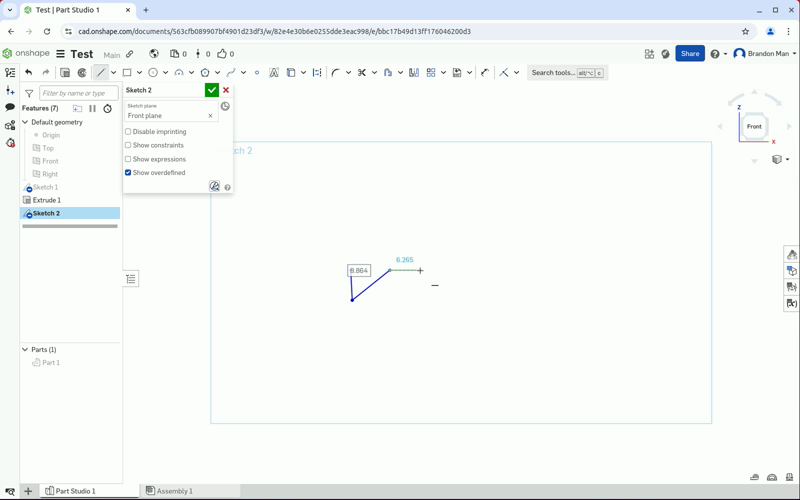
key_down(shift)
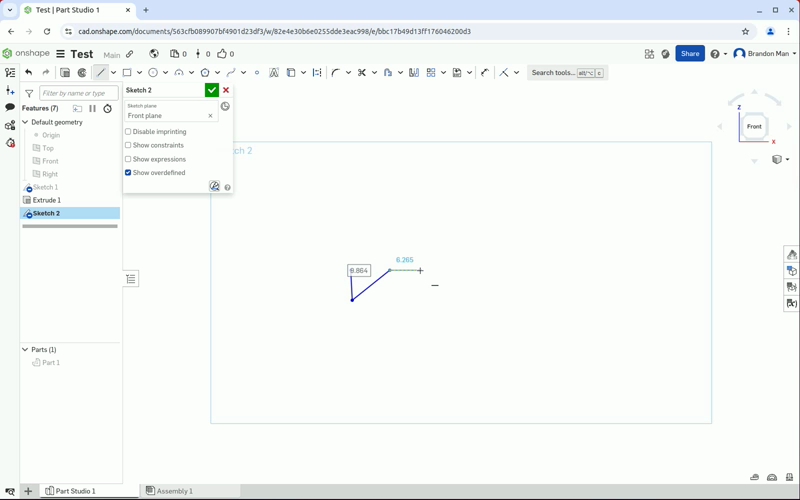
mouse_move(350, 270)
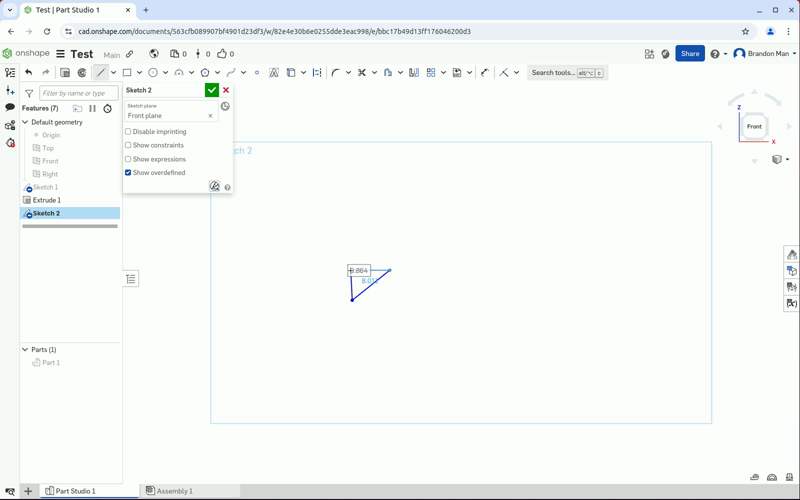
key_up(shift)
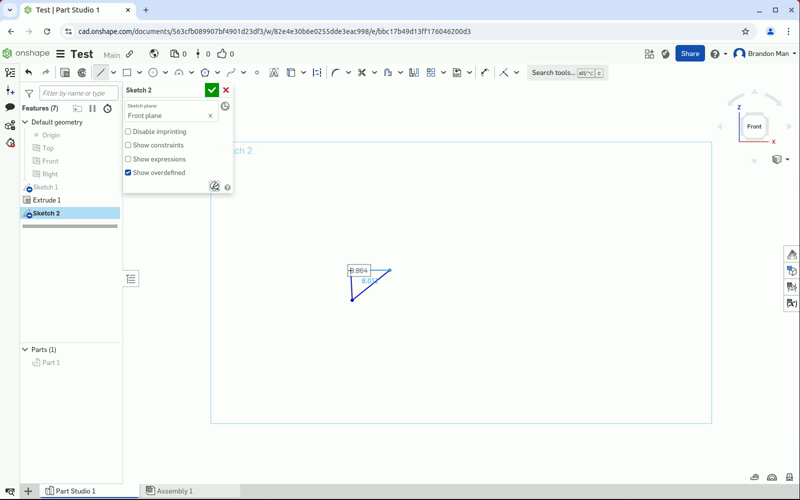
click(350, 270)
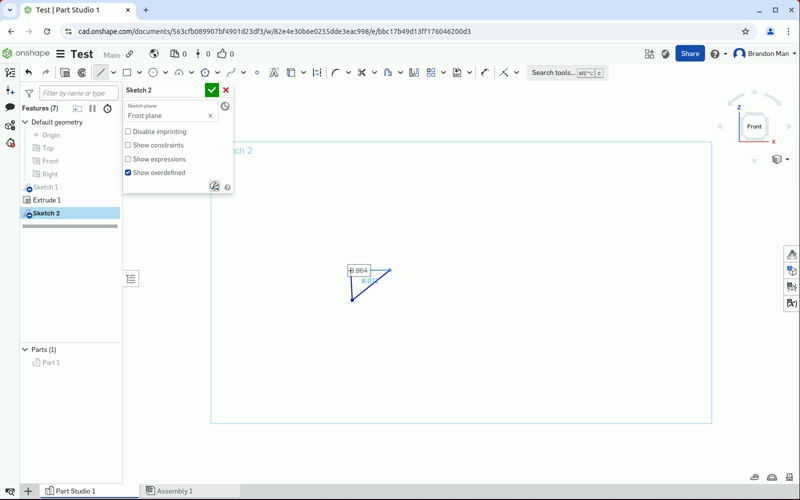
key(esc)
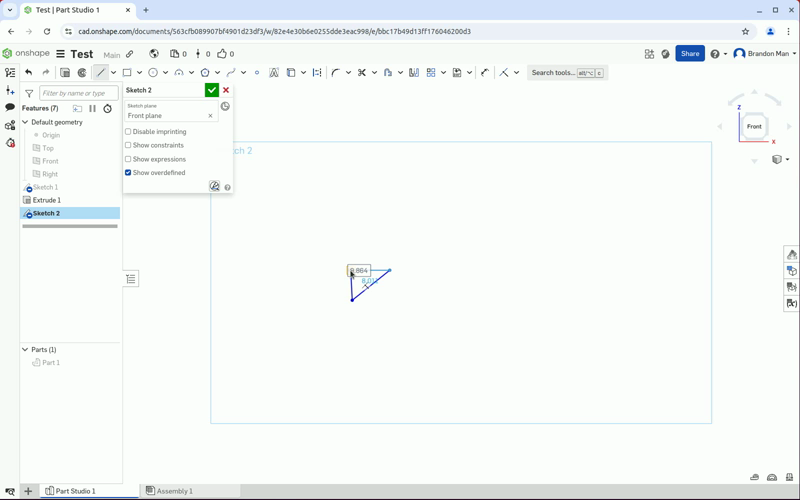
mouse_move(379, 271)
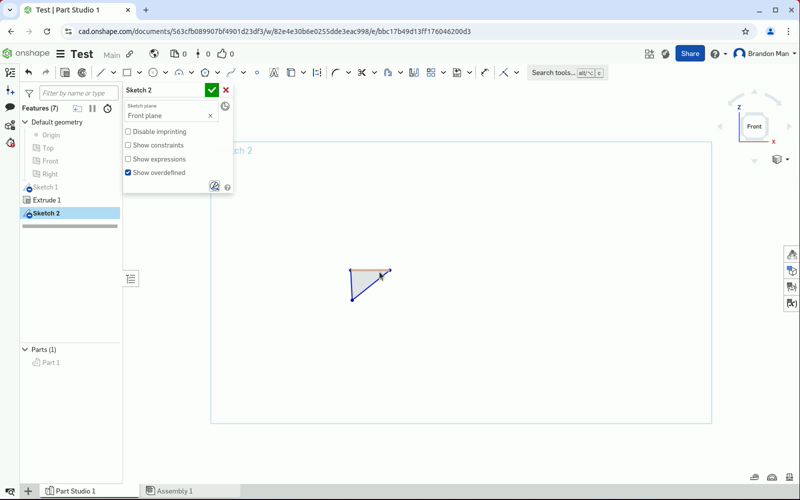
scroll(6)
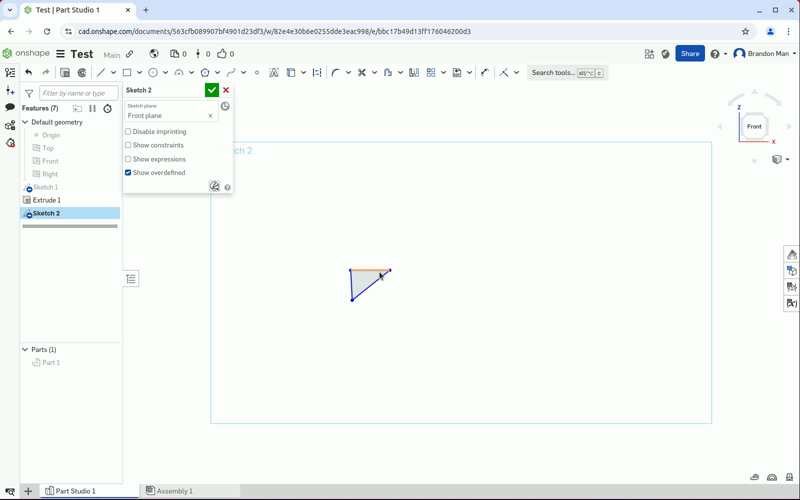
scroll(6)
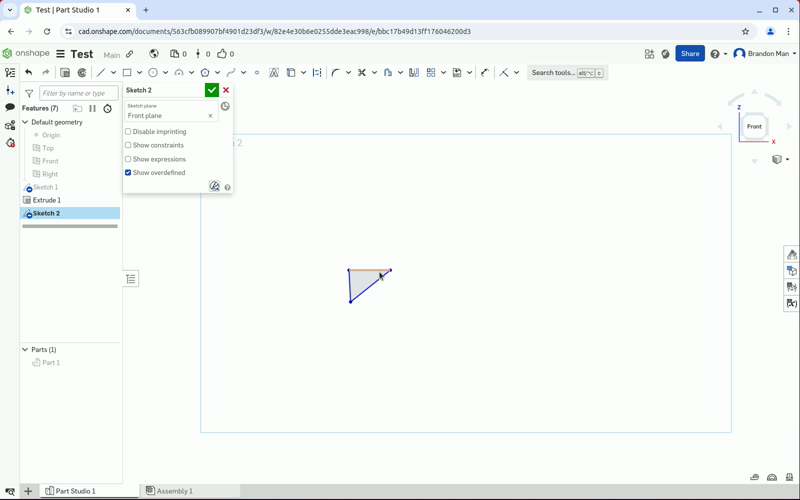
scroll(6)
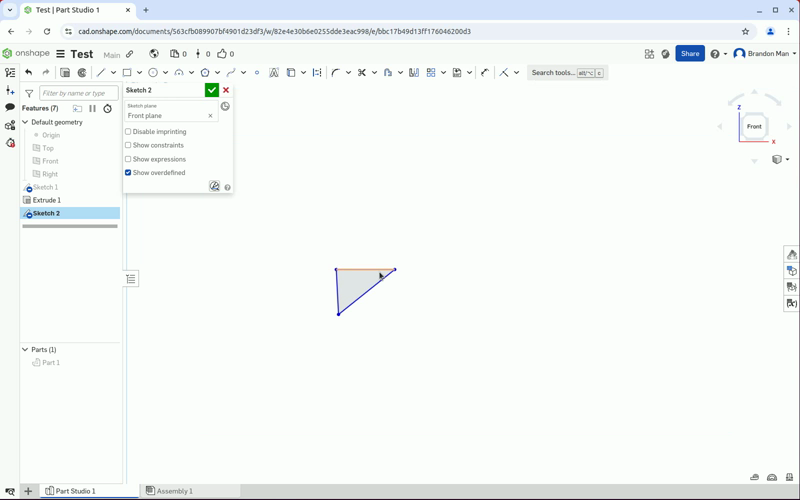
scroll(6)
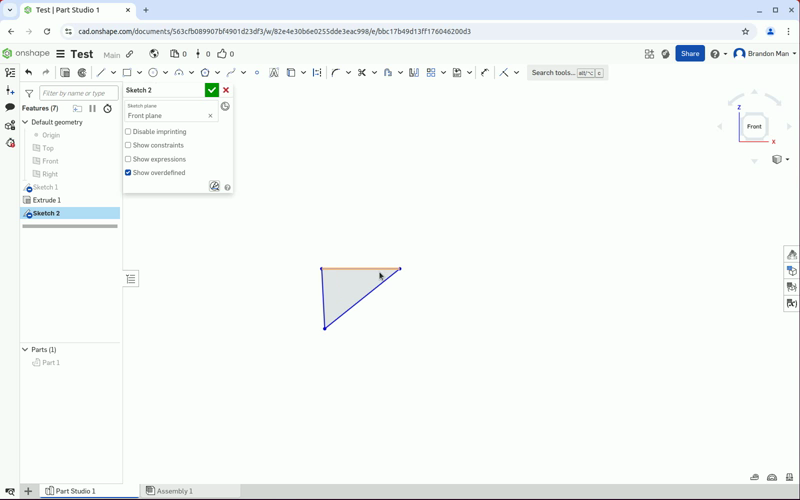
scroll(6)
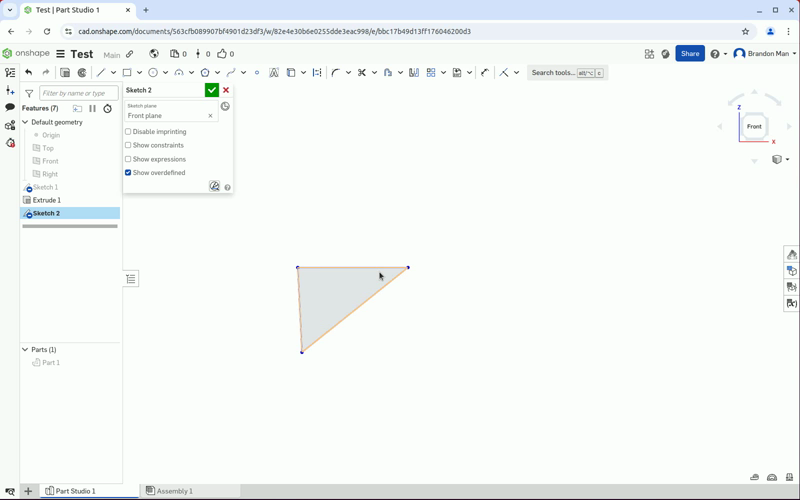
scroll(6)
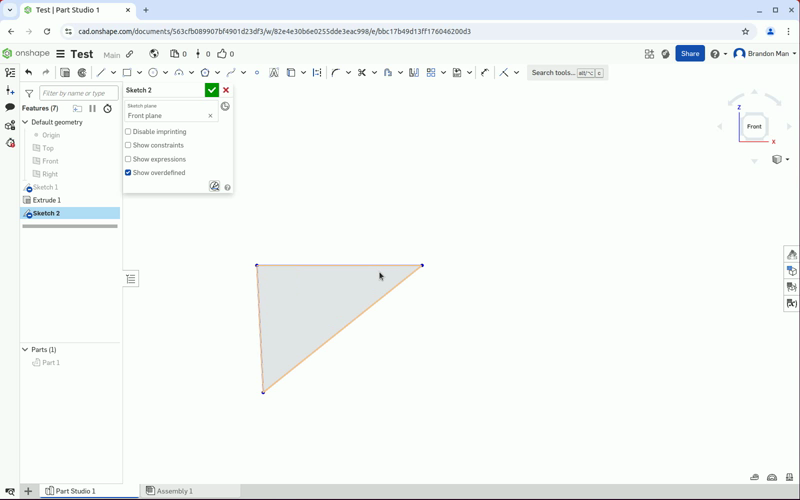
scroll(6)
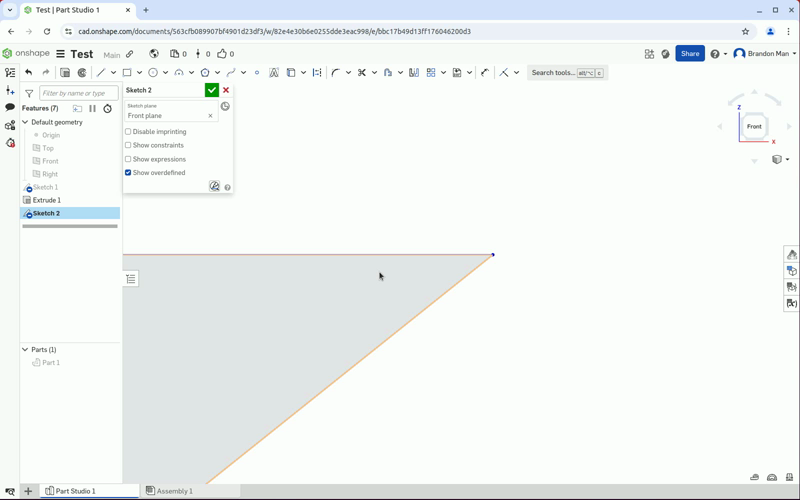
click(379, 271)
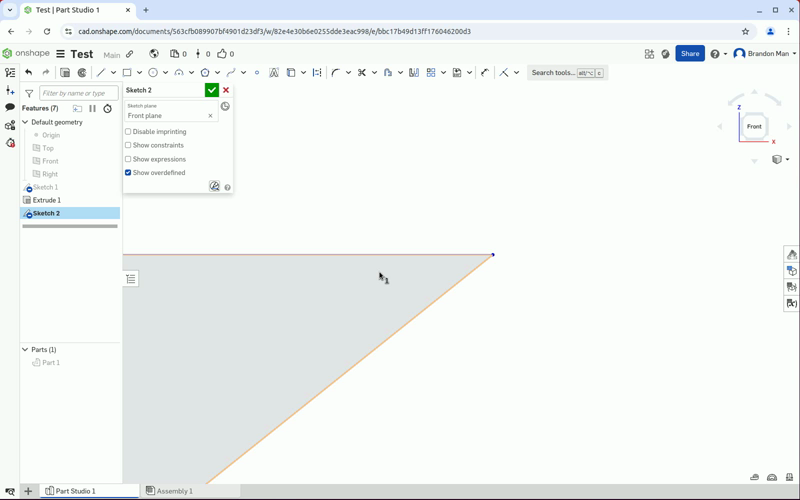
scroll(-6)
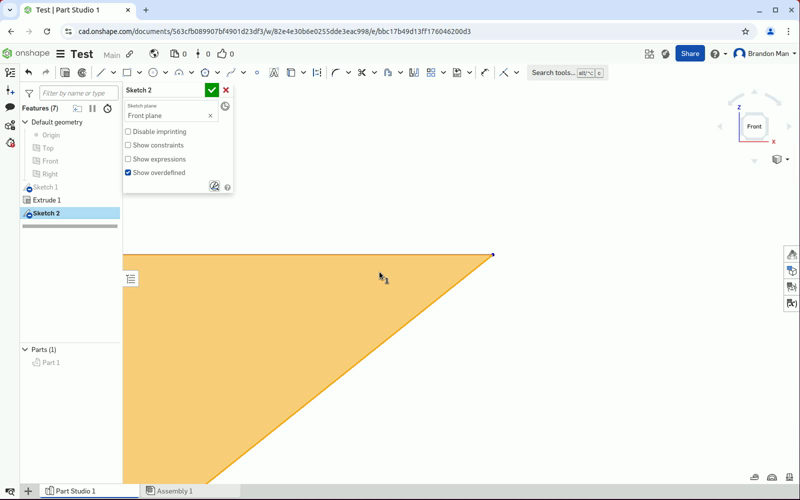
scroll(-6)
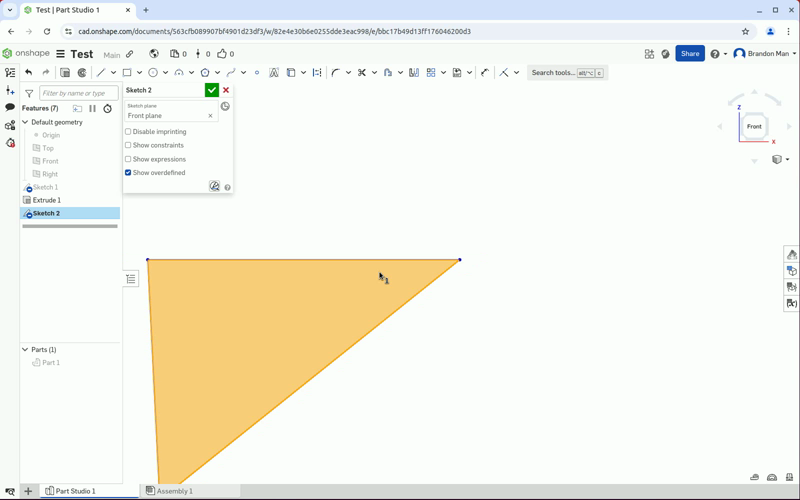
scroll(-6)
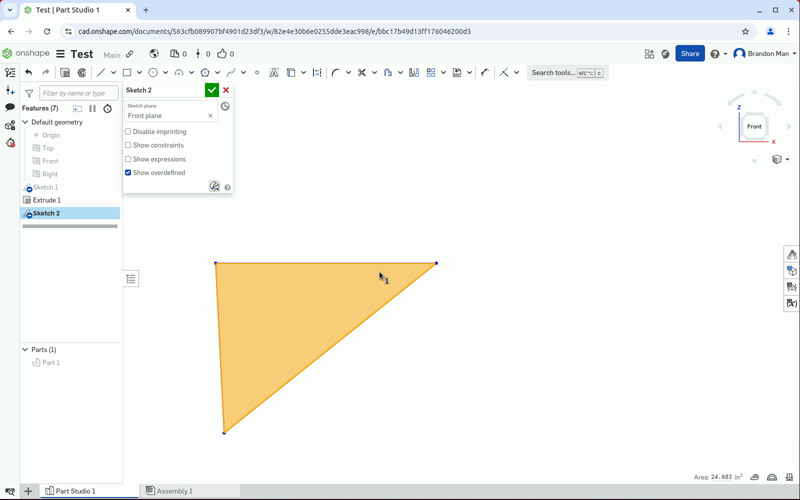
scroll(-6)
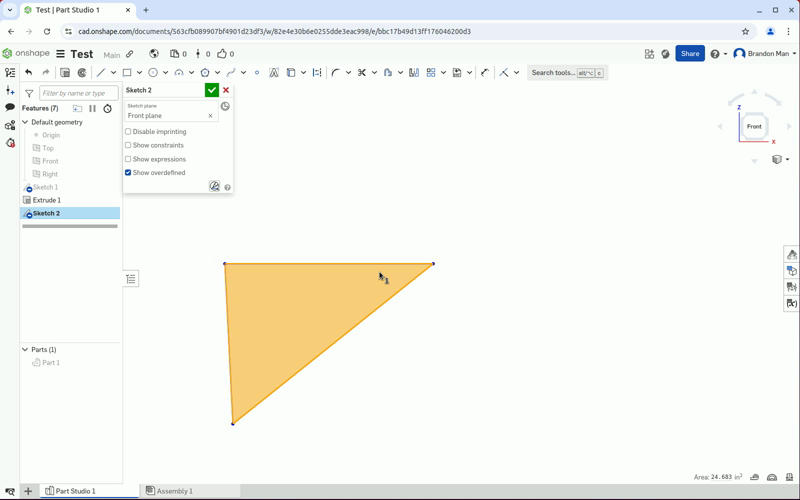
scroll(-6)
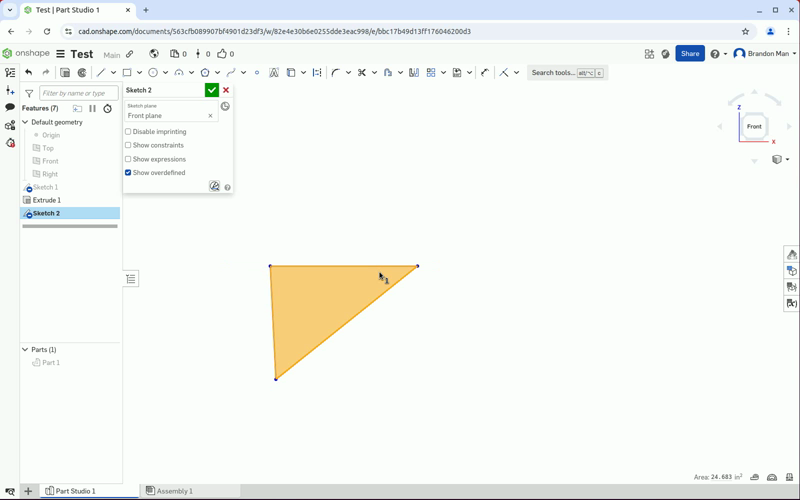
scroll(-6)
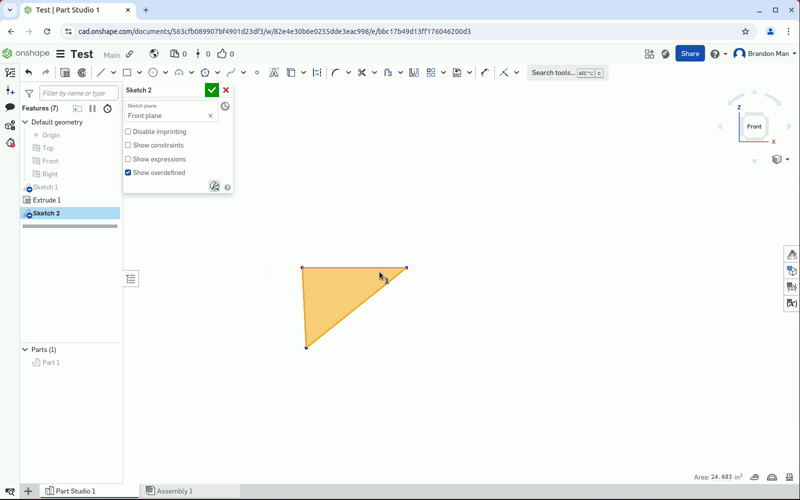
scroll(-6)
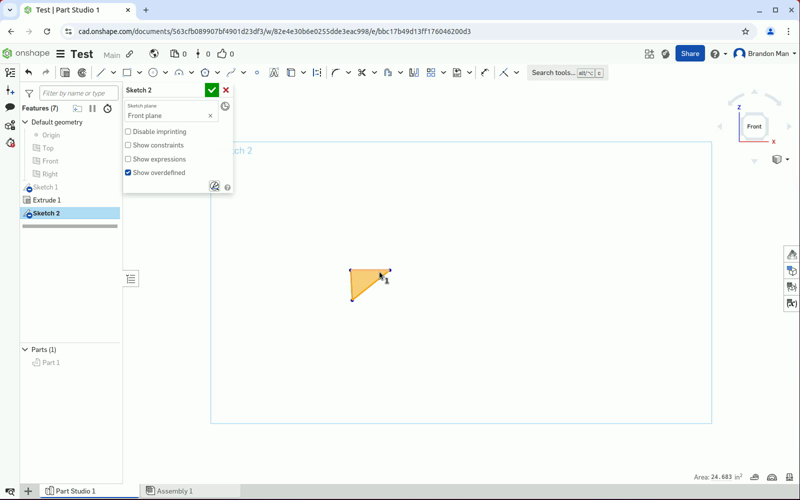
mouse_move(73, 352)
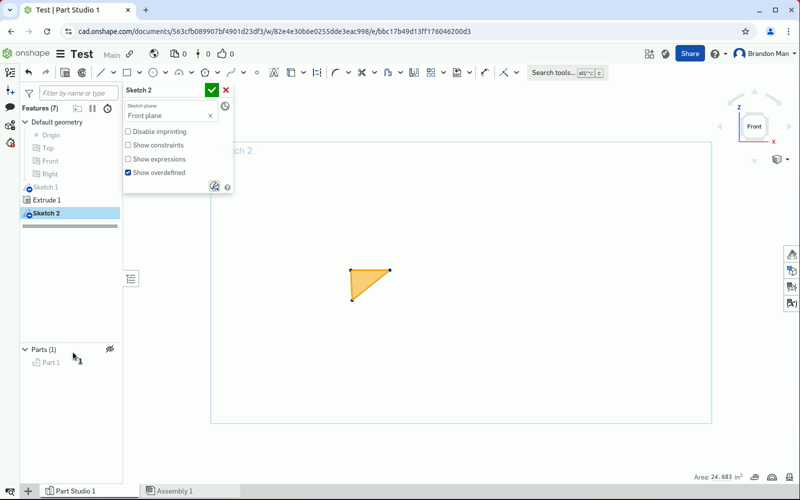
key(shift+y)
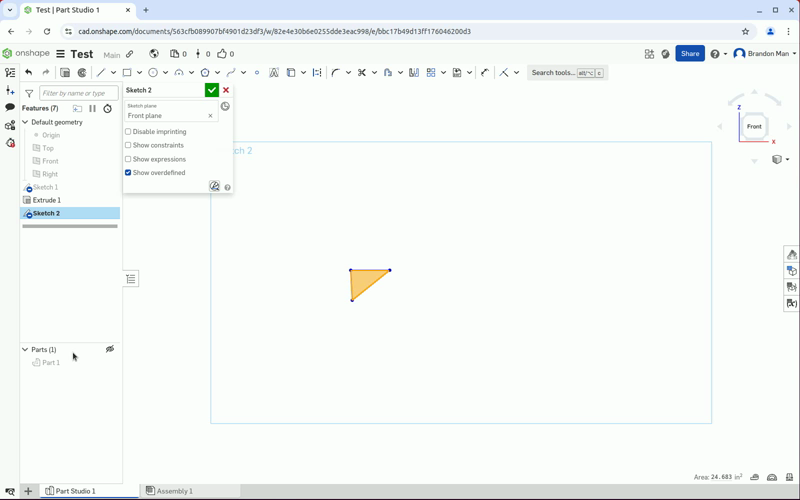
key(shift+e)
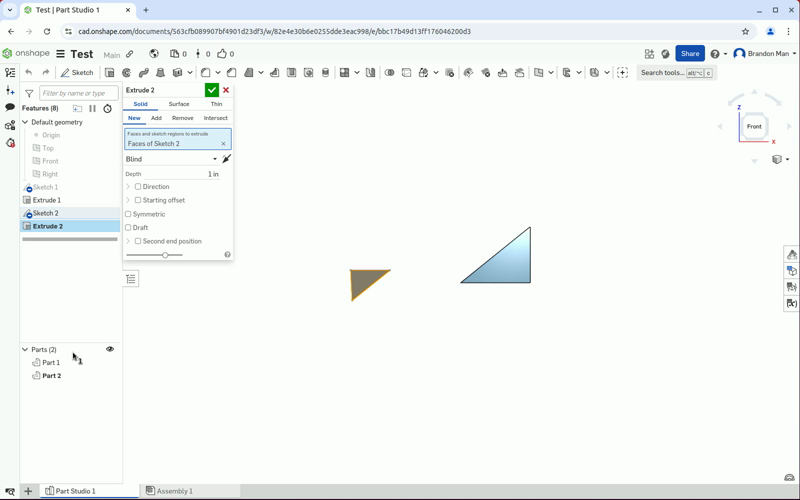
mouse_move(143, 106)
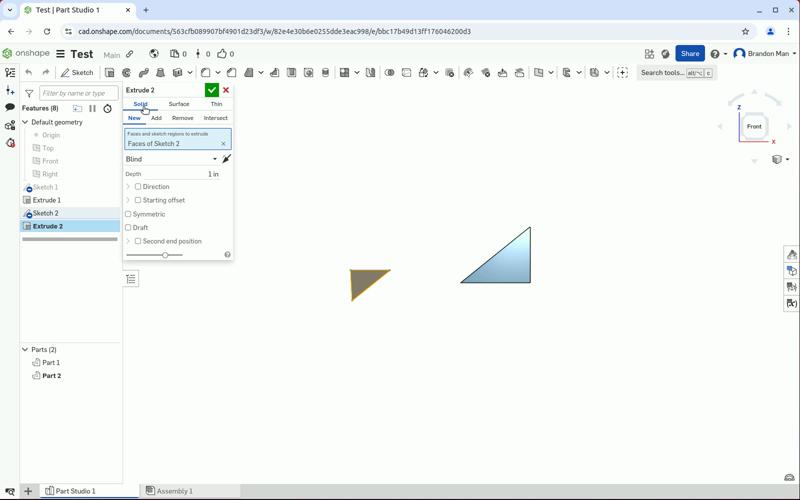
click(143, 106)
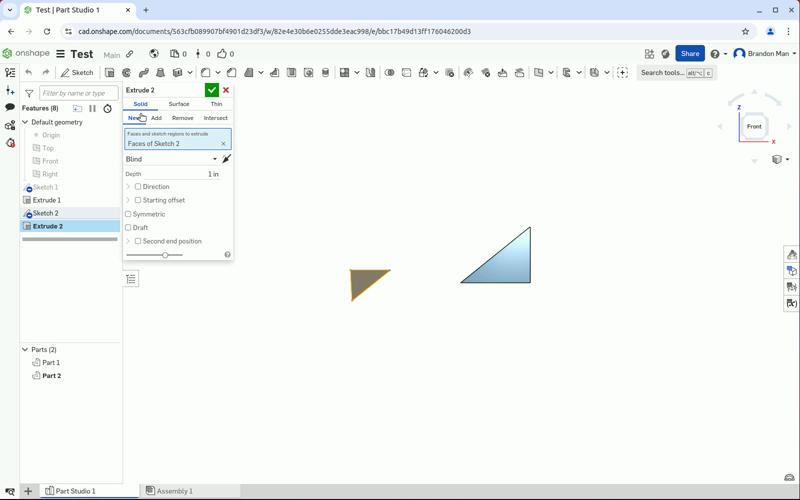
mouse_move(137, 120)
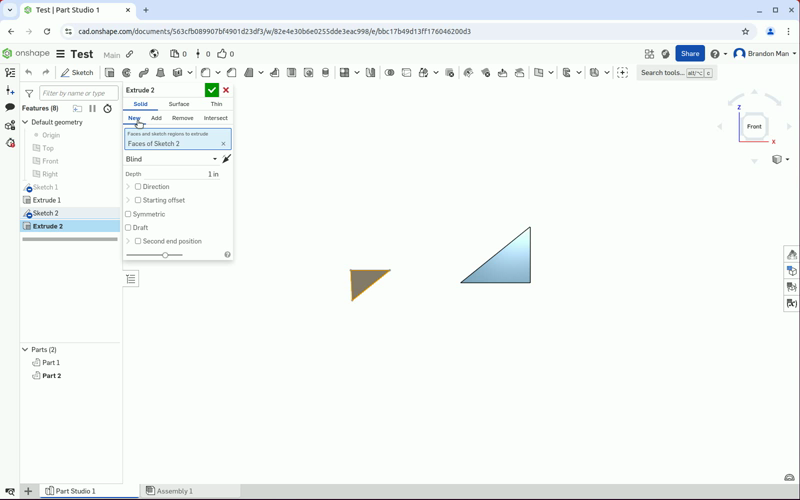
click(137, 120)
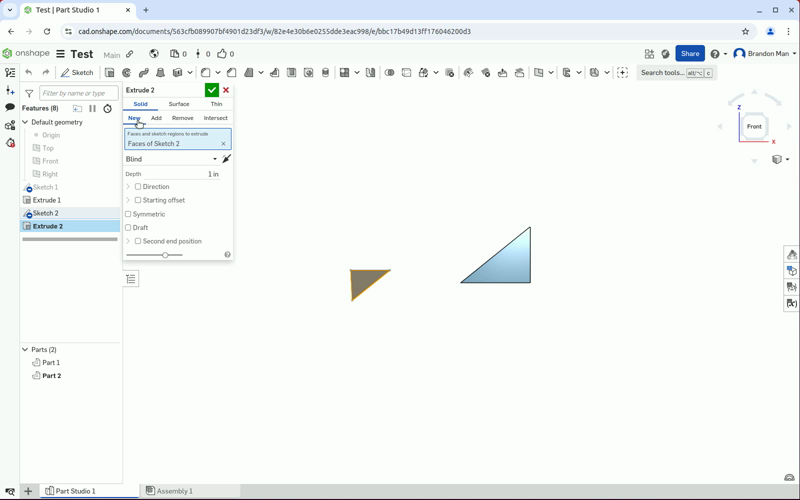
key(tab, 4)
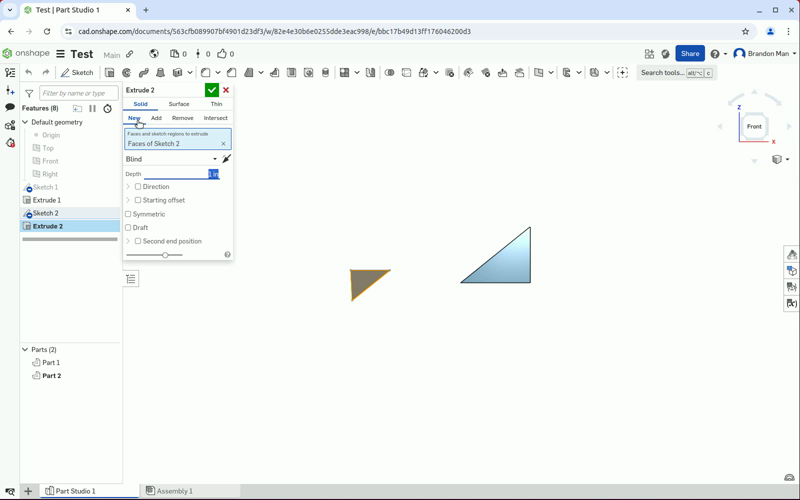
text(8.425)
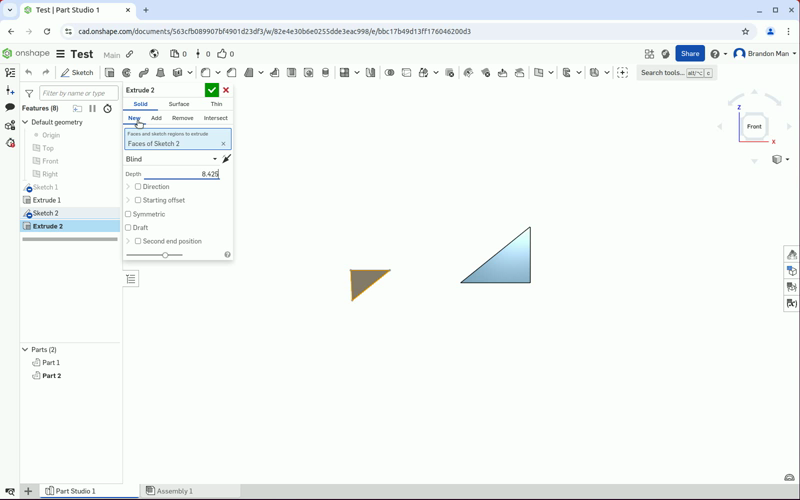
key(enter)
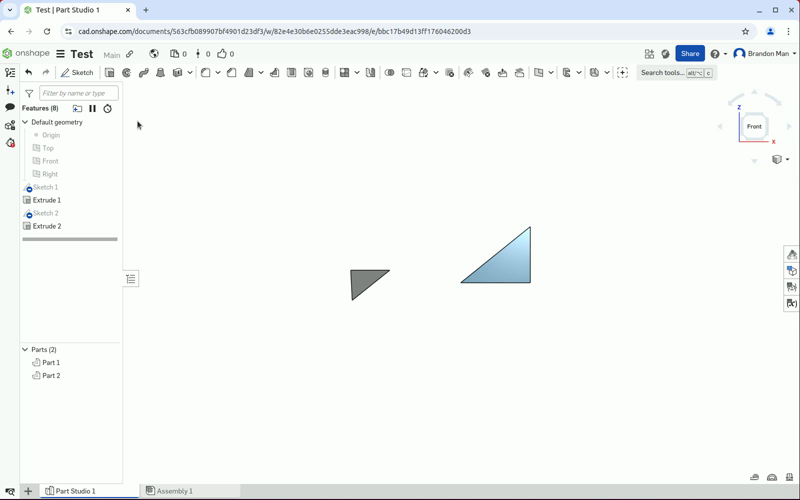
key(shift+h)
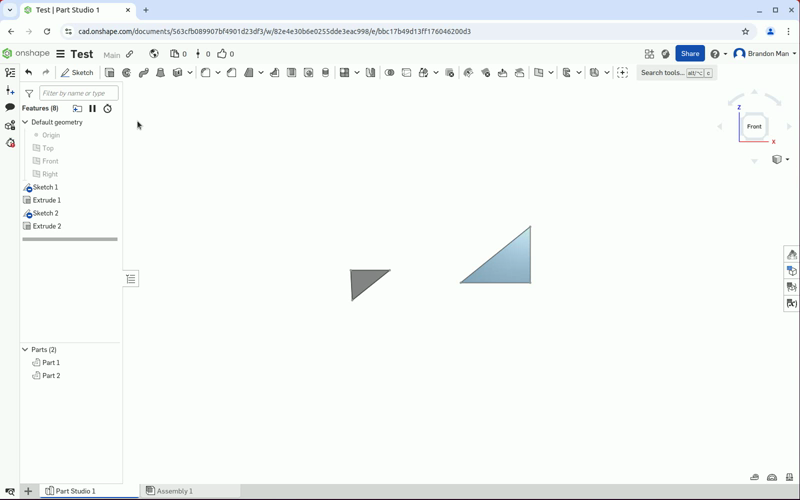
key(shift+h)
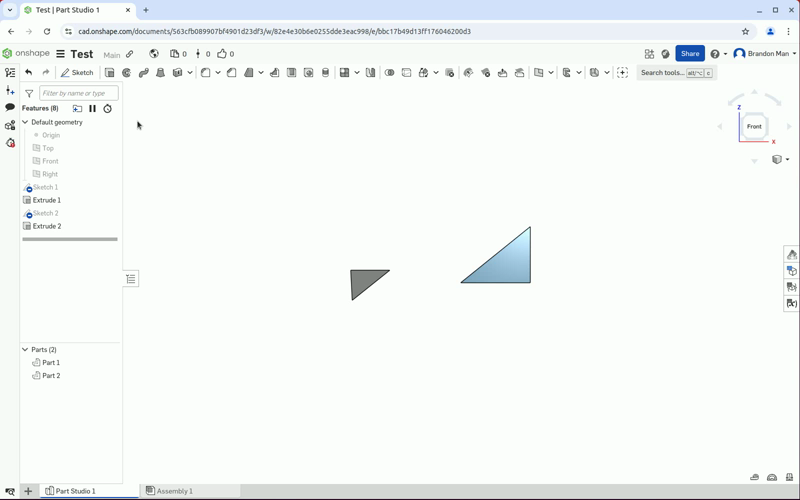
mouse_move(73, 189)
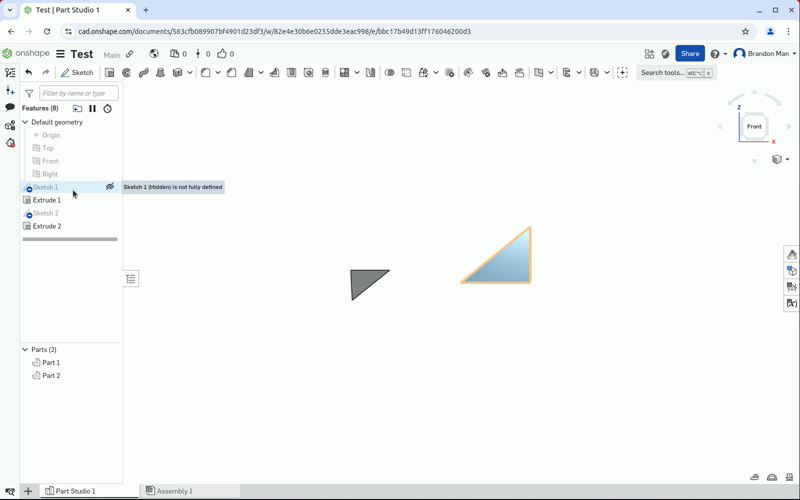
click(73, 189)
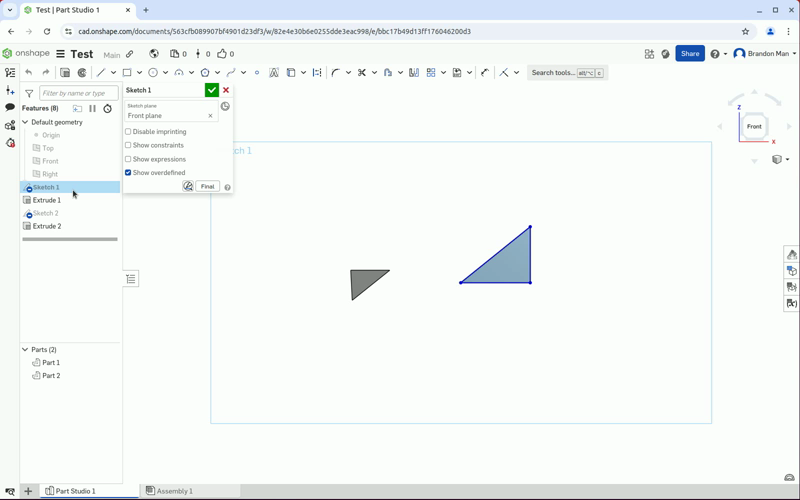
mouse_move(229, 92)
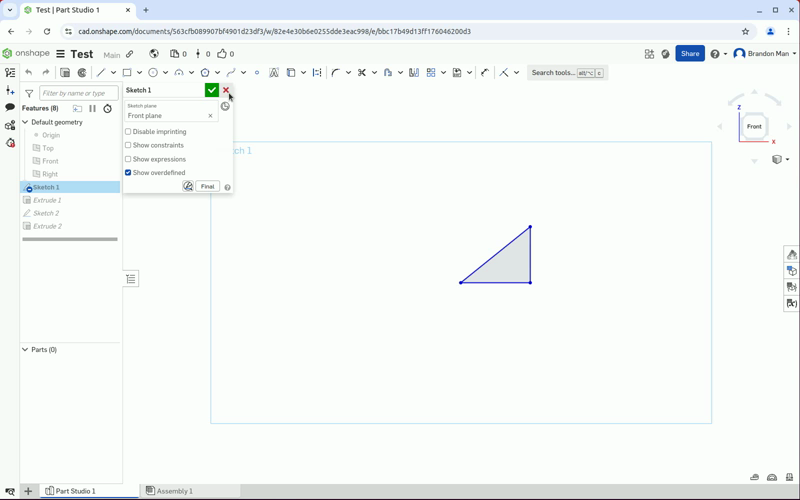
click(229, 92)
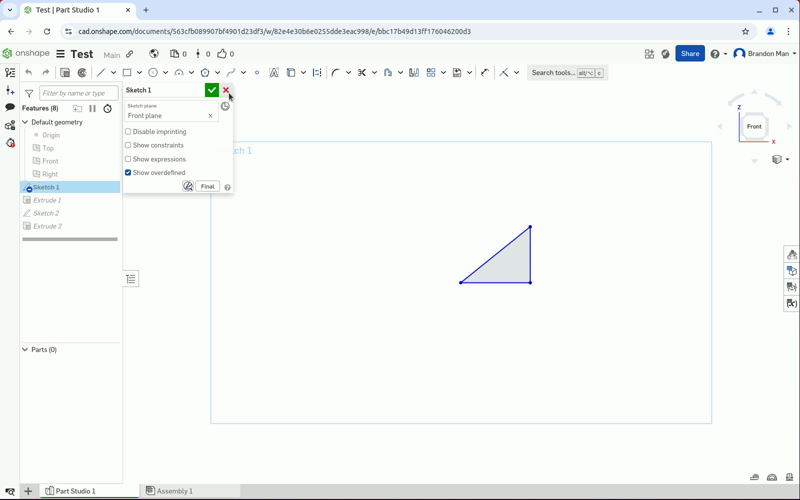
key(shift+s)
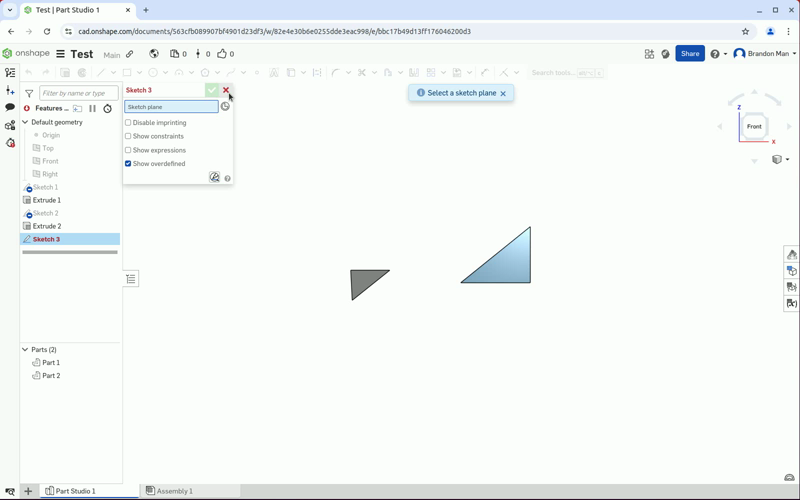
mouse_move(73, 163)
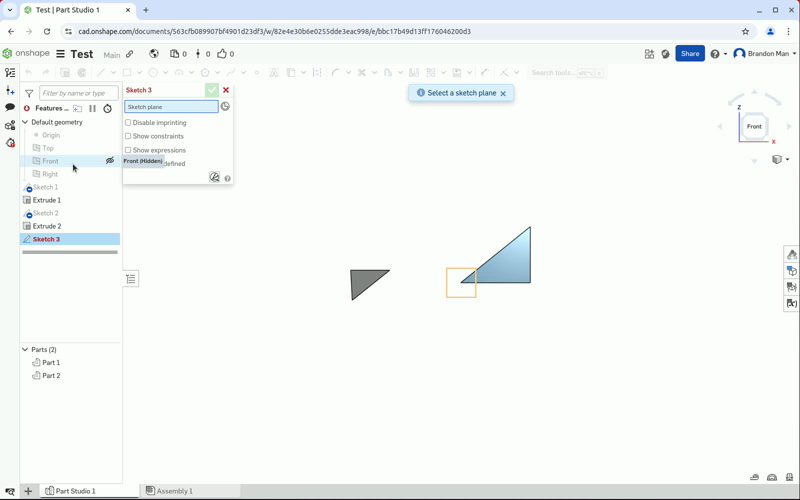
click(73, 163)
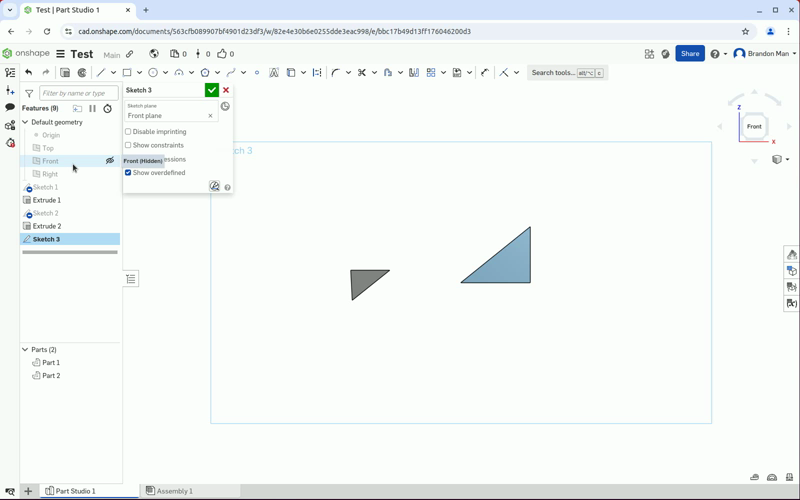
mouse_move(73, 352)
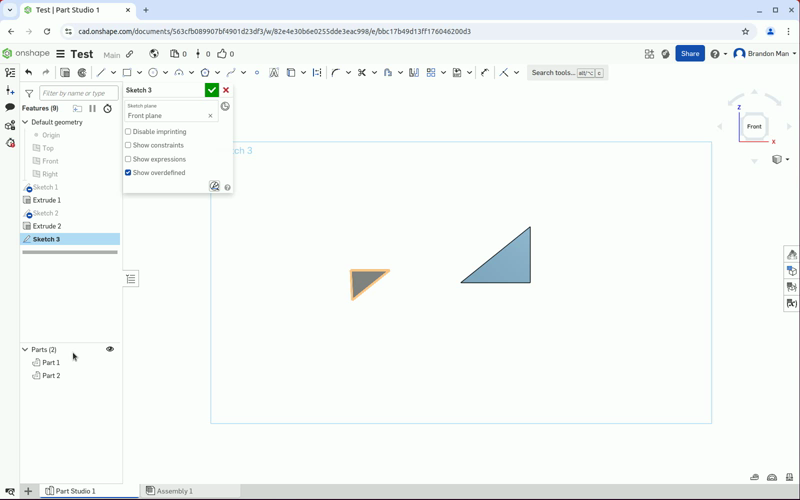
key(y)
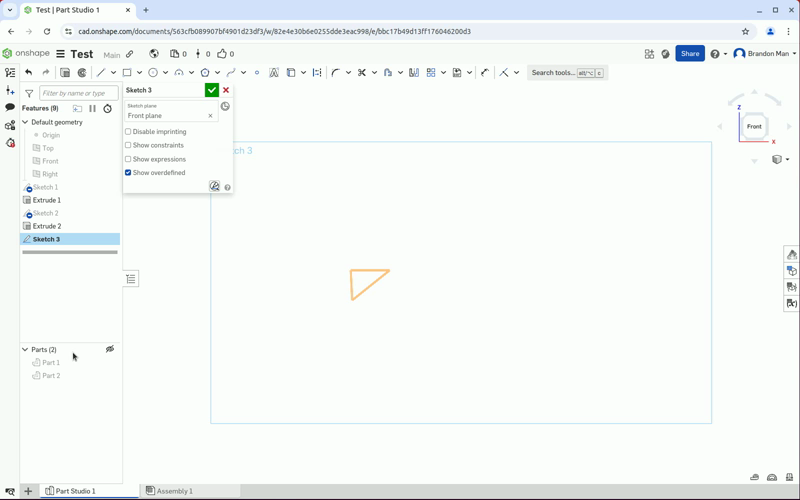
key(l)
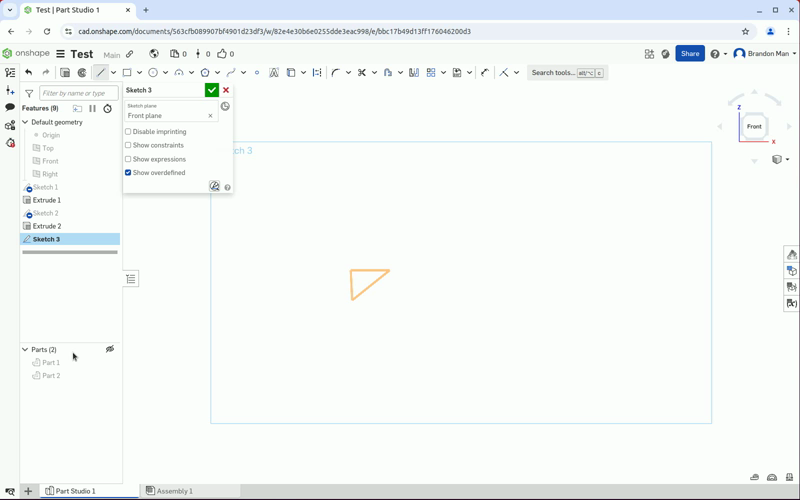
key_down(shift)
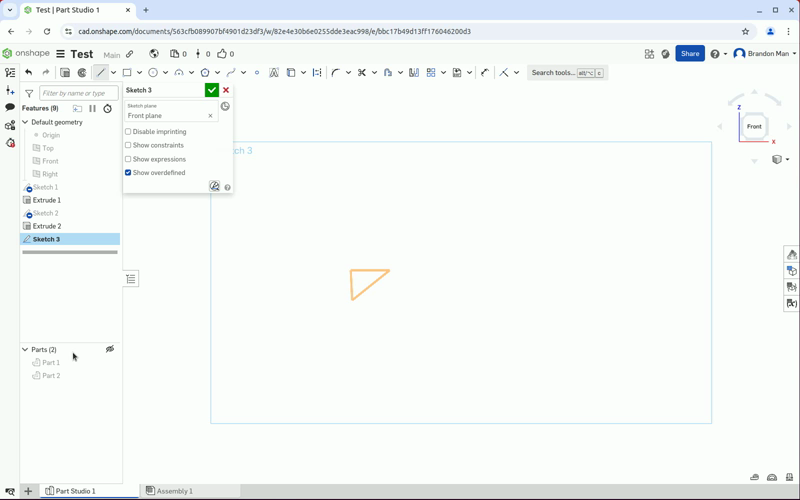
mouse_move(389, 270)
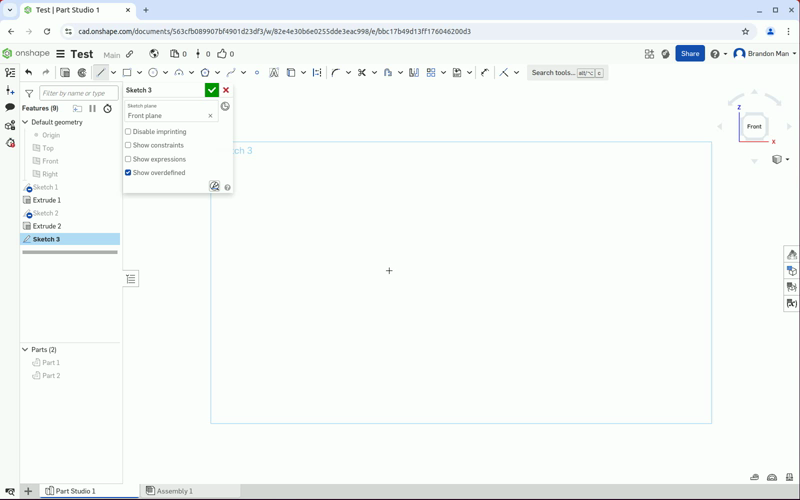
click(389, 270)
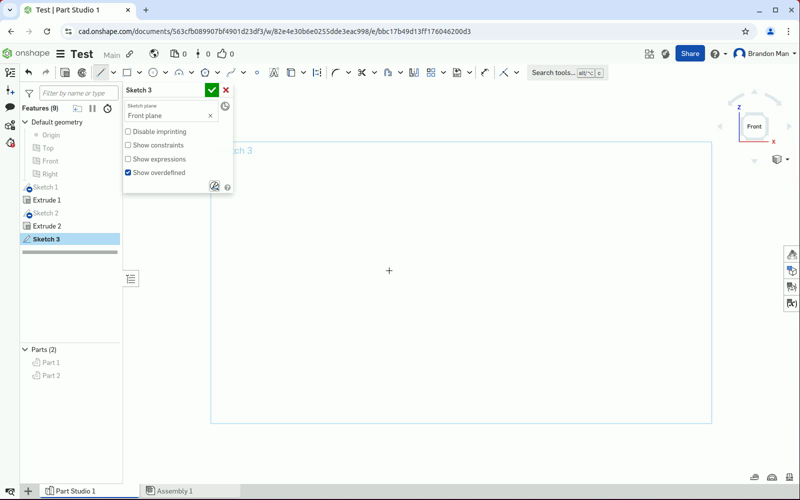
key_up(shift)
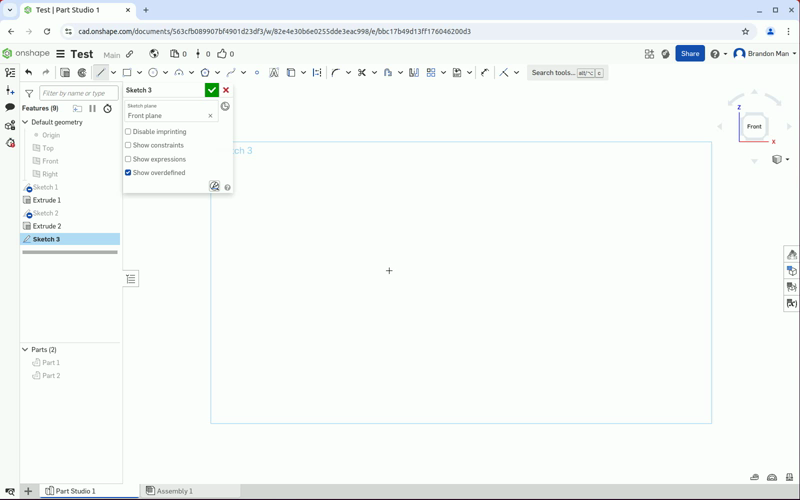
key_down(shift)
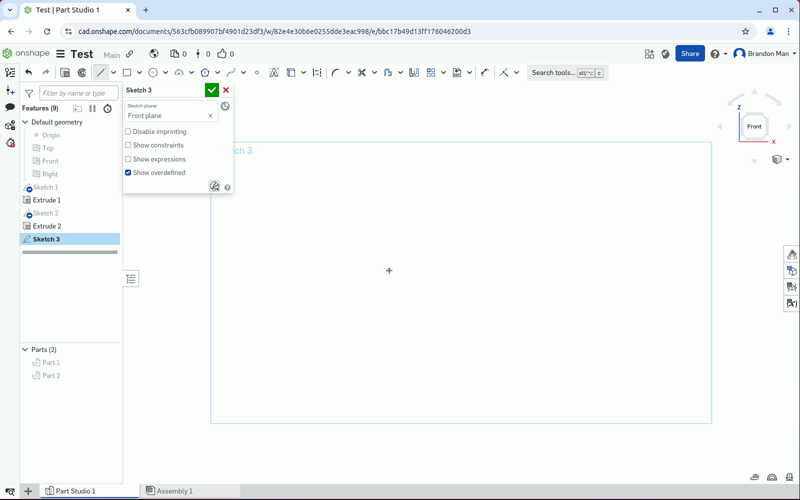
mouse_move(419, 270)
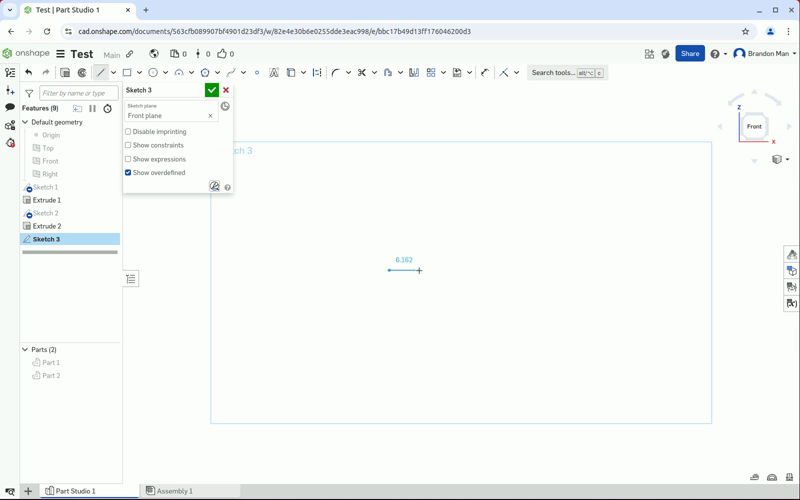
mouse_move(428, 300)
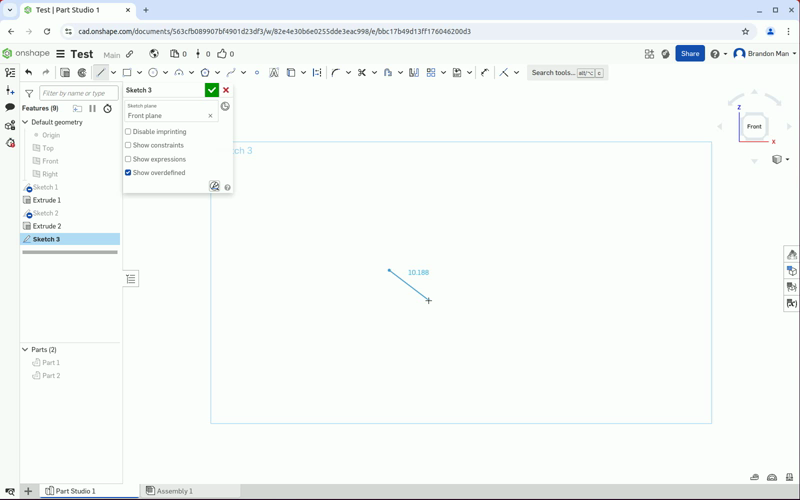
click(428, 300)
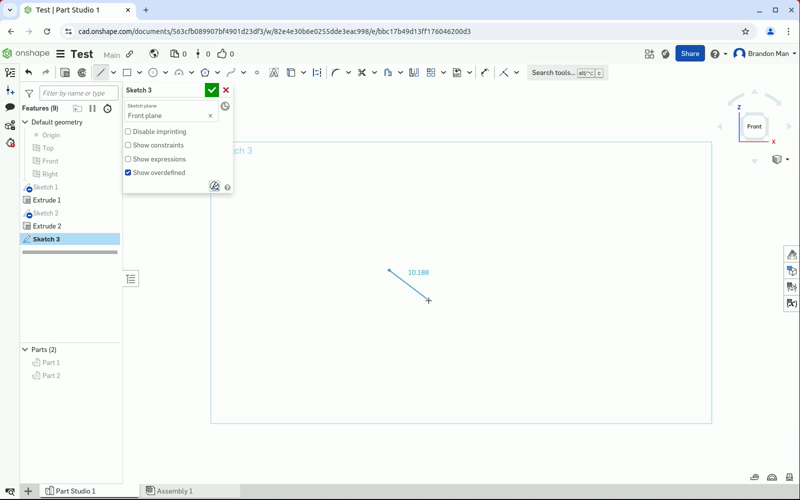
key_up(shift)
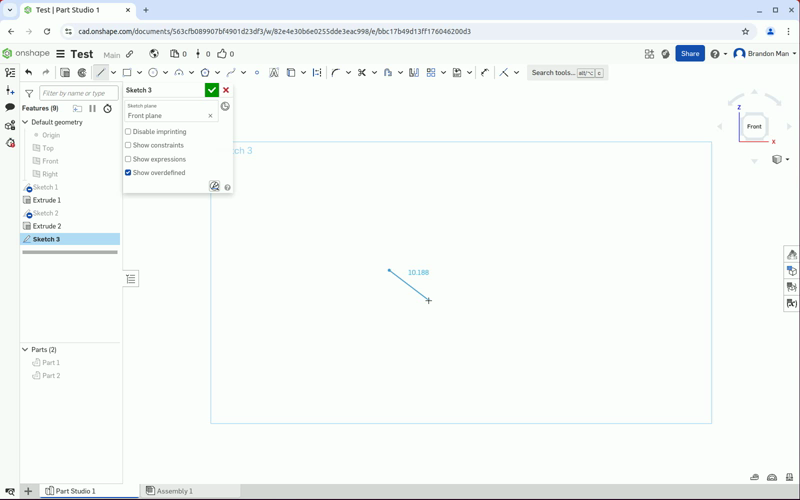
key_down(shift)
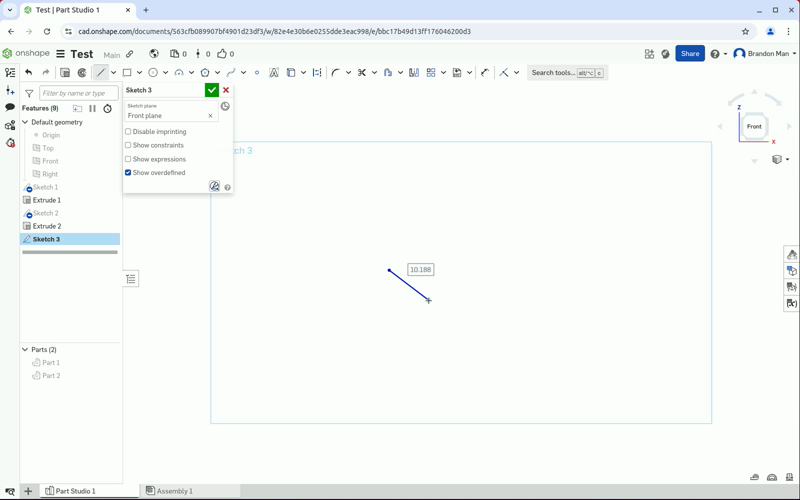
mouse_move(458, 300)
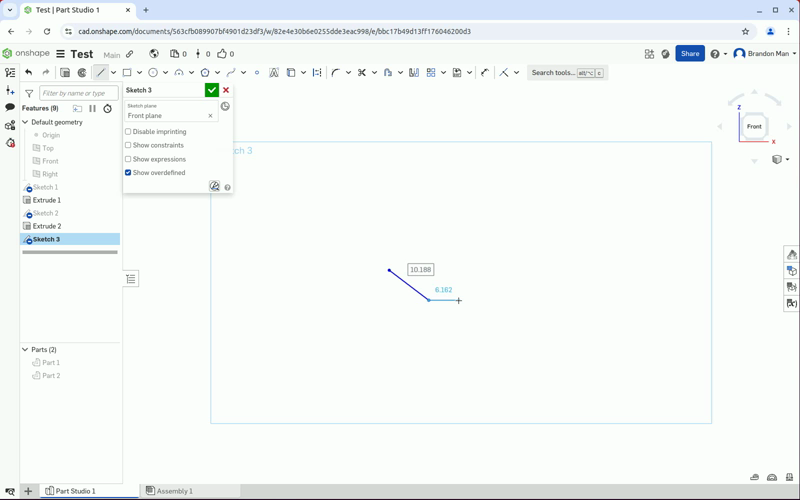
mouse_move(428, 270)
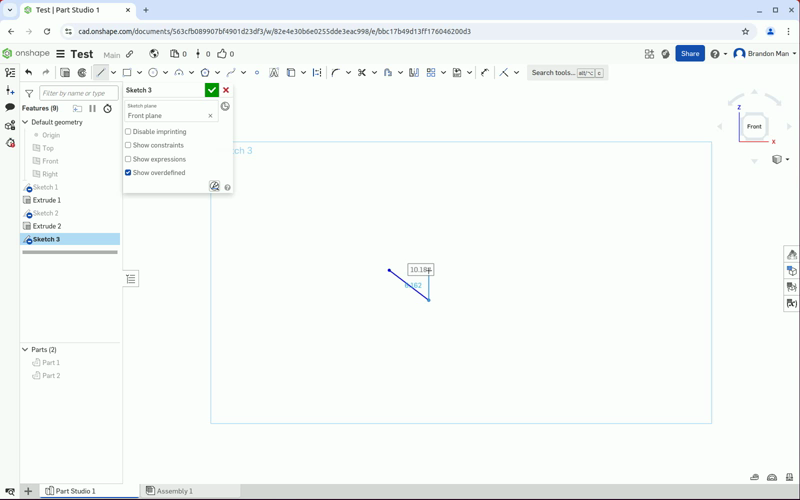
click(428, 270)
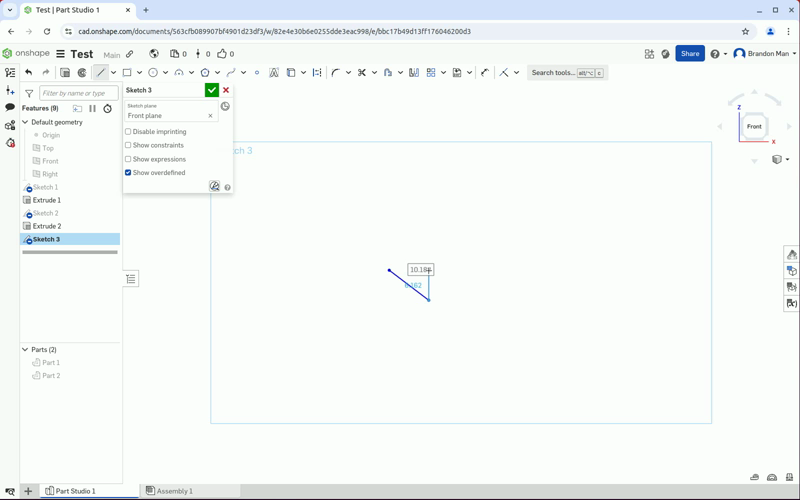
key_up(shift)
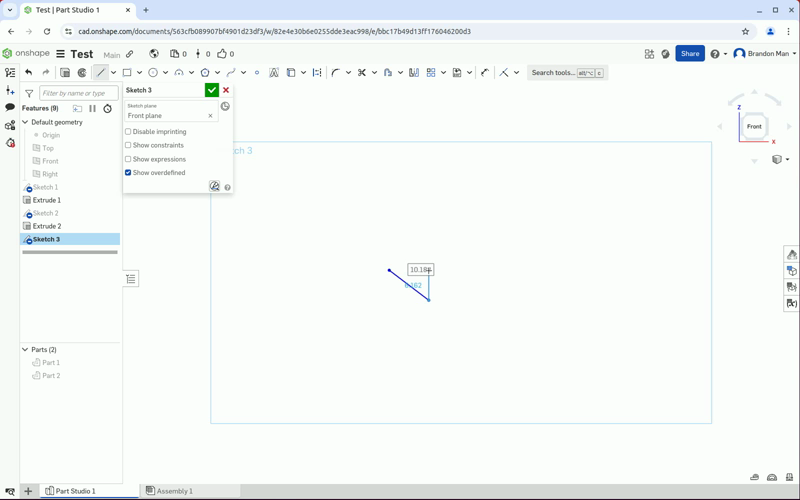
mouse_move(458, 270)
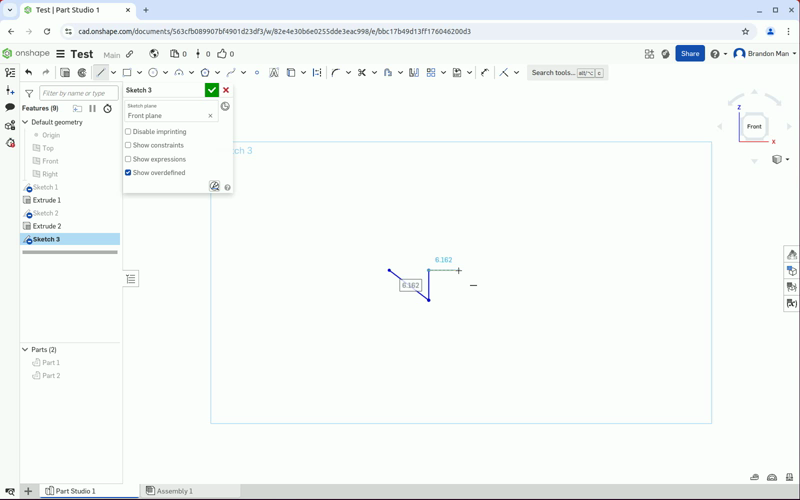
key_down(shift)
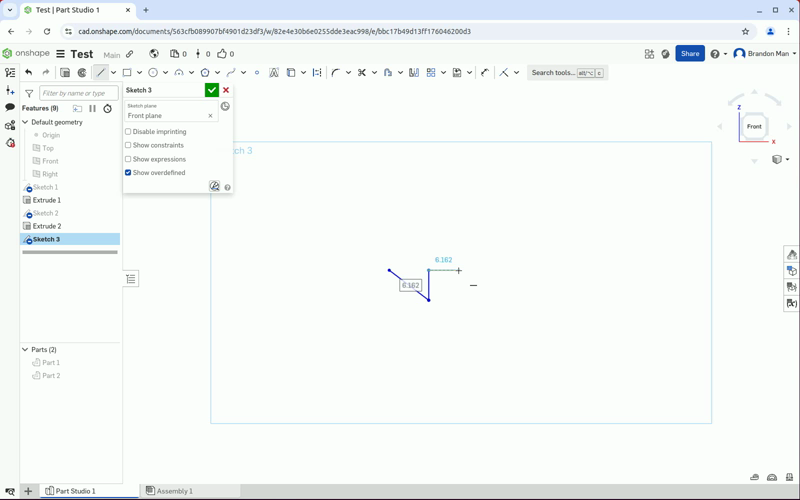
mouse_move(389, 270)
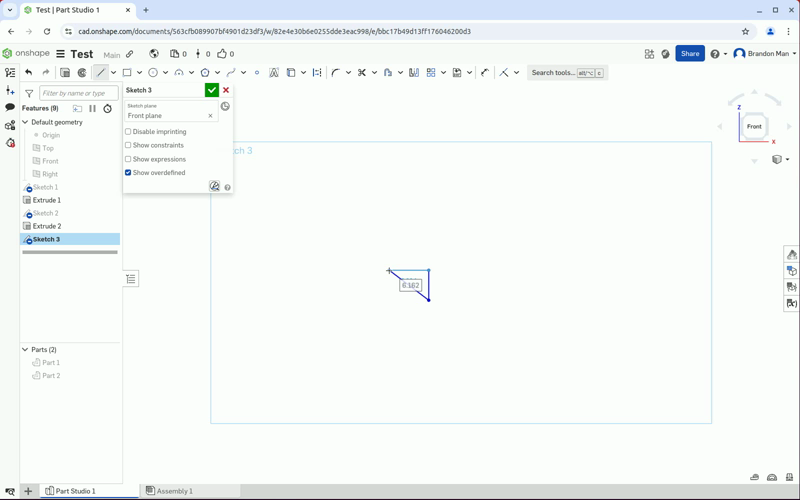
key_up(shift)
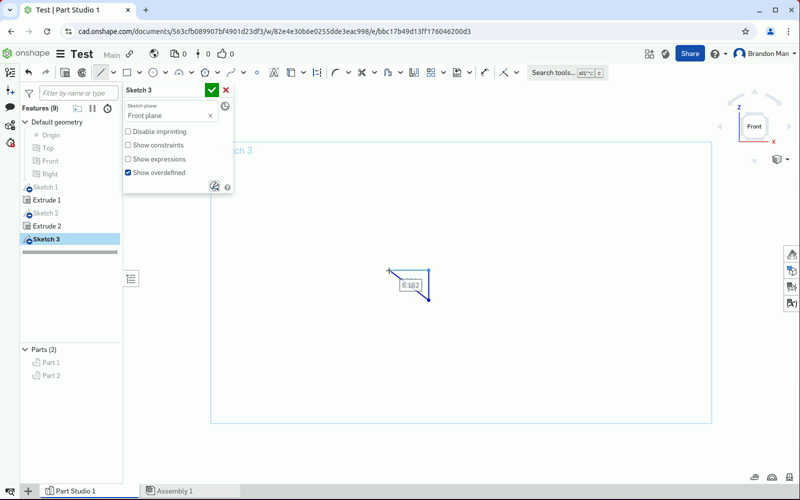
click(389, 270)
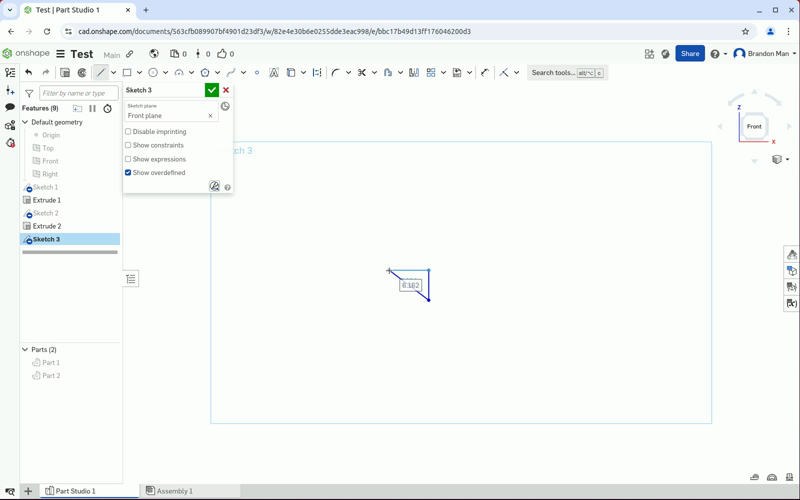
key(esc)
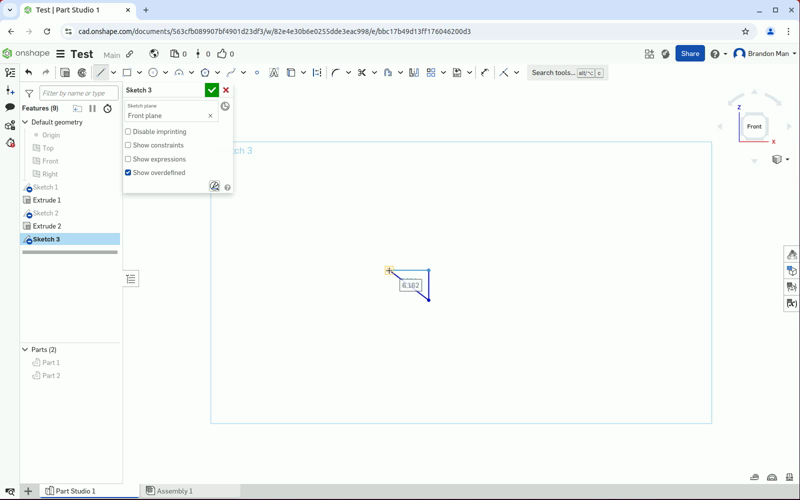
mouse_move(425, 284)
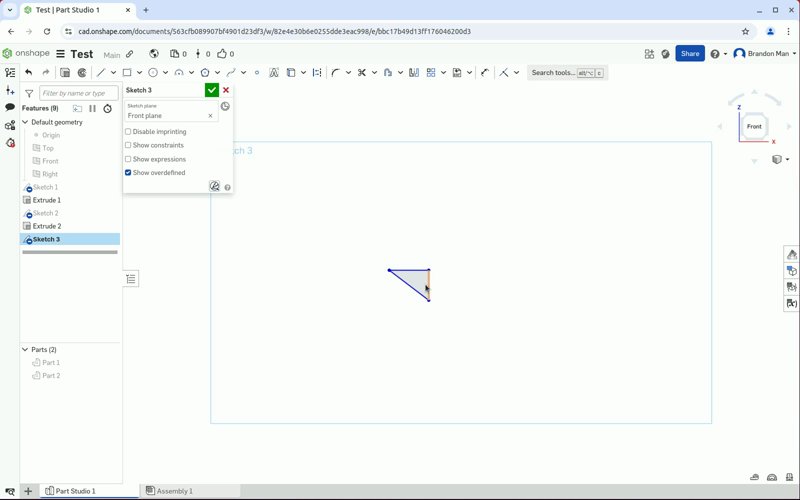
scroll(6)
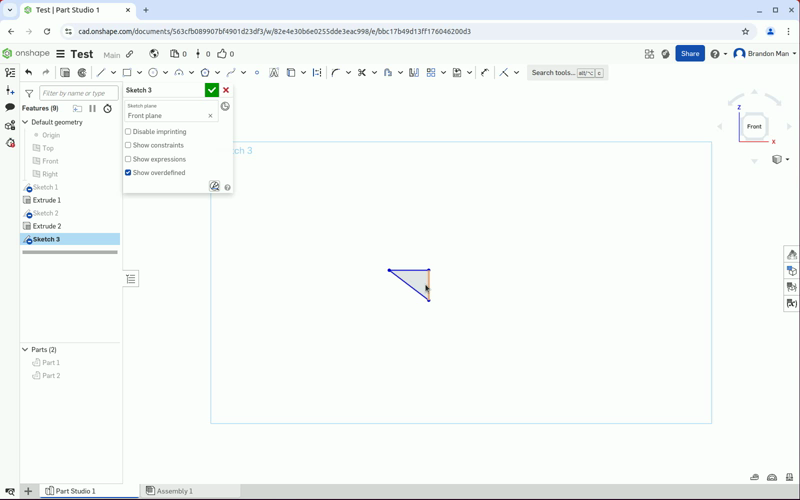
scroll(6)
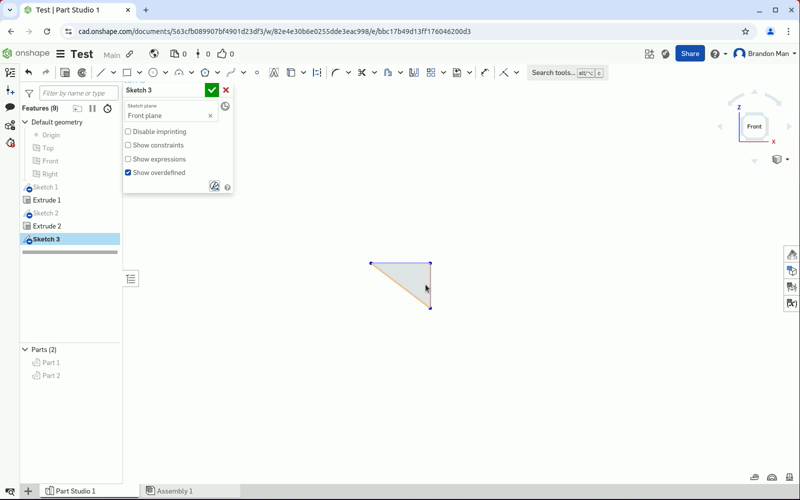
scroll(6)
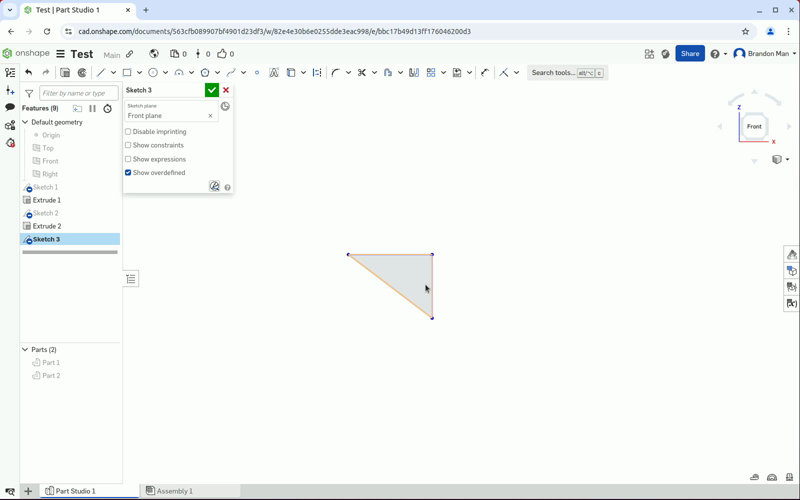
scroll(6)
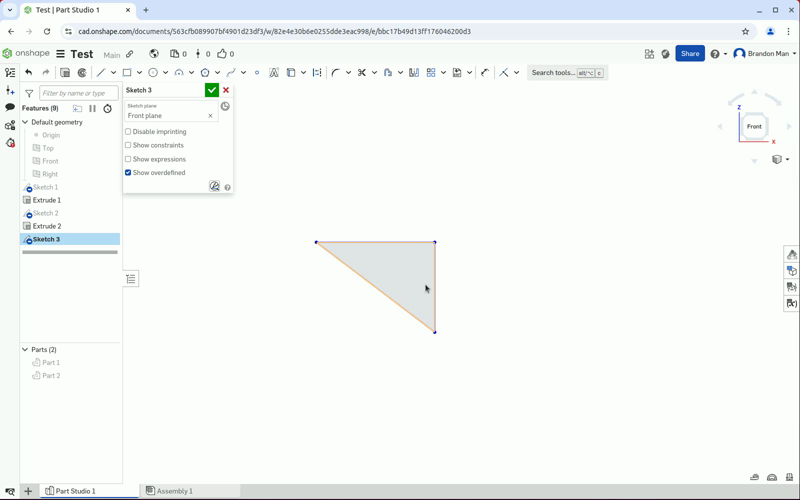
scroll(6)
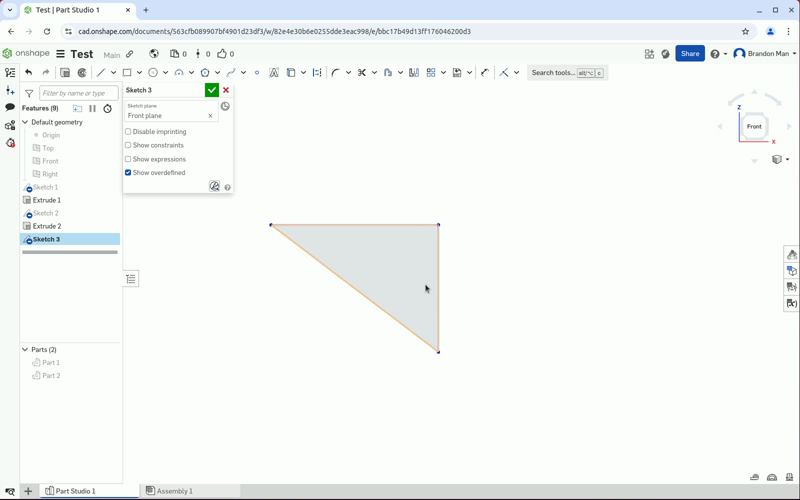
scroll(6)
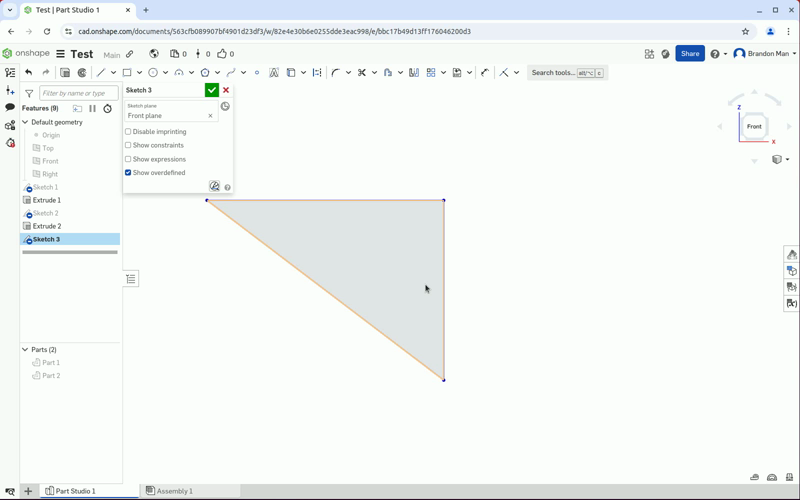
scroll(6)
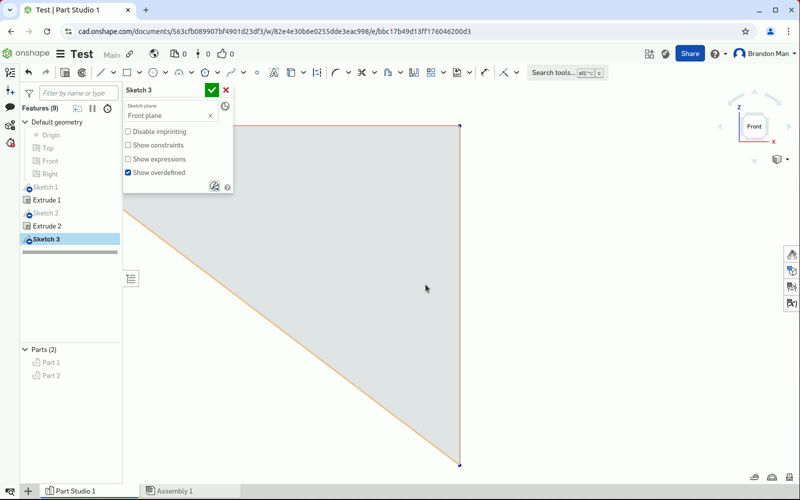
click(425, 284)
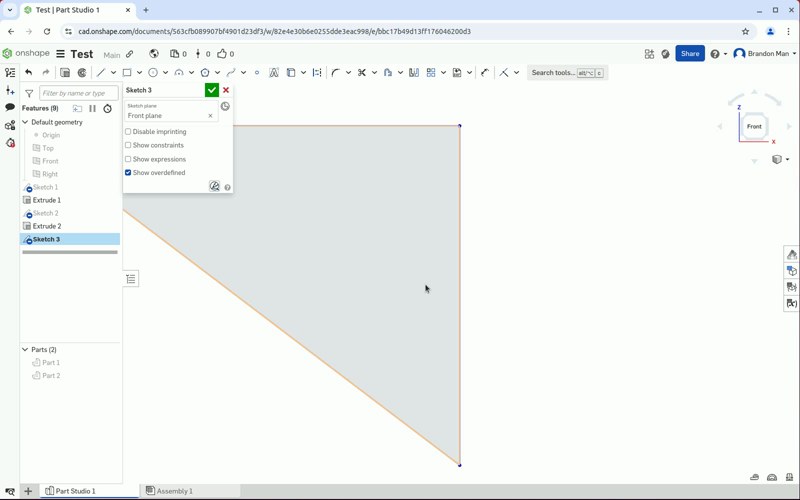
scroll(-6)
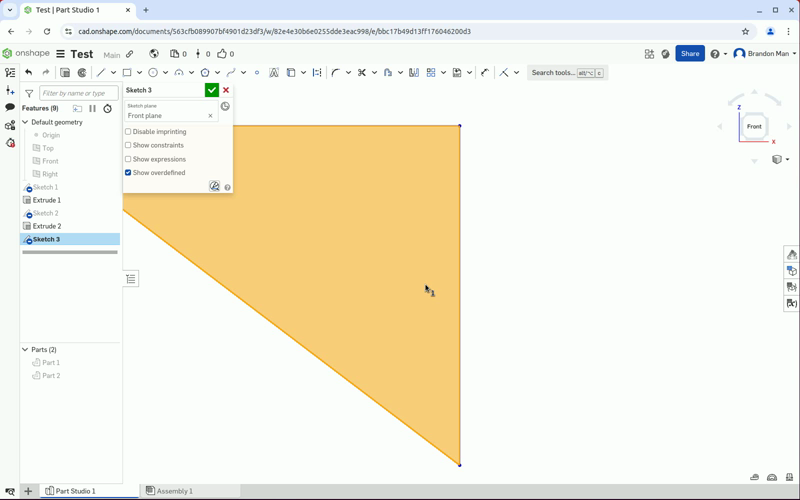
scroll(-6)
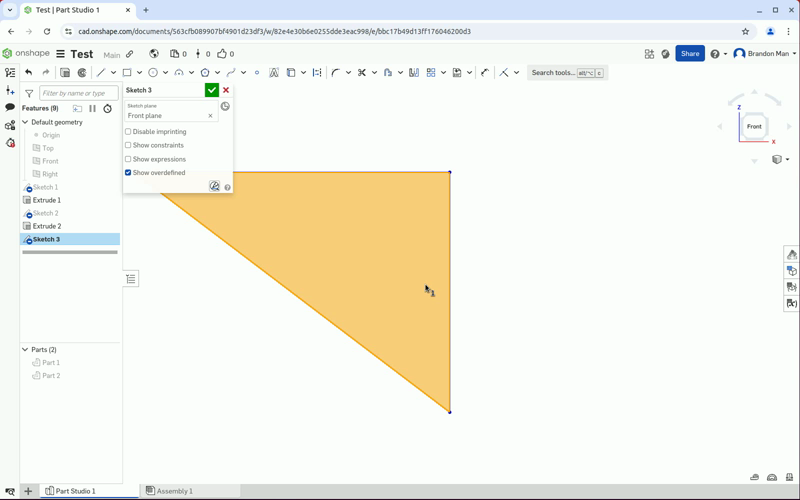
scroll(-6)
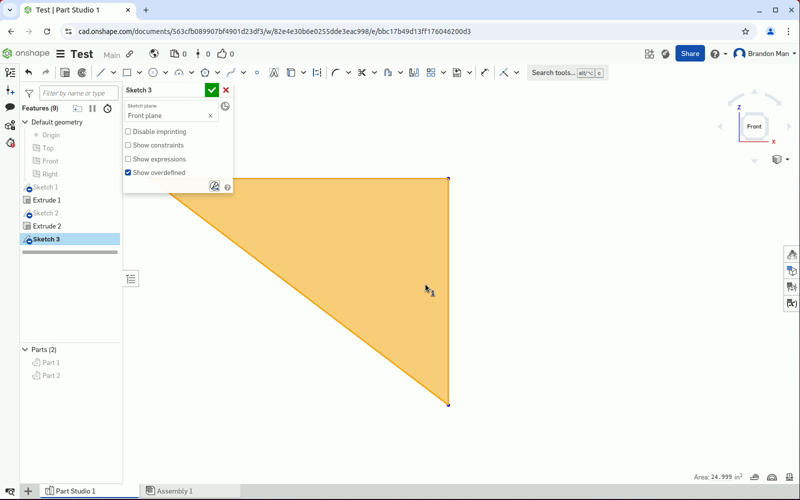
scroll(-6)
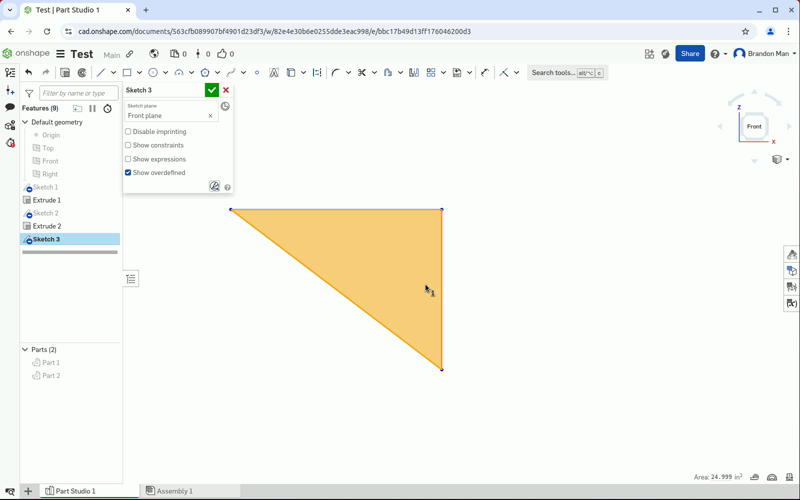
scroll(-6)
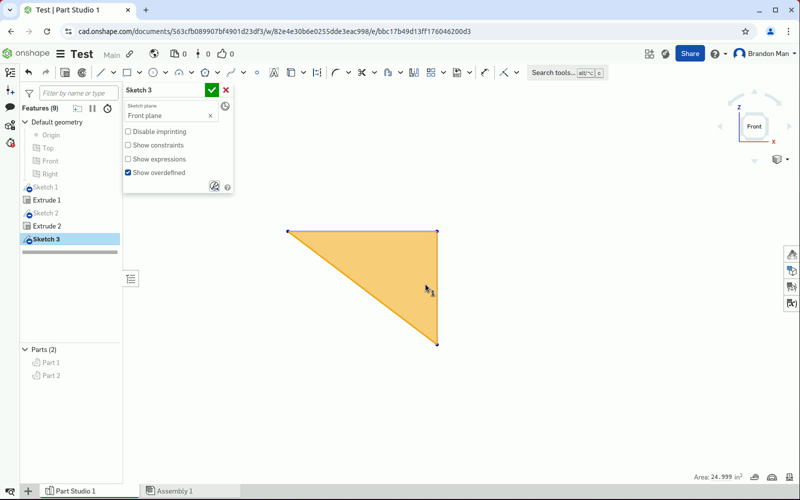
scroll(-6)
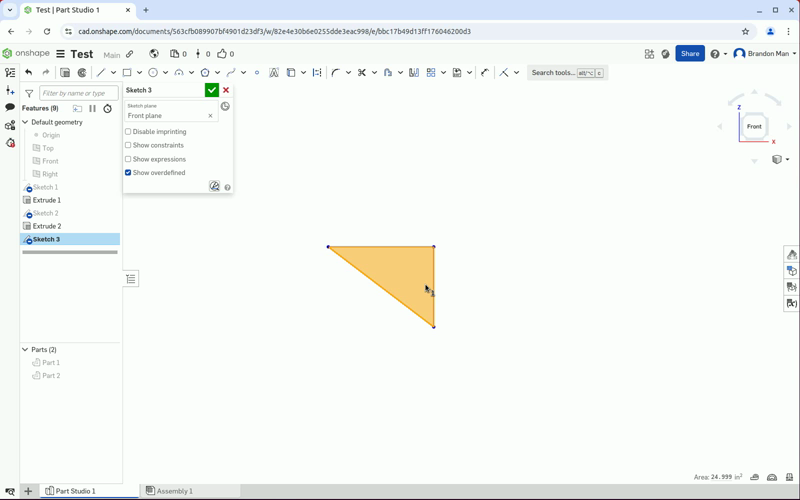
scroll(-6)
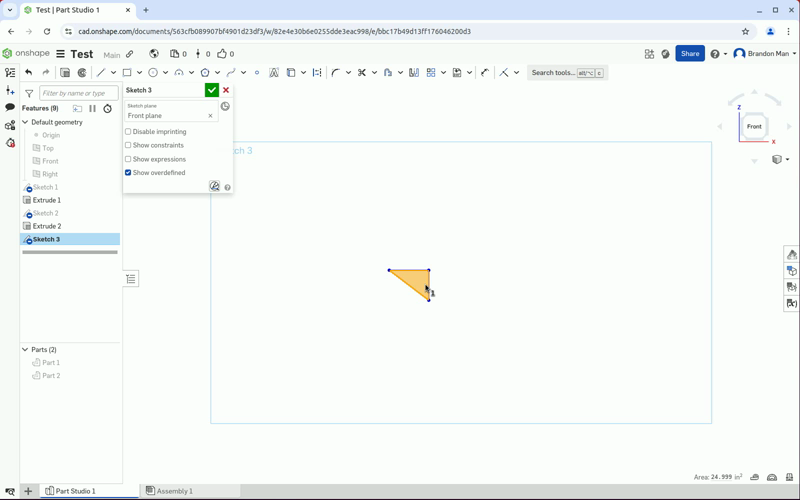
mouse_move(73, 352)
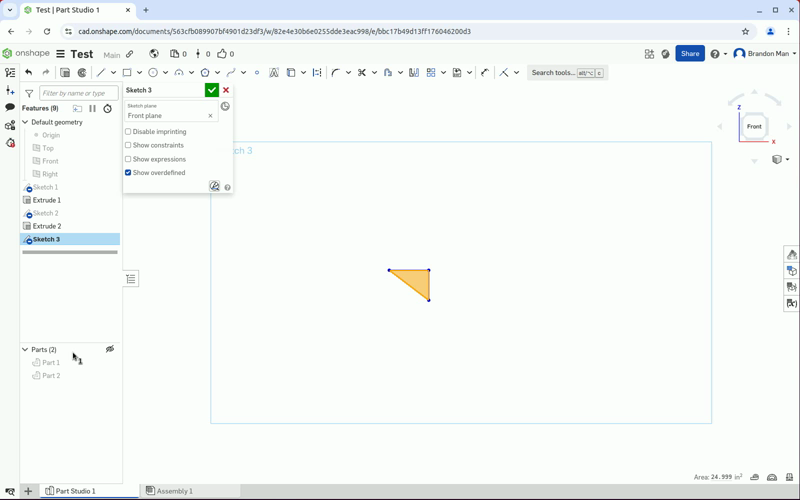
key(shift+y)
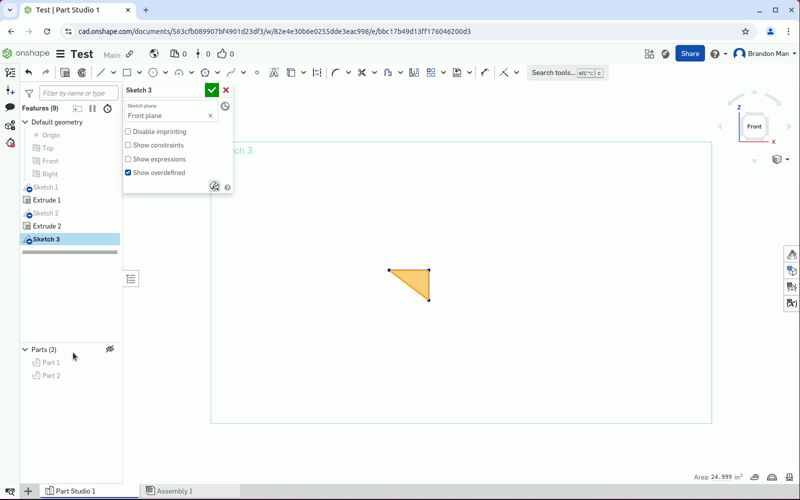
key(shift+e)
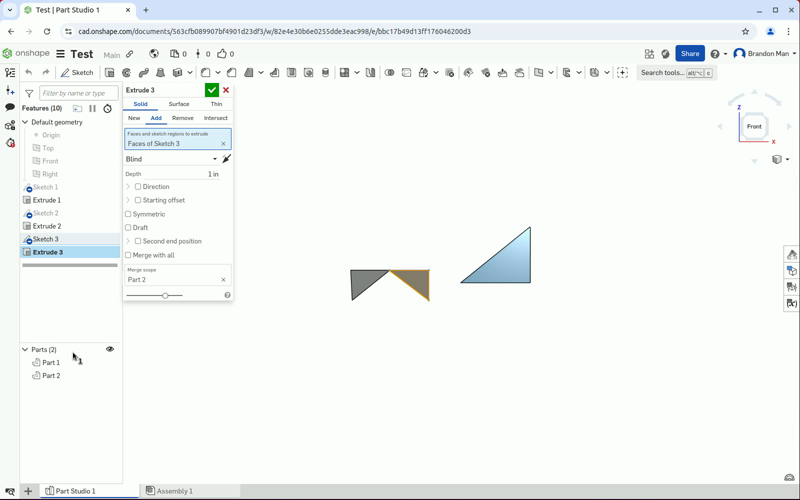
mouse_move(143, 106)
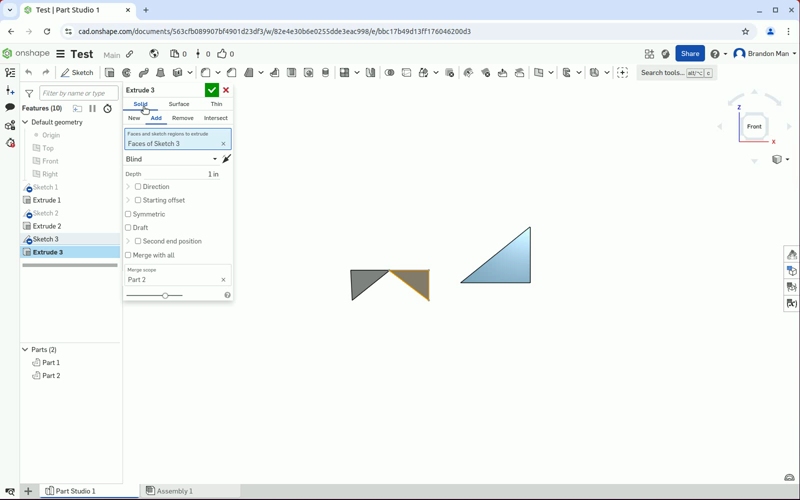
click(143, 106)
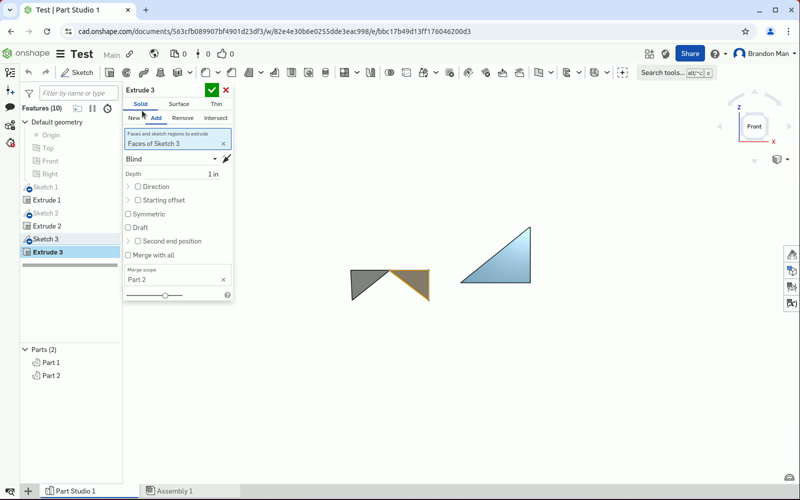
mouse_move(137, 120)
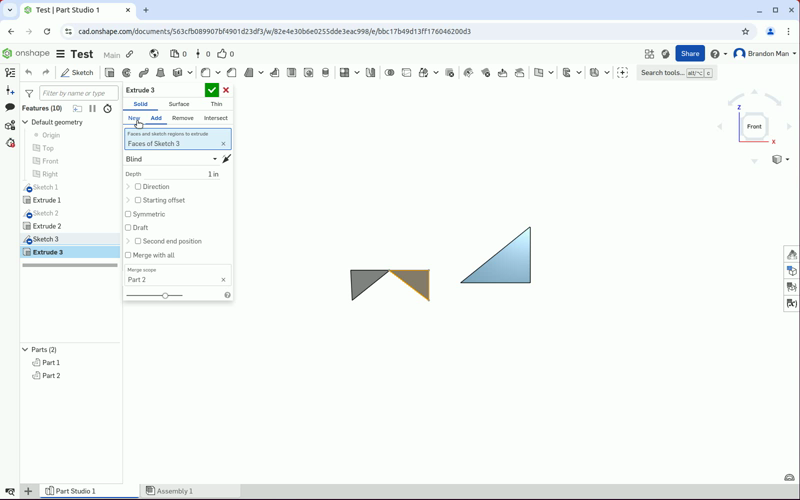
click(137, 120)
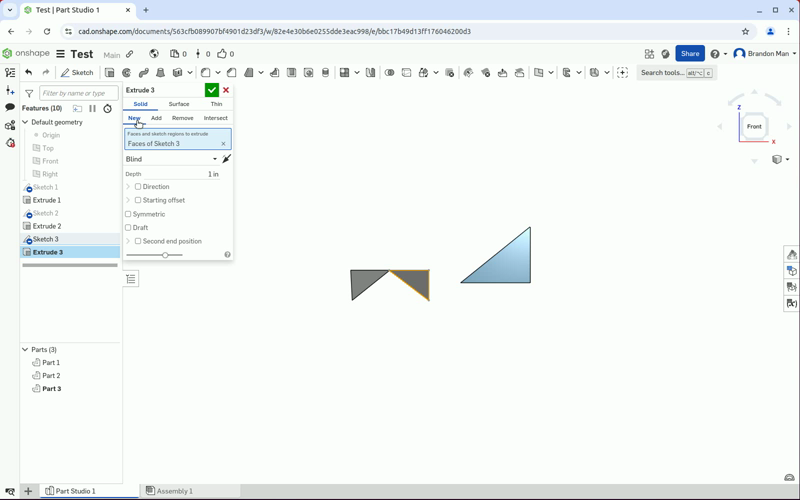
key(tab, 4)
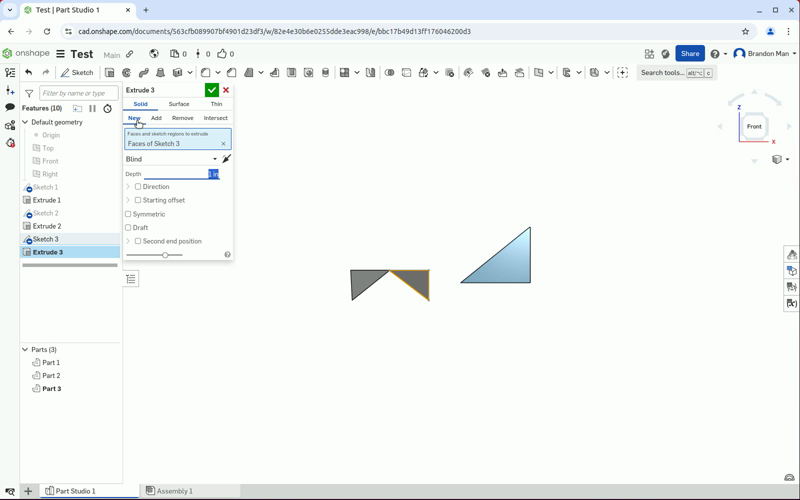
text(8.425)
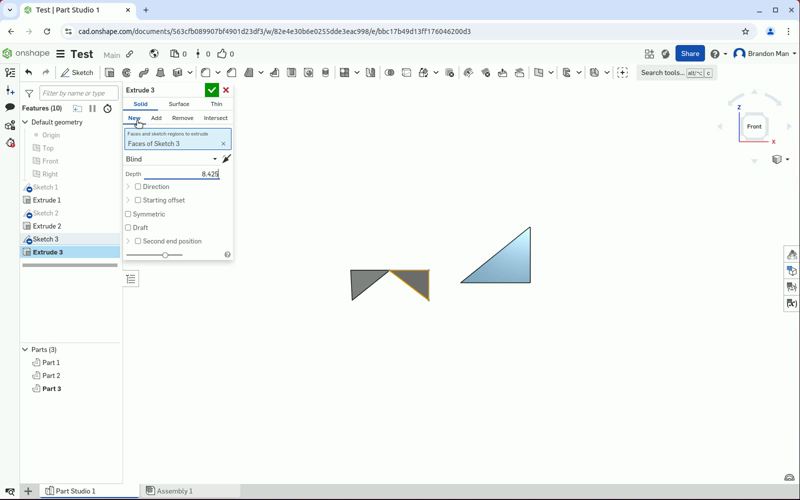
key(enter)
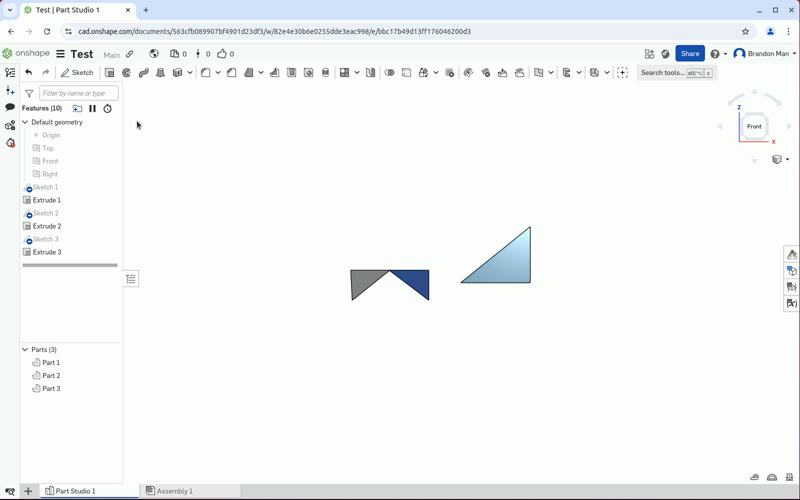
key(shift+h)
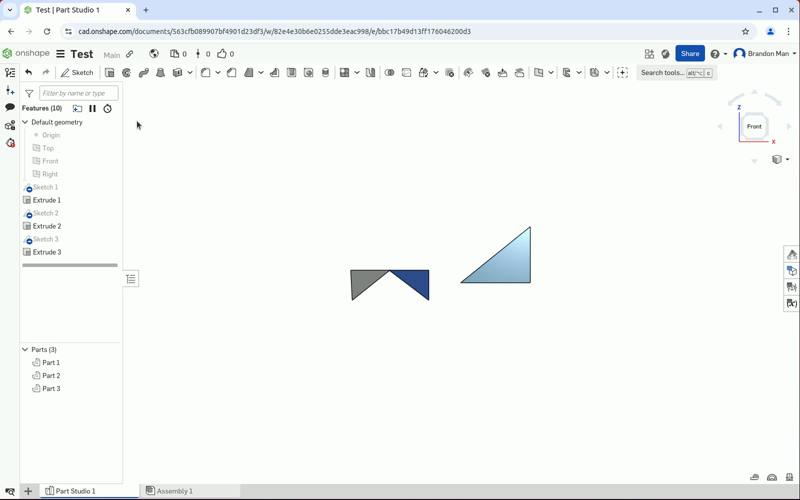
key(shift+h)
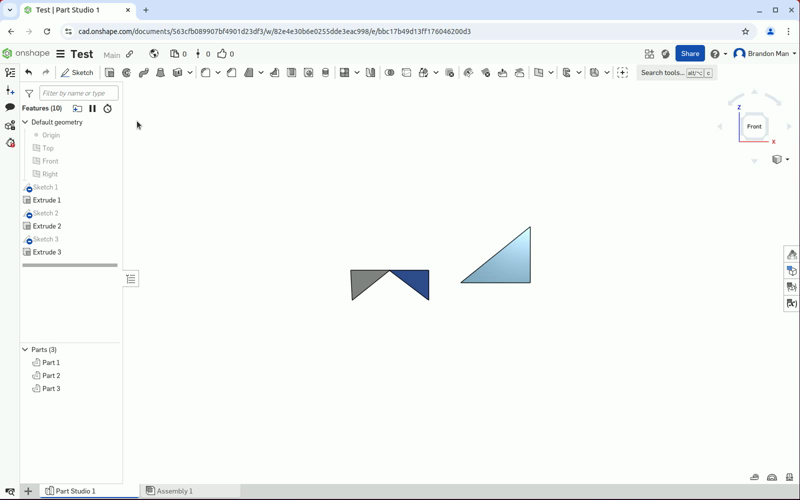
mouse_move(73, 189)
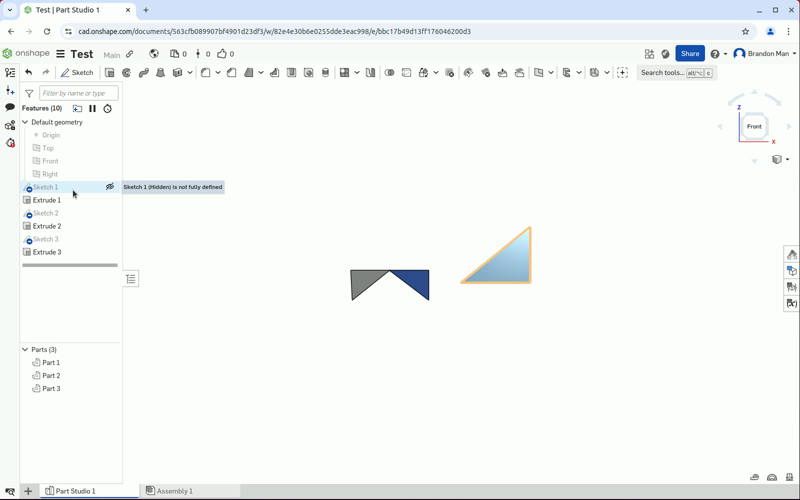
click(73, 189)
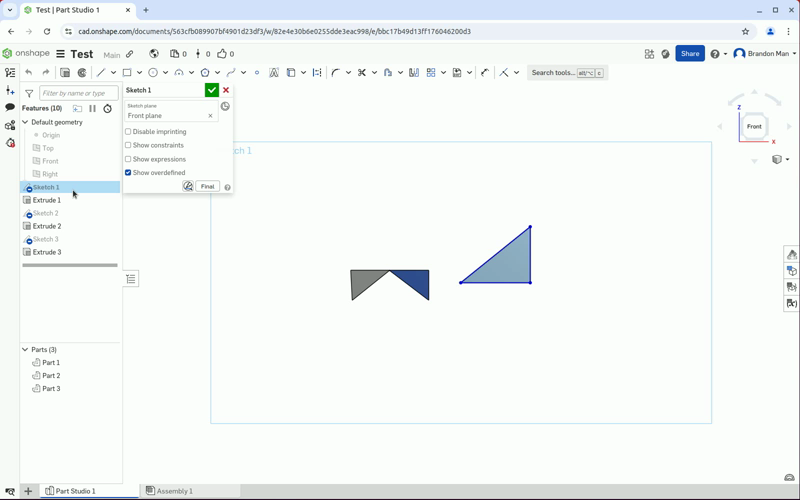
mouse_move(229, 92)
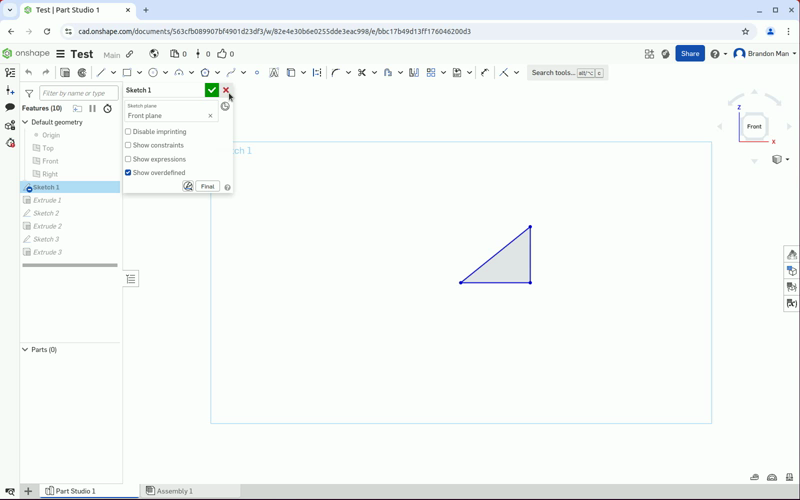
click(229, 92)
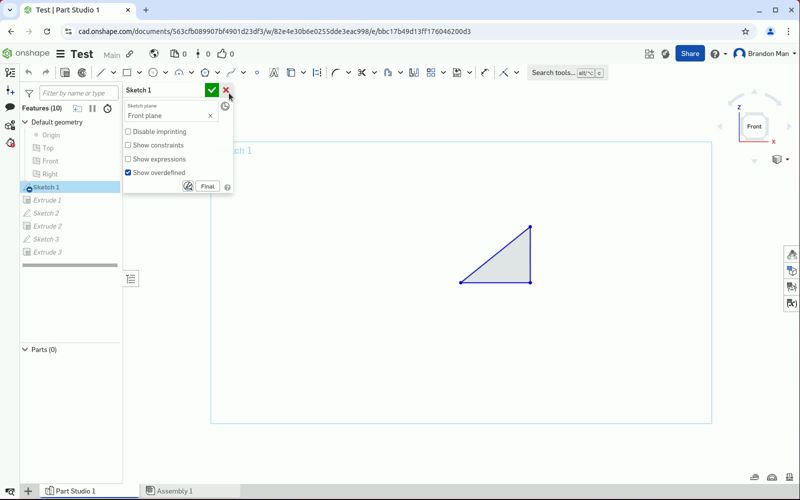
key(shift+s)
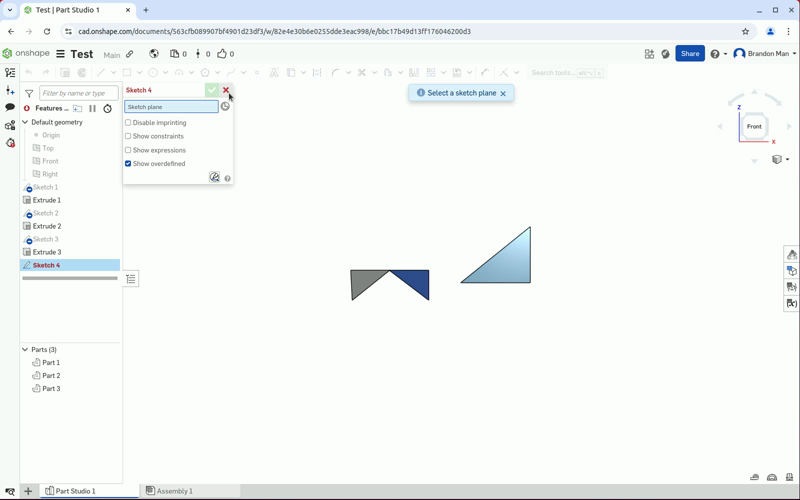
mouse_move(73, 163)
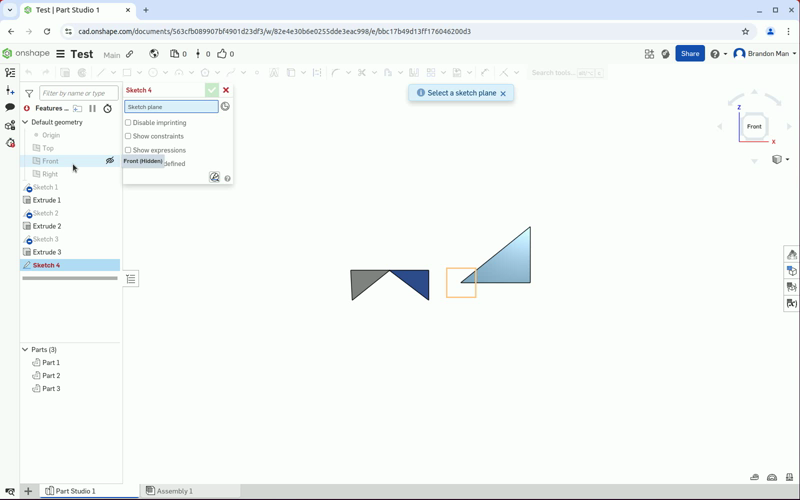
click(73, 163)
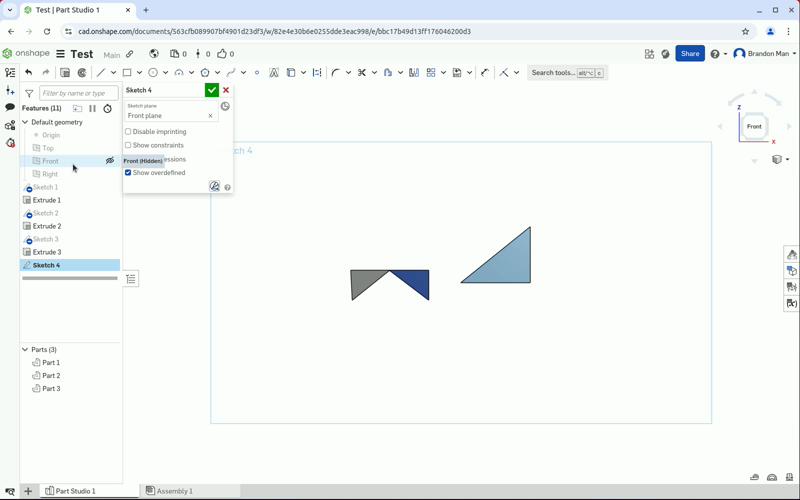
mouse_move(73, 352)
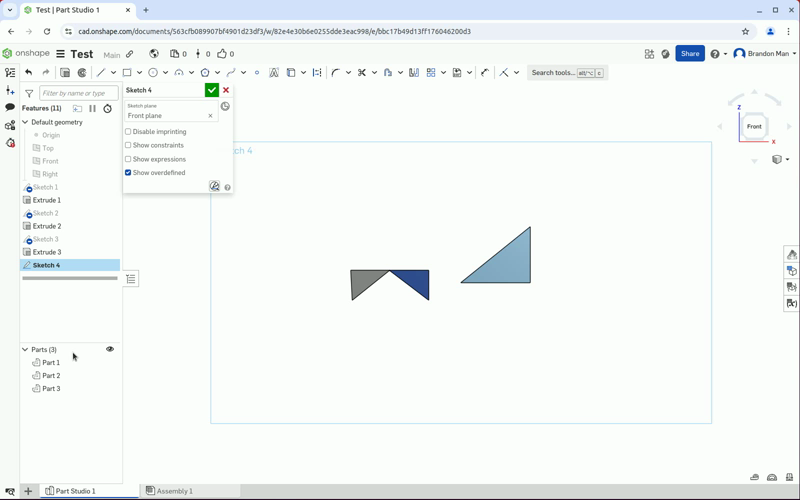
key(y)
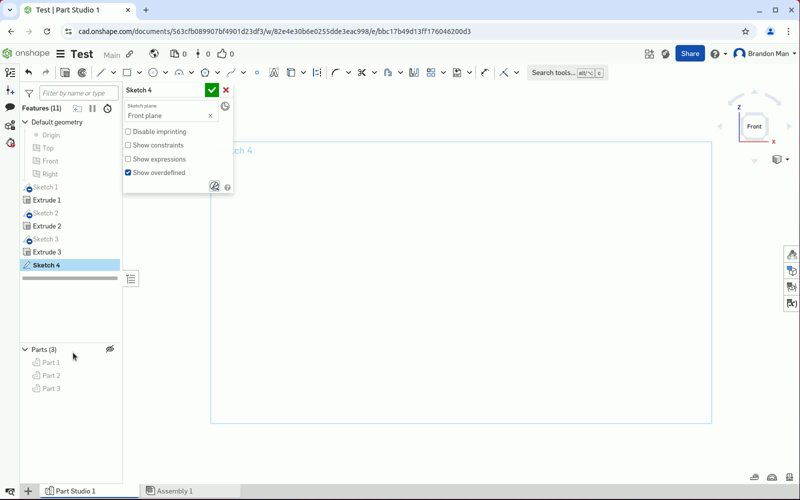
key(l)
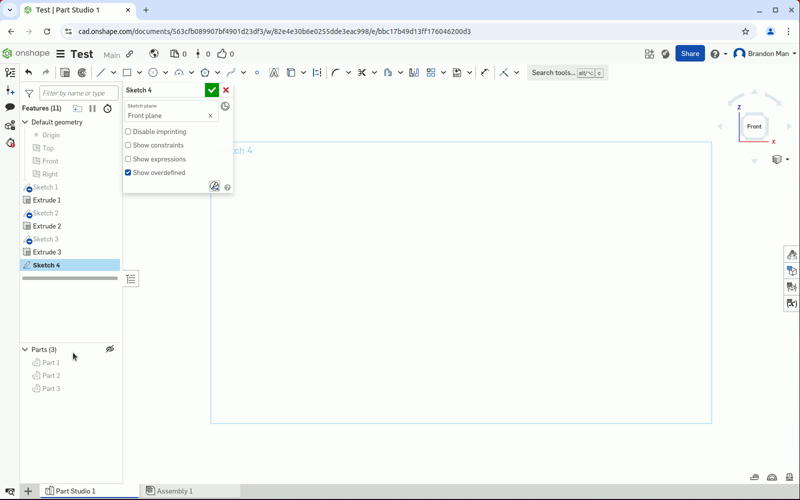
key_down(shift)
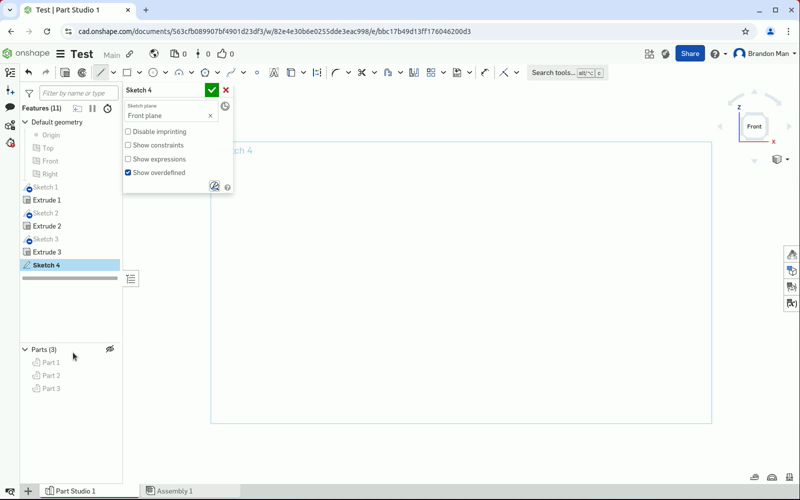
mouse_move(348, 227)
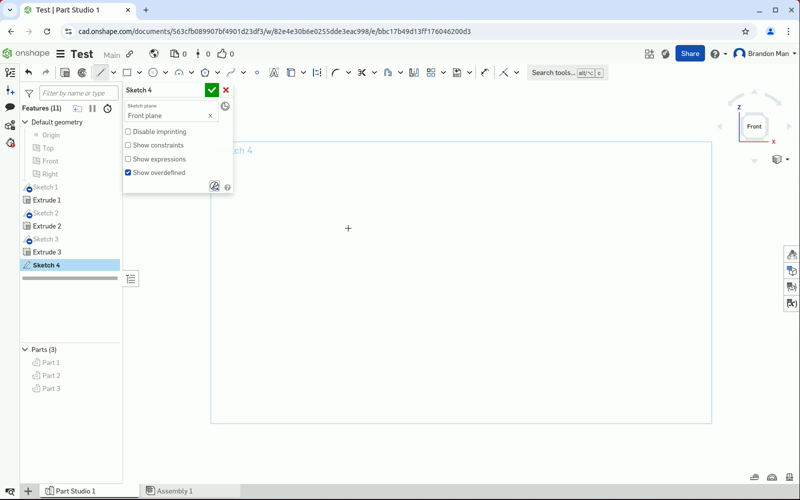
click(348, 227)
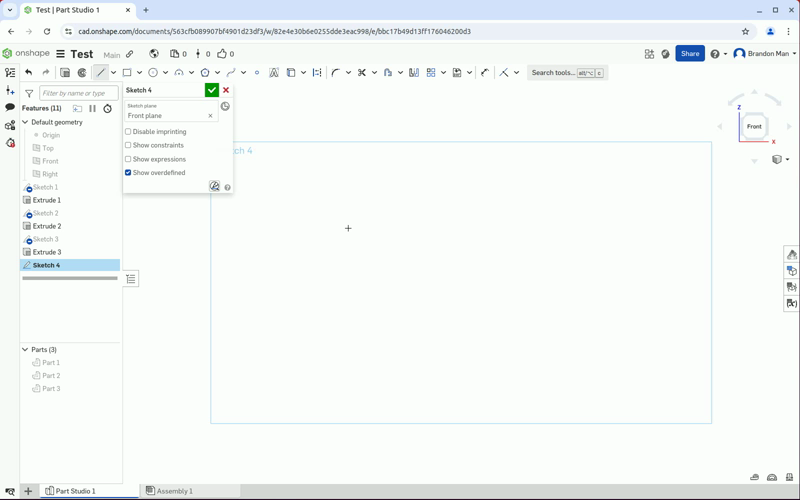
key_up(shift)
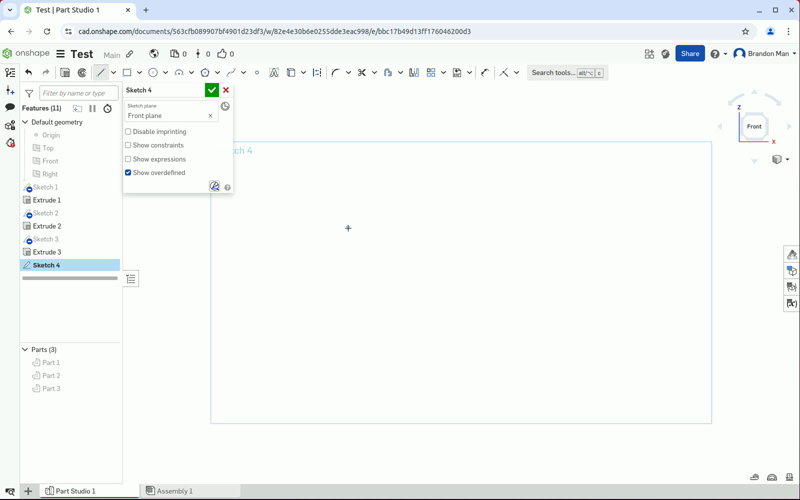
key_down(shift)
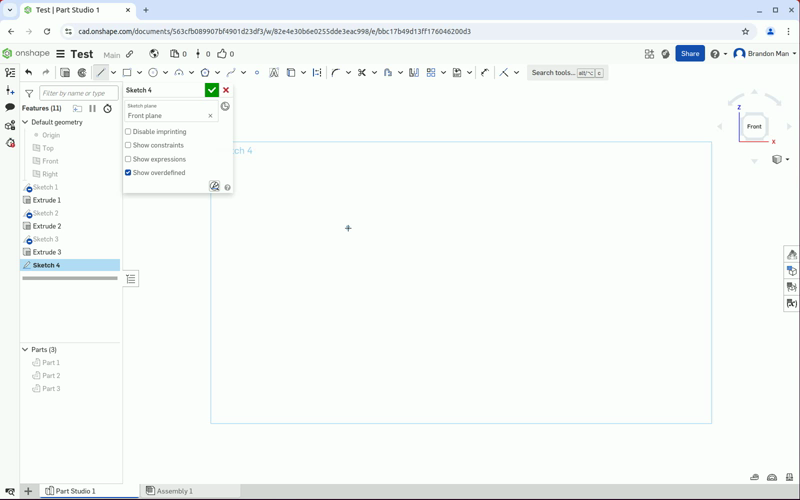
mouse_move(378, 227)
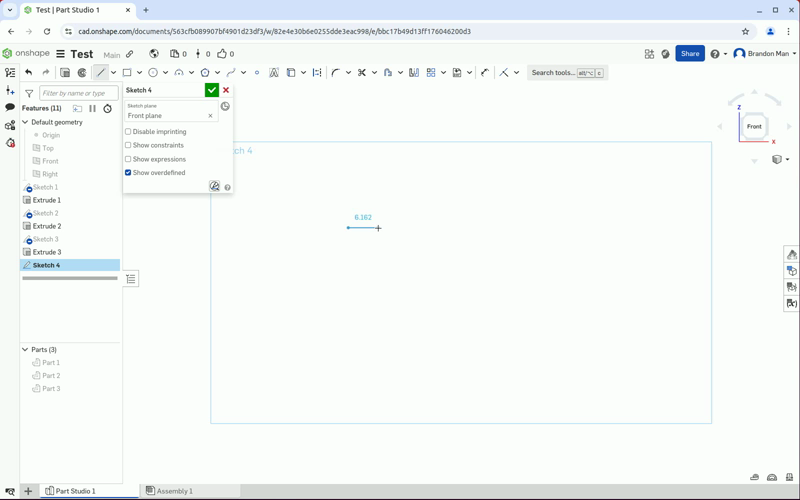
mouse_move(350, 269)
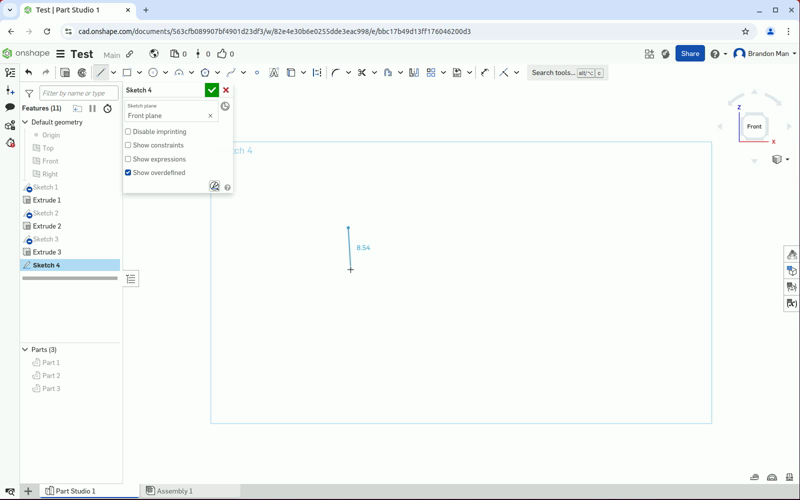
click(350, 269)
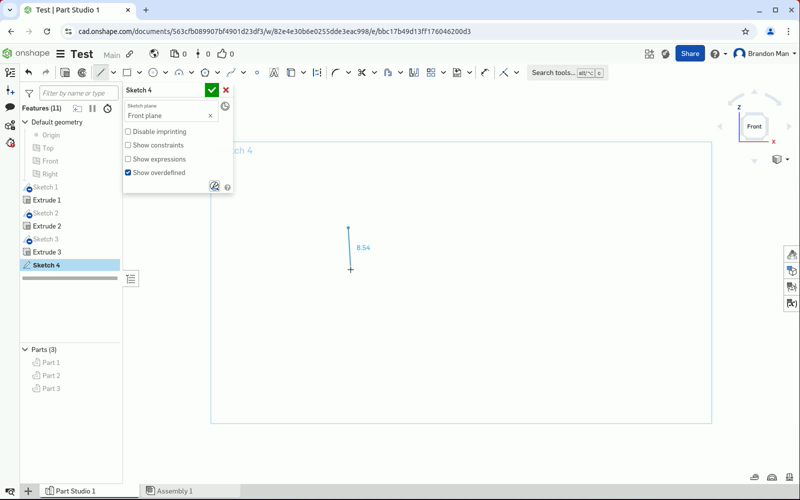
key_up(shift)
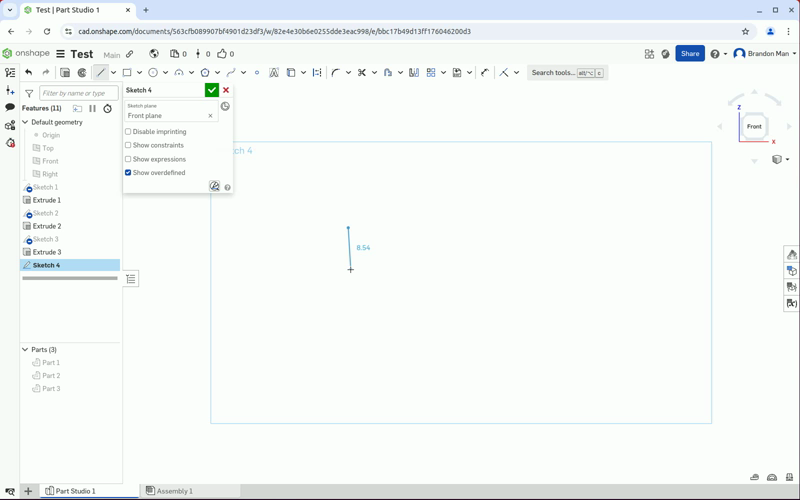
key_down(shift)
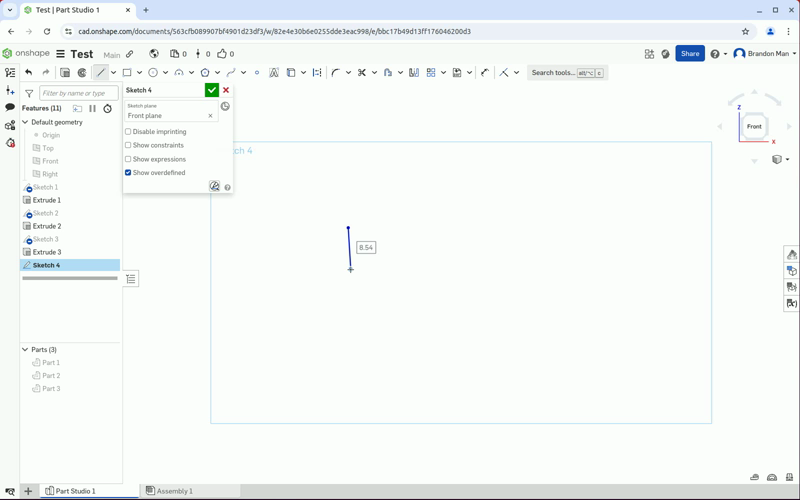
mouse_move(380, 269)
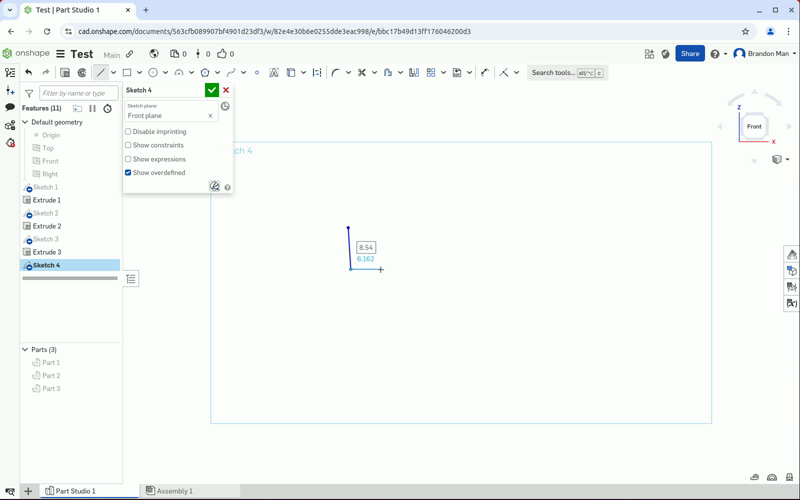
mouse_move(389, 269)
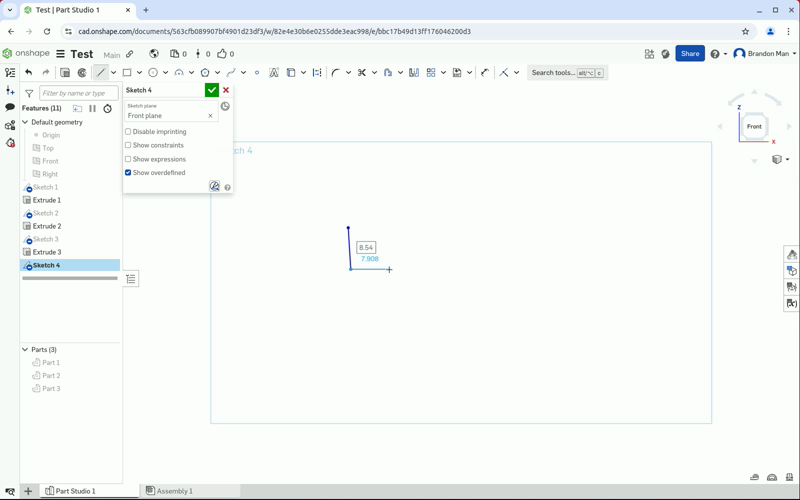
click(389, 269)
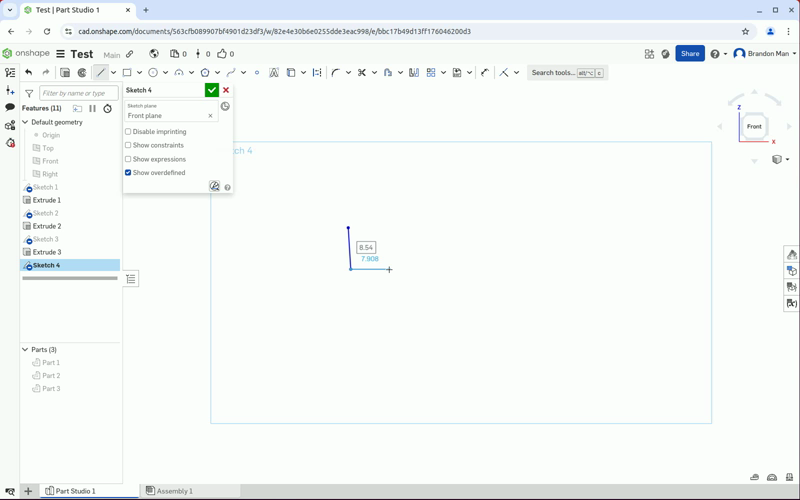
key_up(shift)
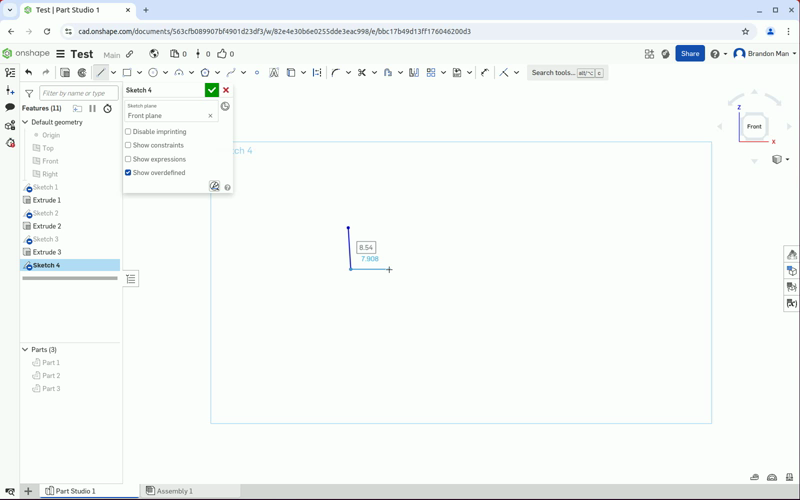
key_down(shift)
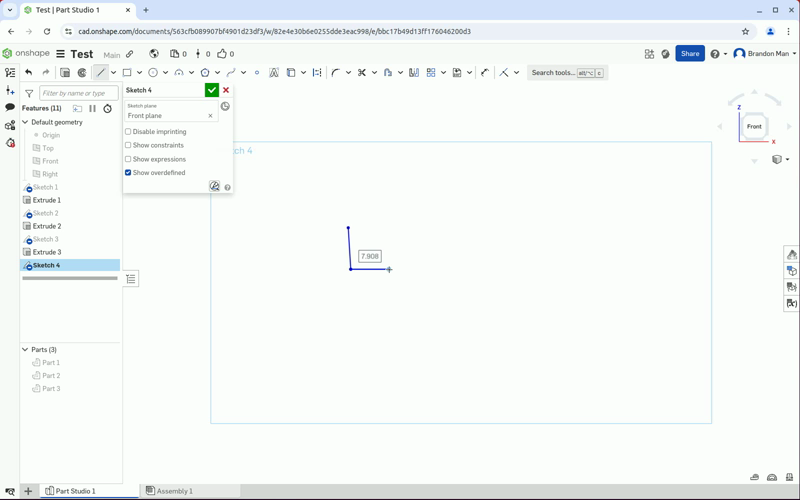
mouse_move(419, 269)
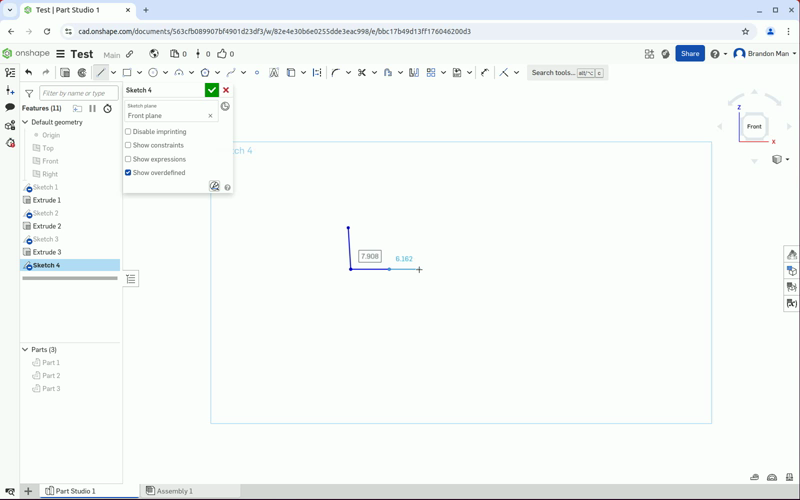
mouse_move(427, 269)
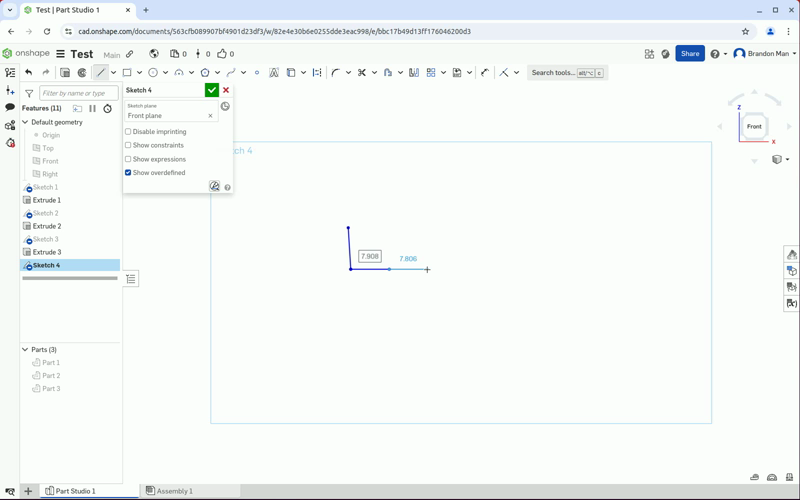
click(427, 269)
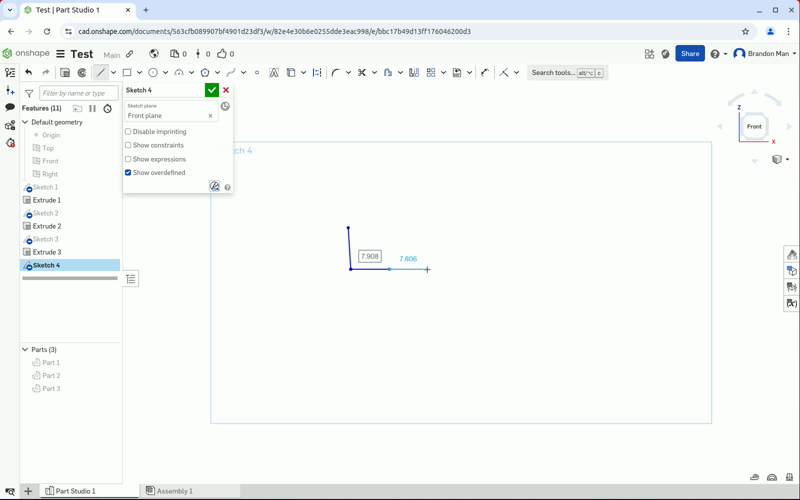
key_up(shift)
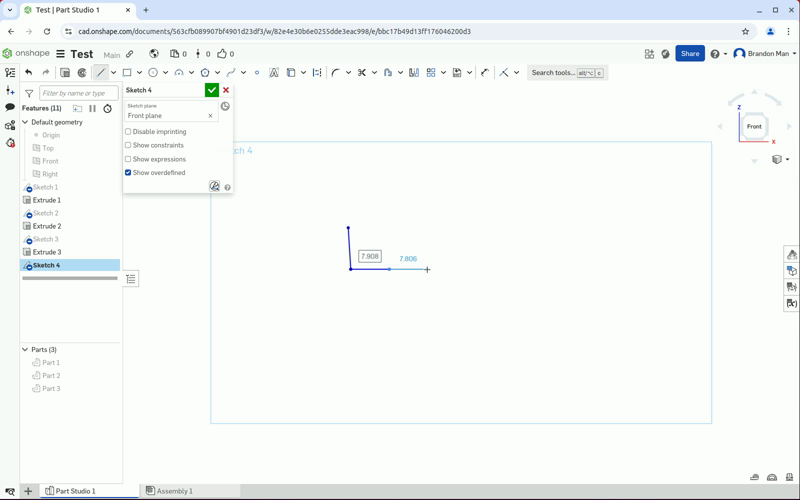
key_down(shift)
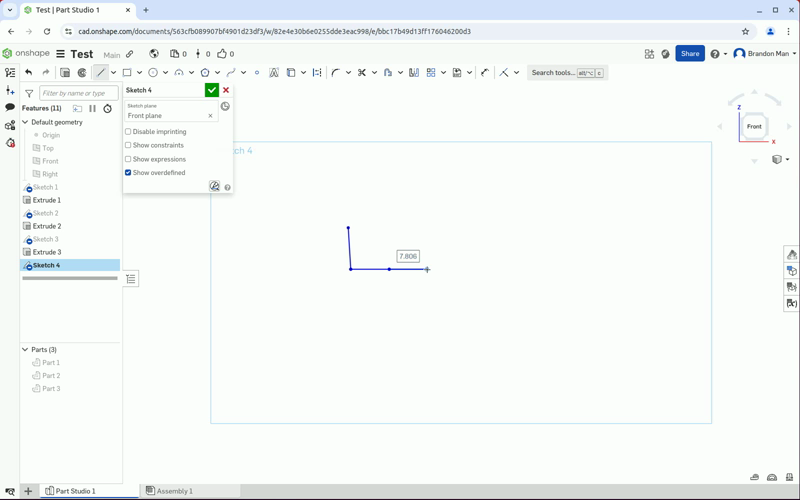
mouse_move(457, 269)
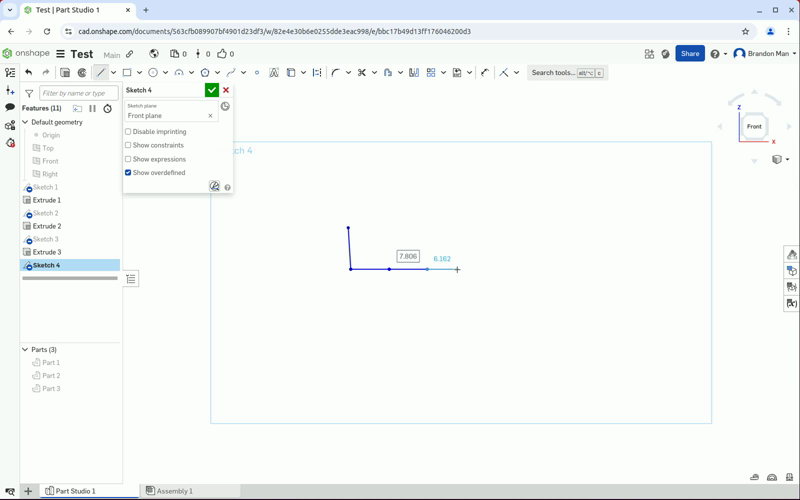
mouse_move(427, 228)
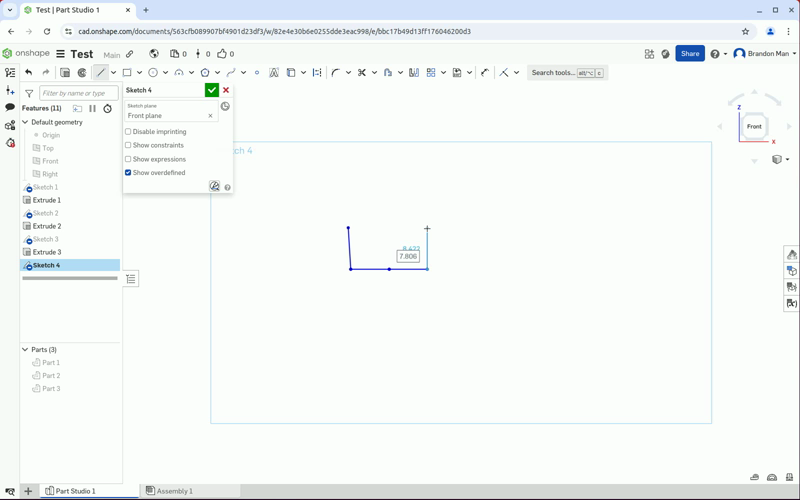
click(427, 228)
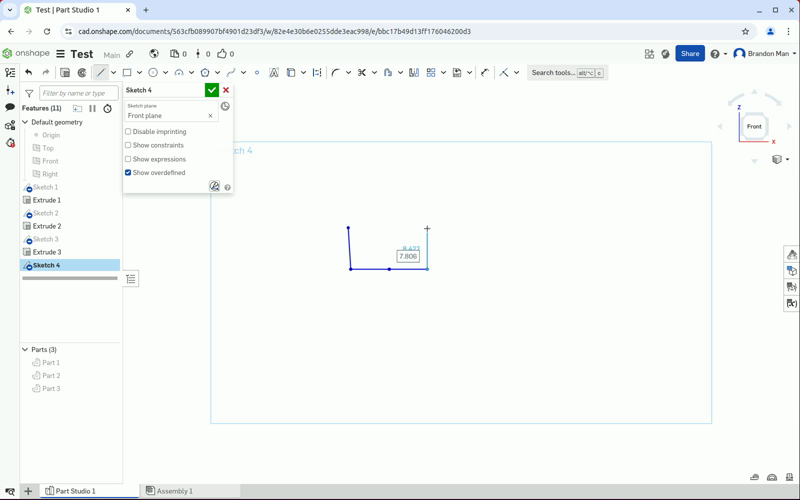
key_up(shift)
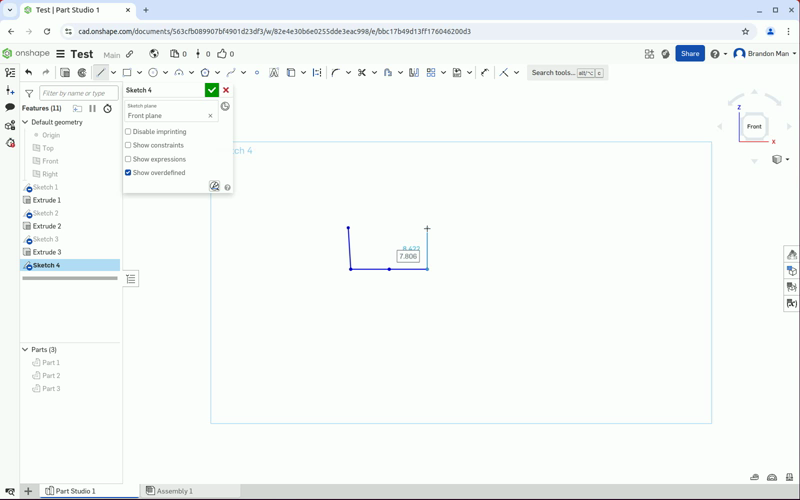
key_down(shift)
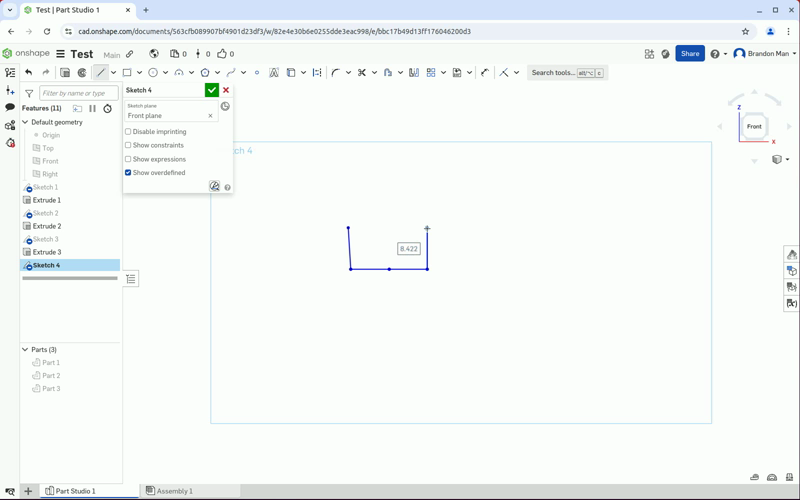
mouse_move(348, 227)
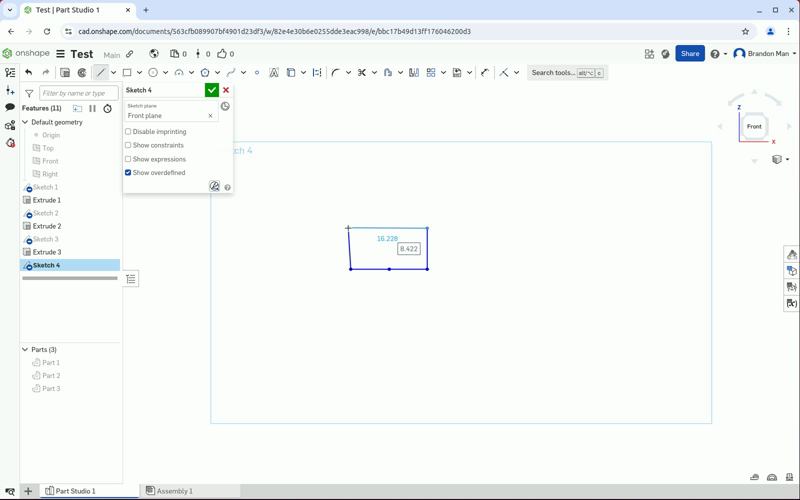
key_up(shift)
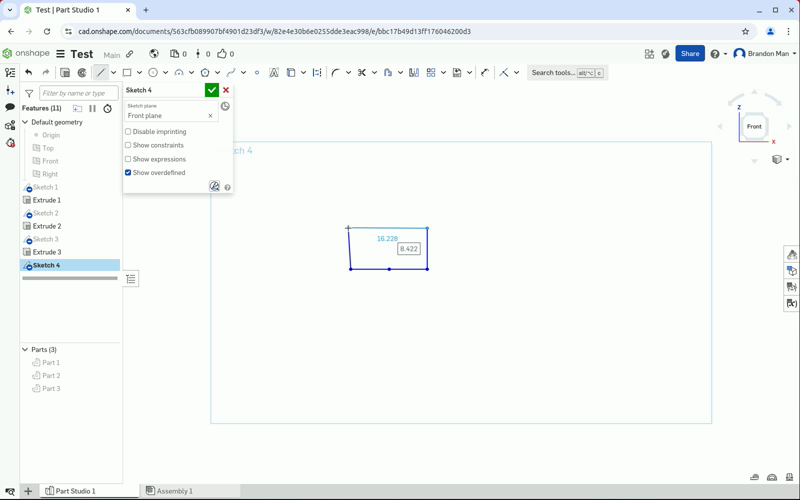
click(348, 227)
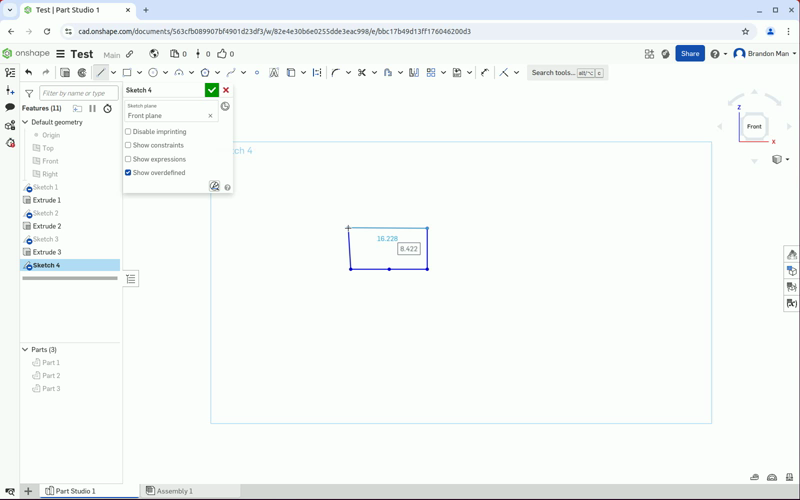
key(esc)
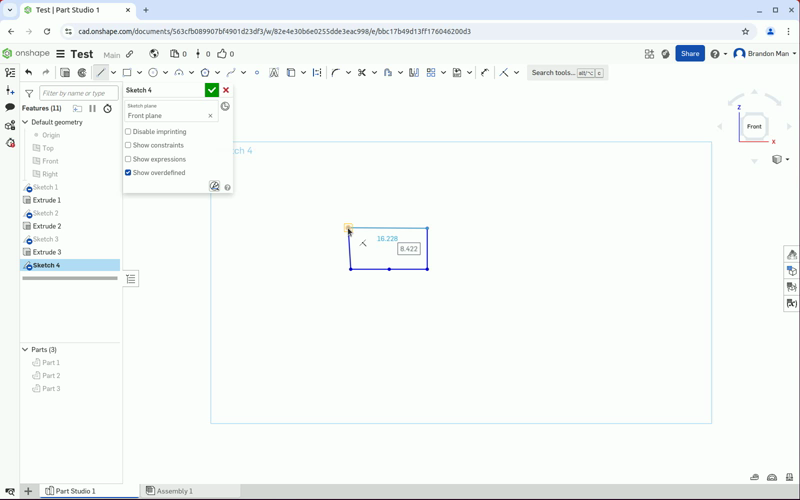
mouse_move(400, 233)
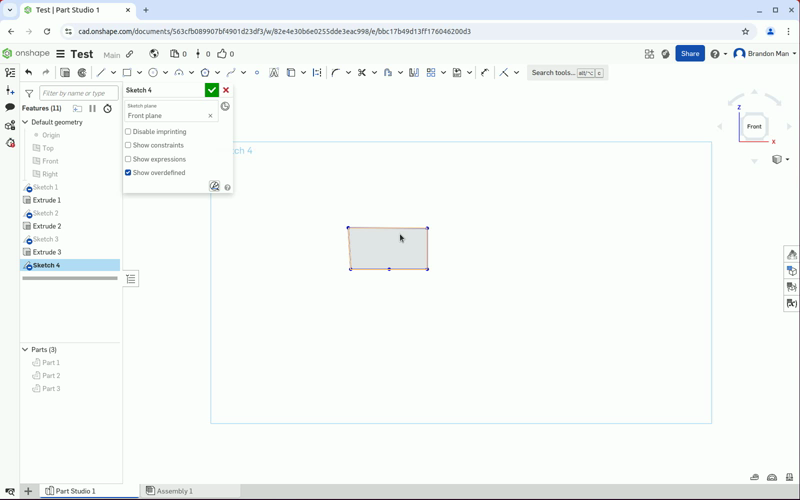
click(400, 233)
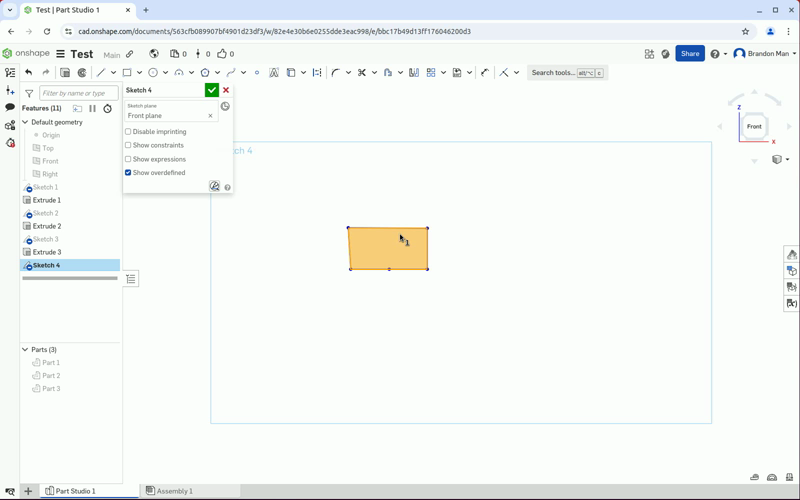
mouse_move(73, 352)
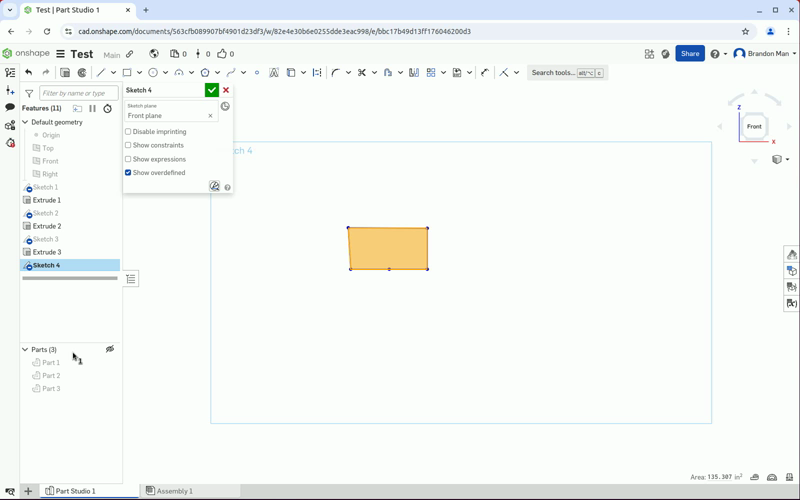
key(shift+y)
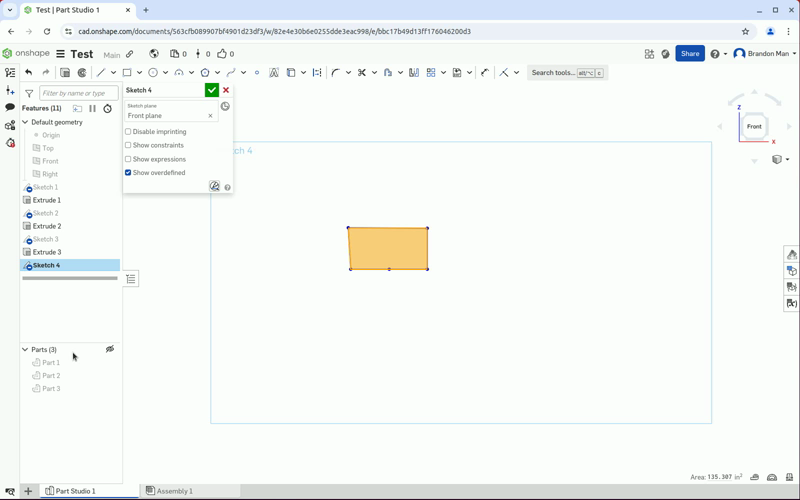
key(shift+e)
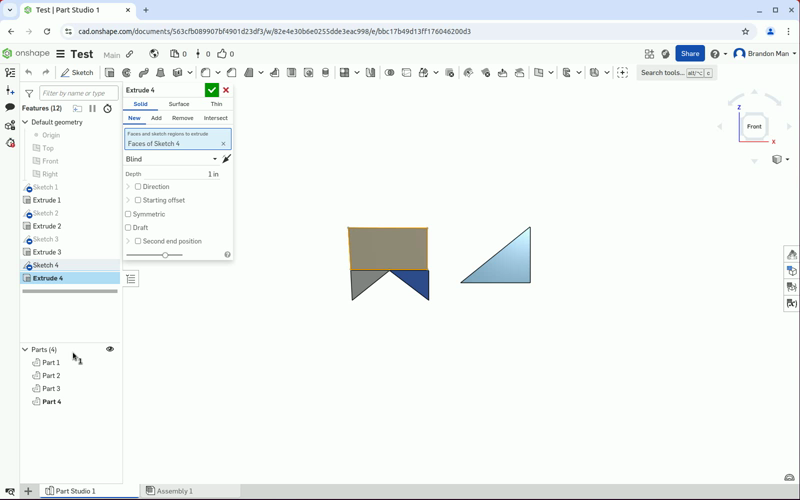
mouse_move(143, 106)
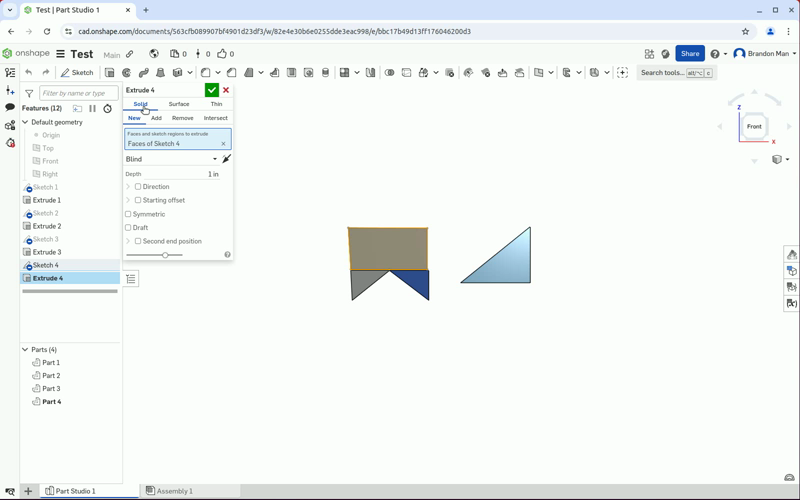
click(143, 106)
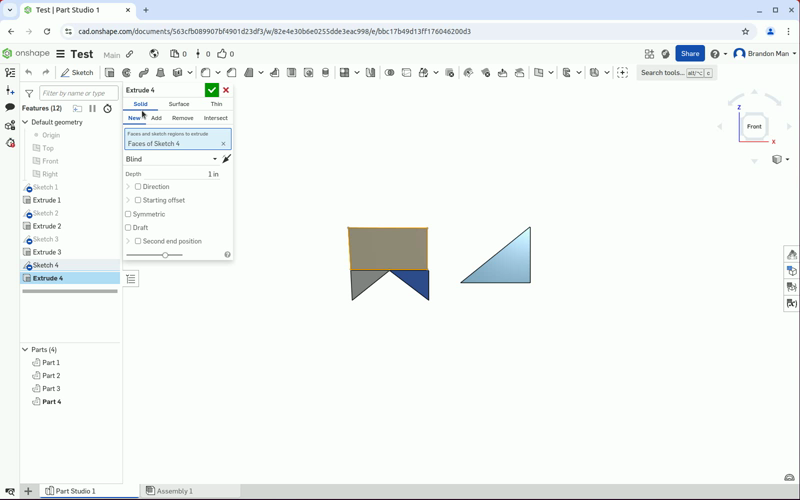
mouse_move(137, 120)
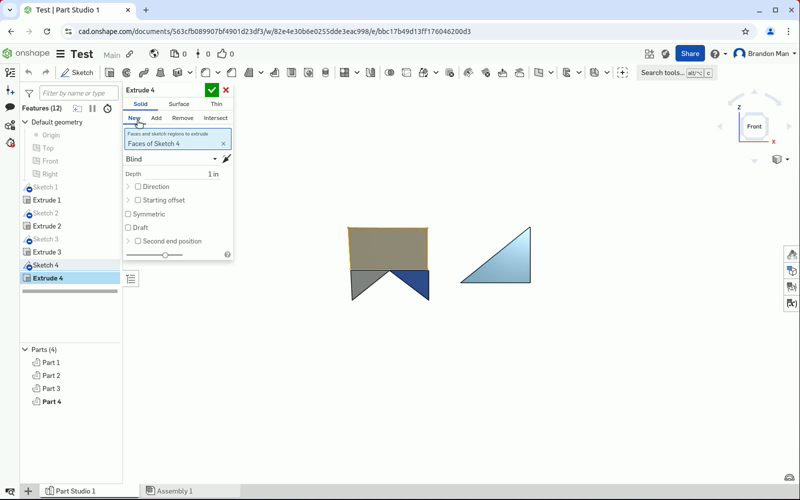
click(137, 120)
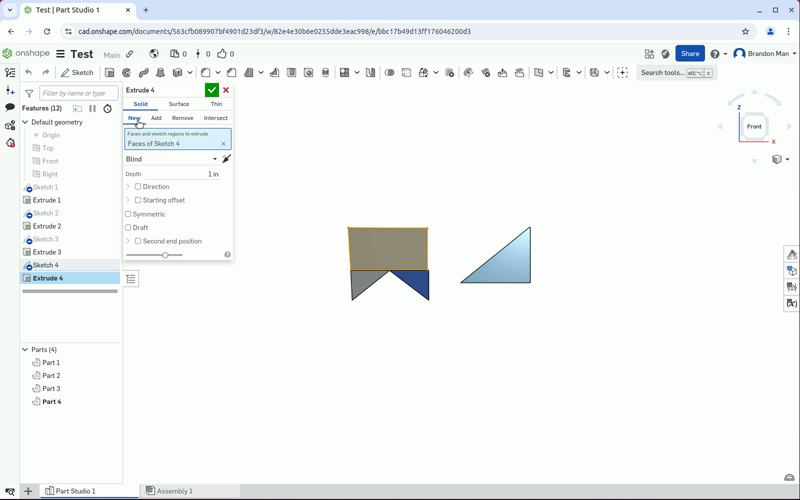
key(tab, 4)
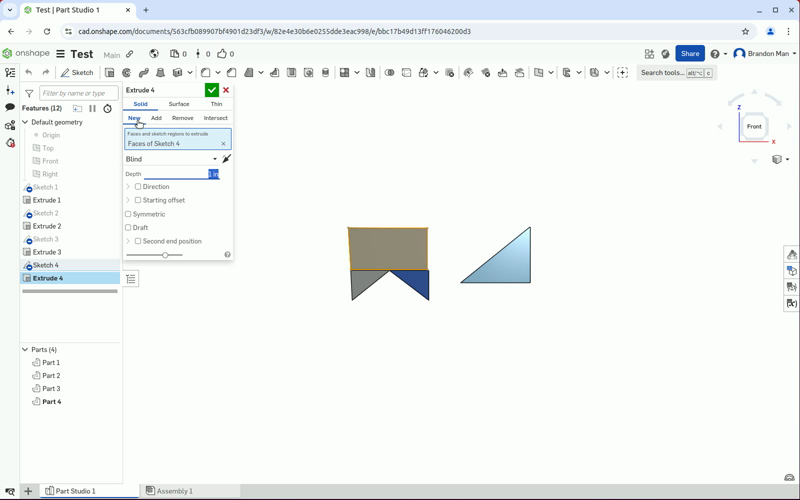
text(8.425)
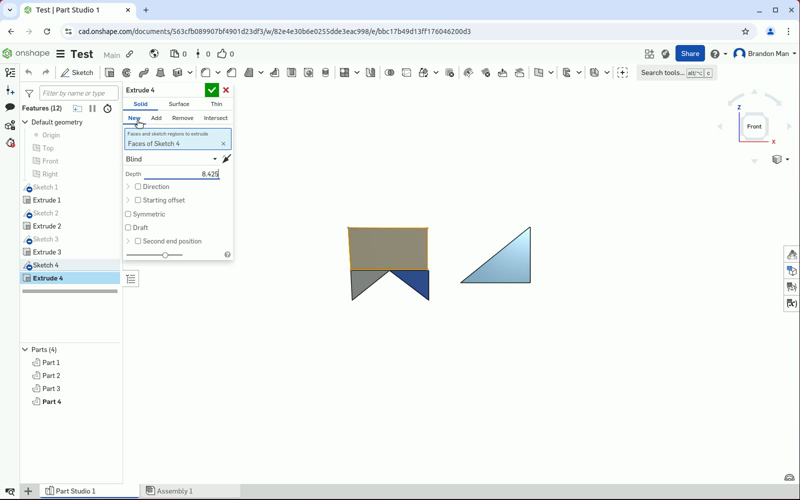
key(enter)
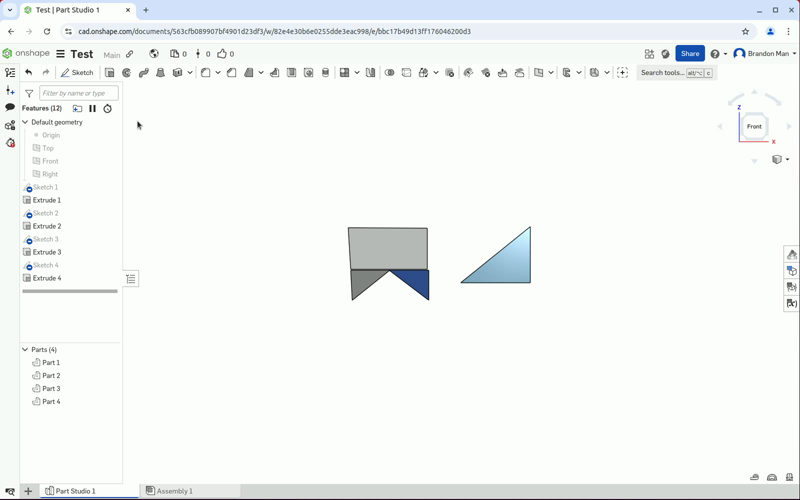
key(shift+h)
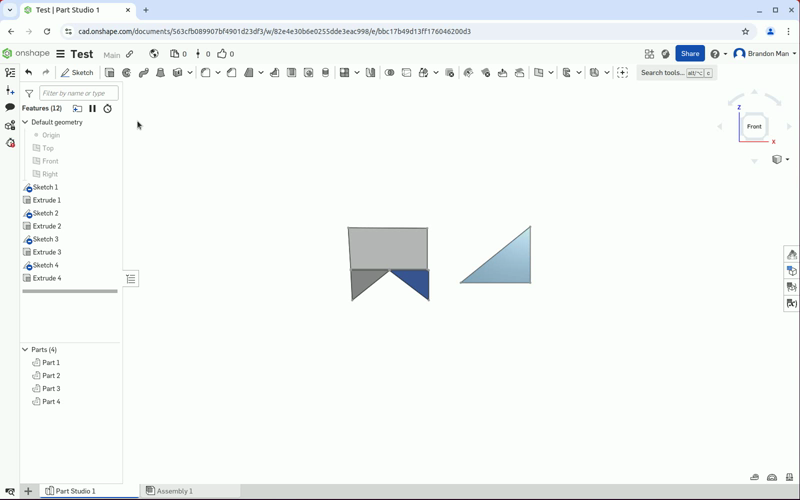
key(shift+h)
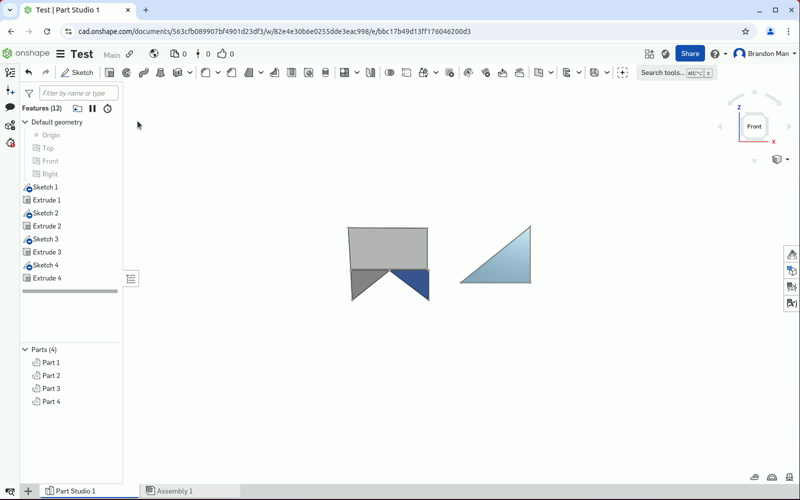
key(shift+7)
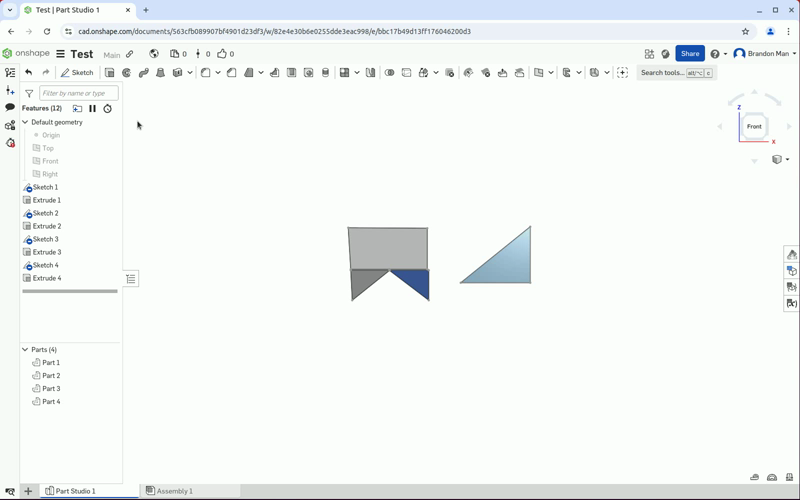
key(left, 2)
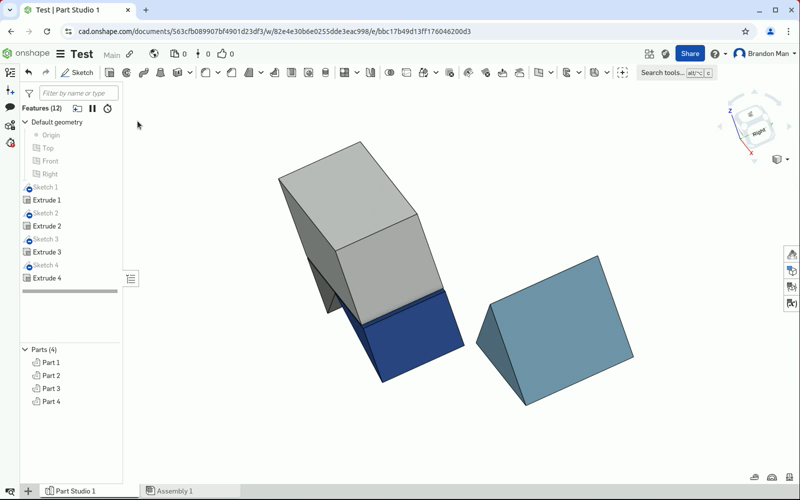
key(down, 2)
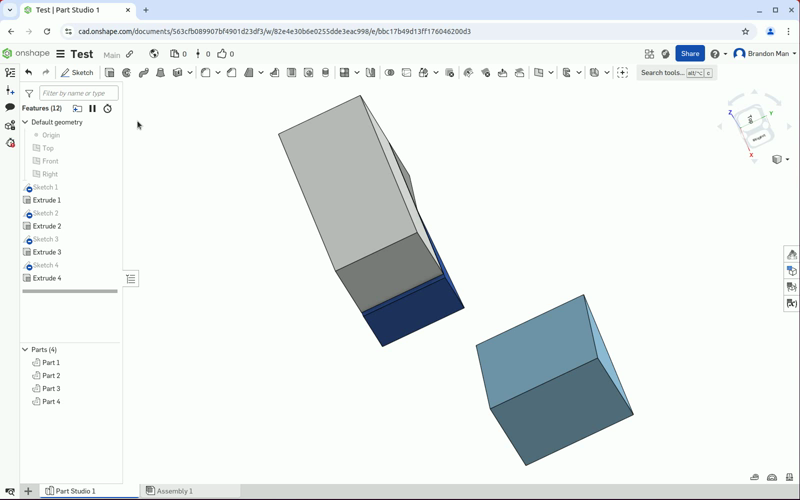
key(up, 2)
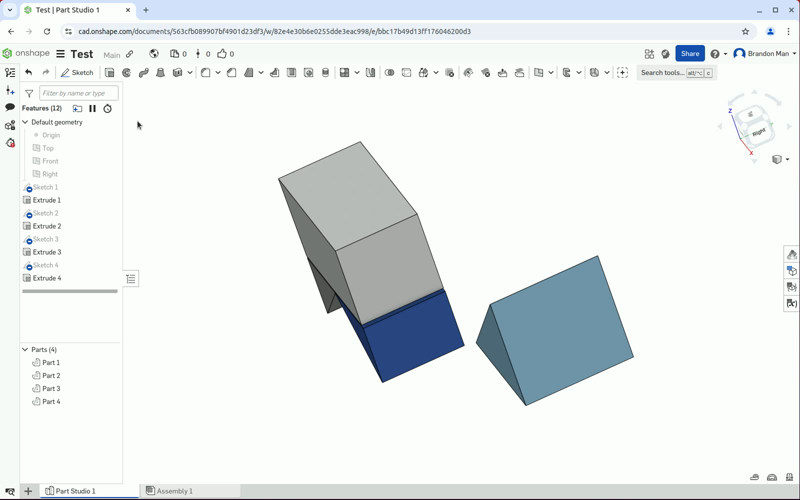
key(right, 2)
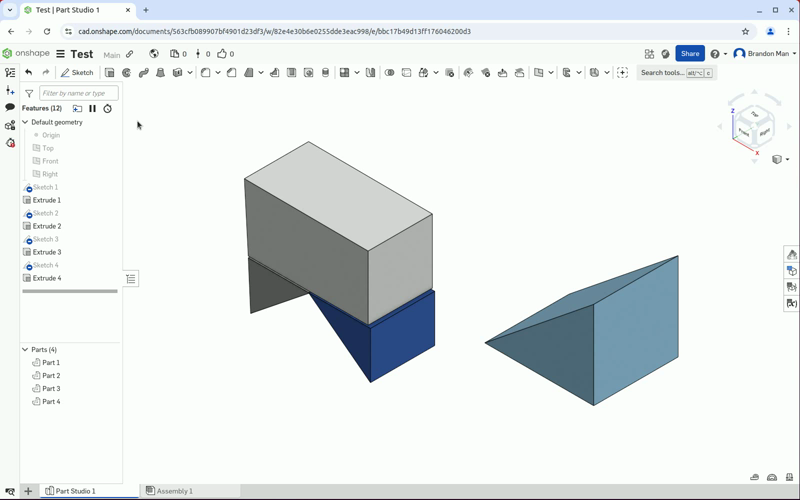
mouse_move(73, 189)
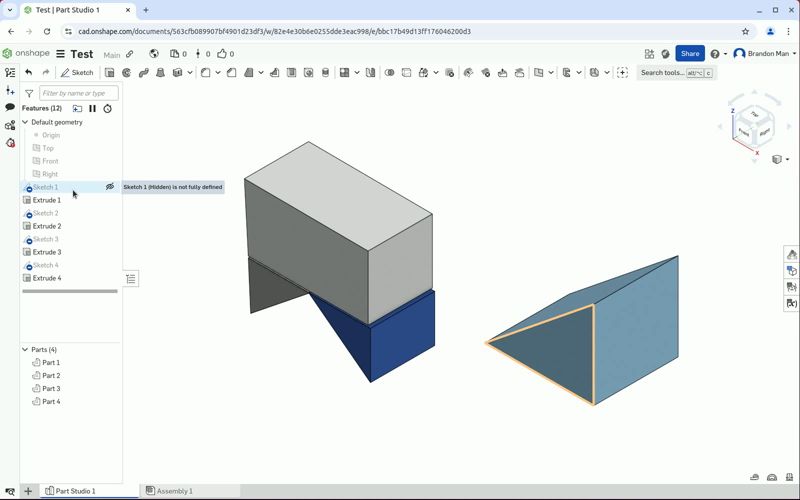
click(73, 189)